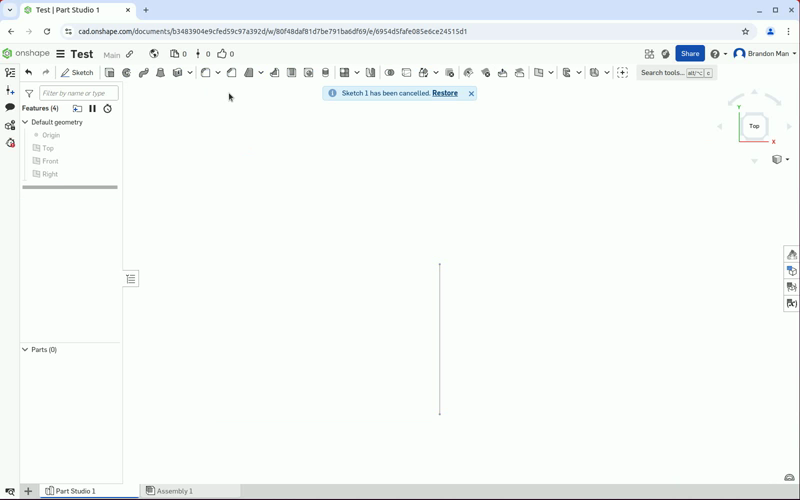
key(shift+h)
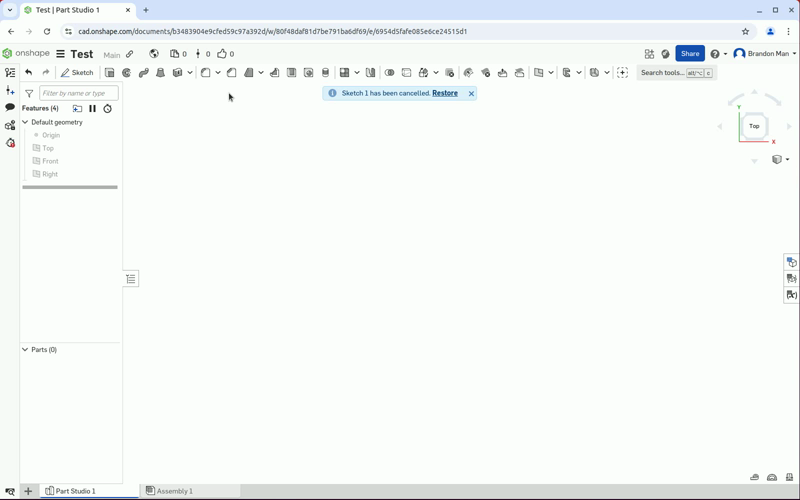
mouse_move(73, 352)
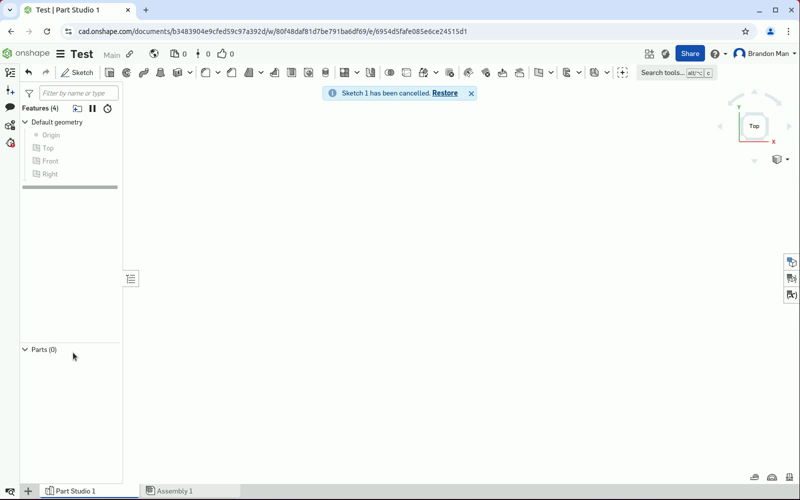
key(y)
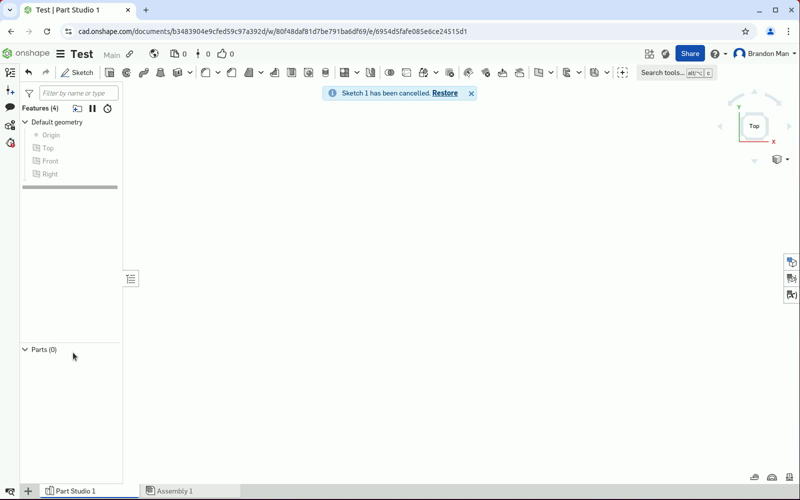
key(shift+p)
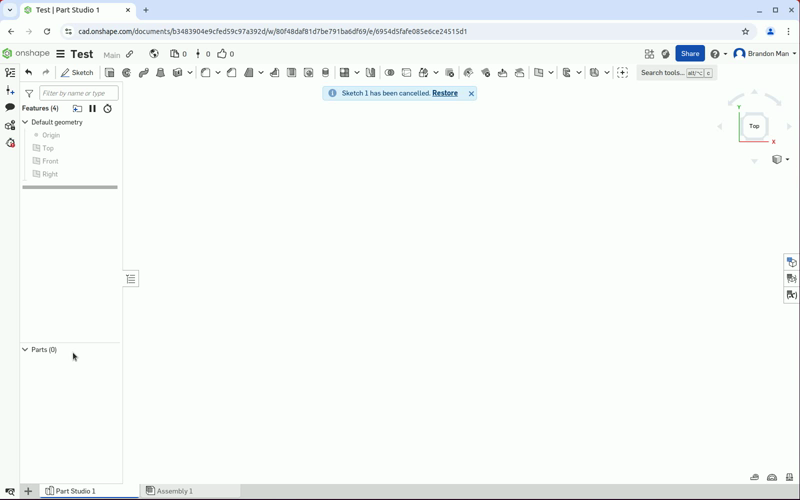
key(space)
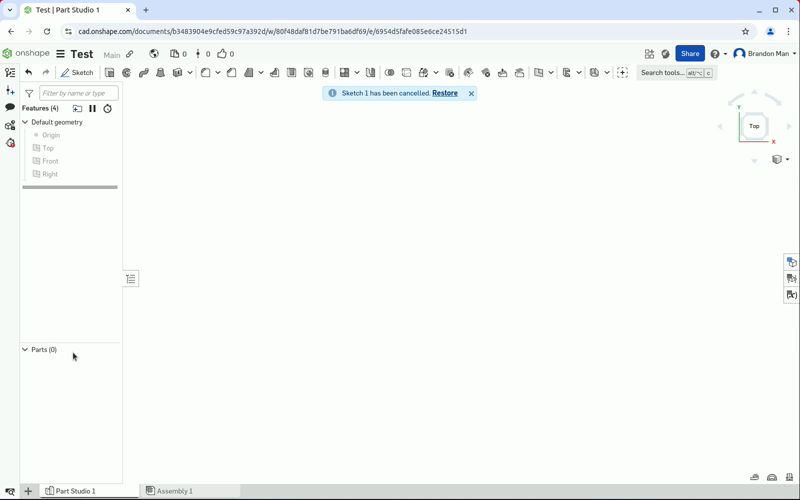
key_down(shift)
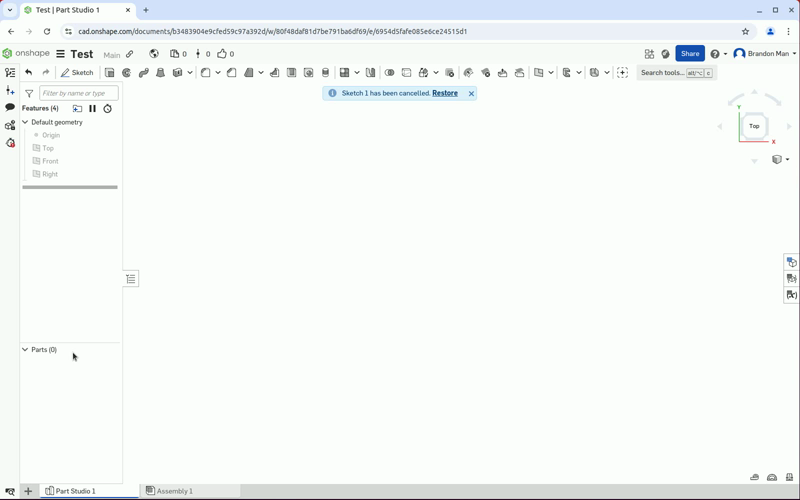
key(up)
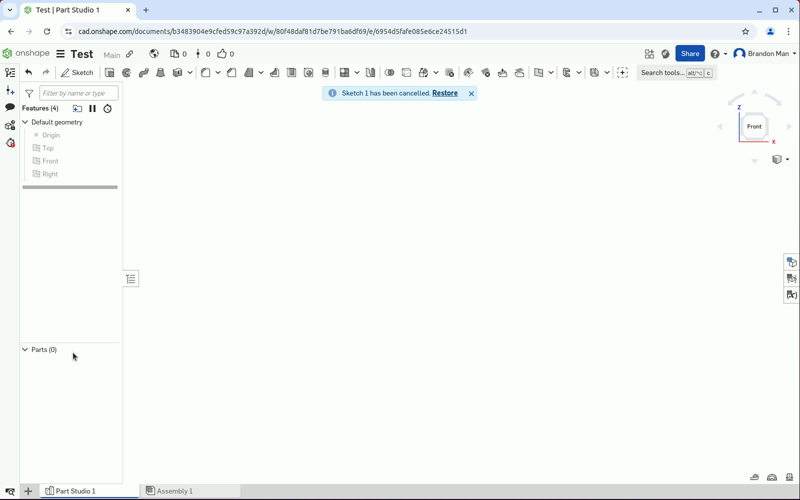
key_up(shift)
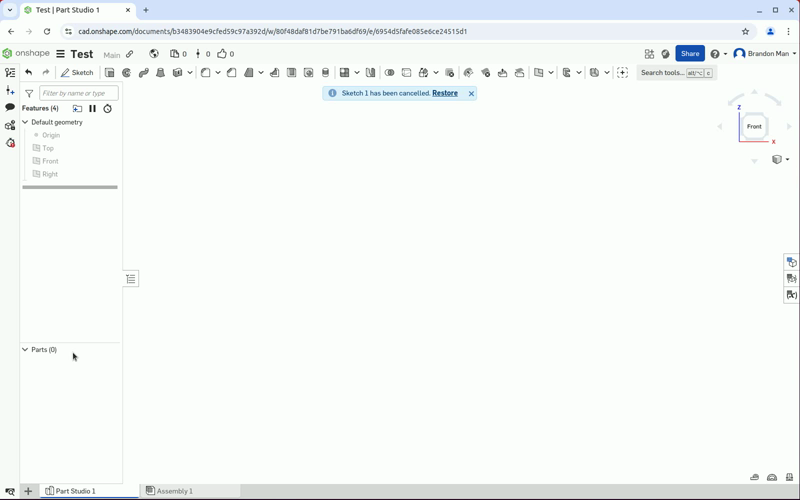
mouse_move(73, 352)
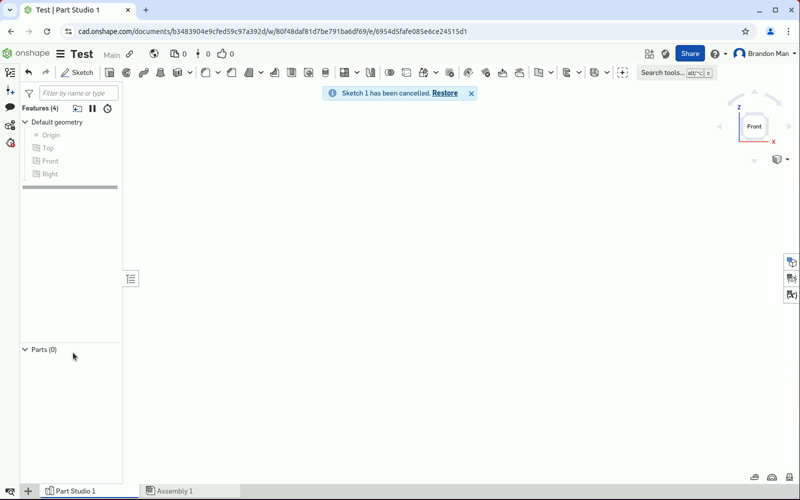
key(shift+y)
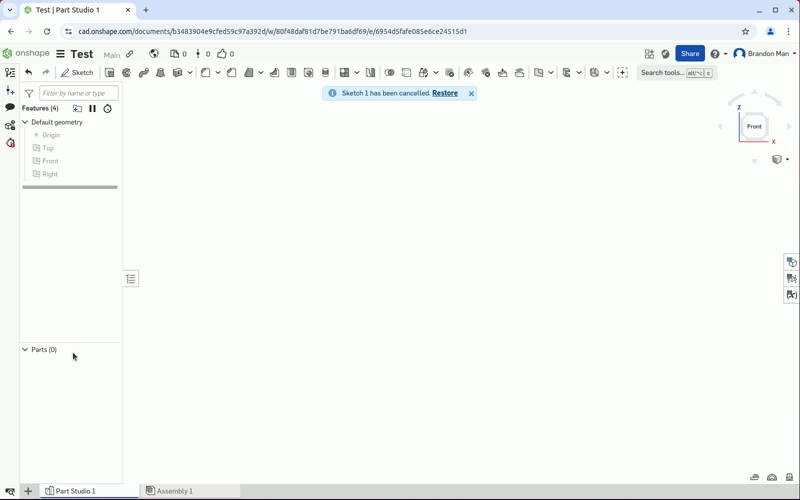
key(shift+s)
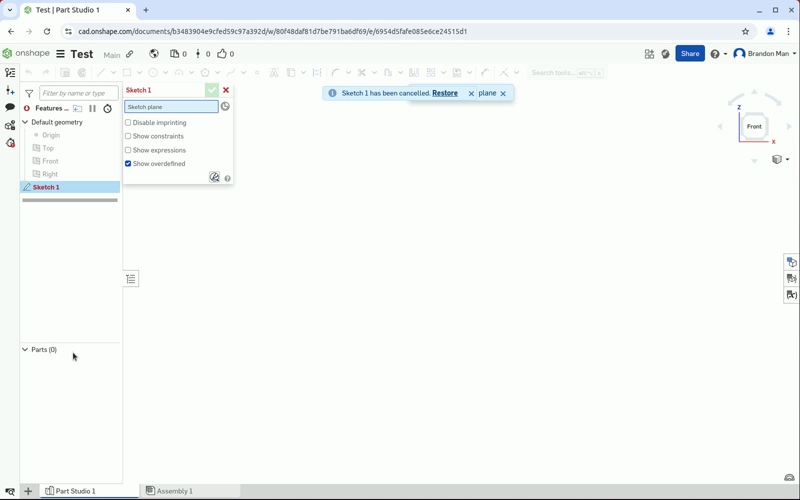
mouse_move(73, 163)
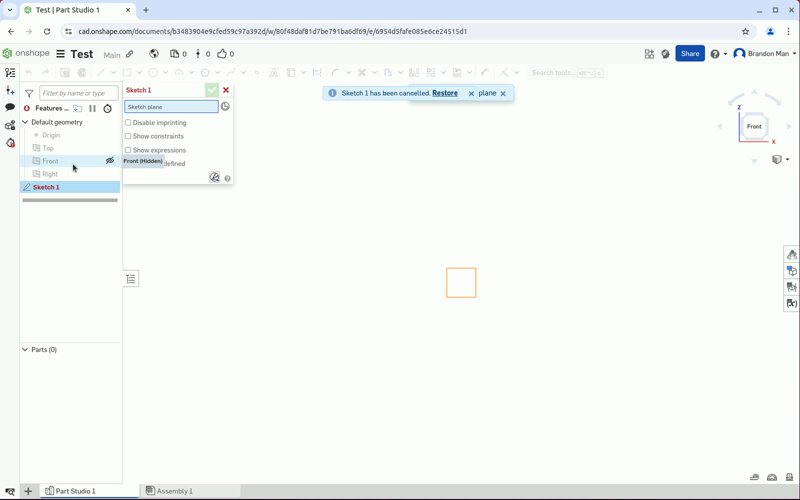
click(73, 163)
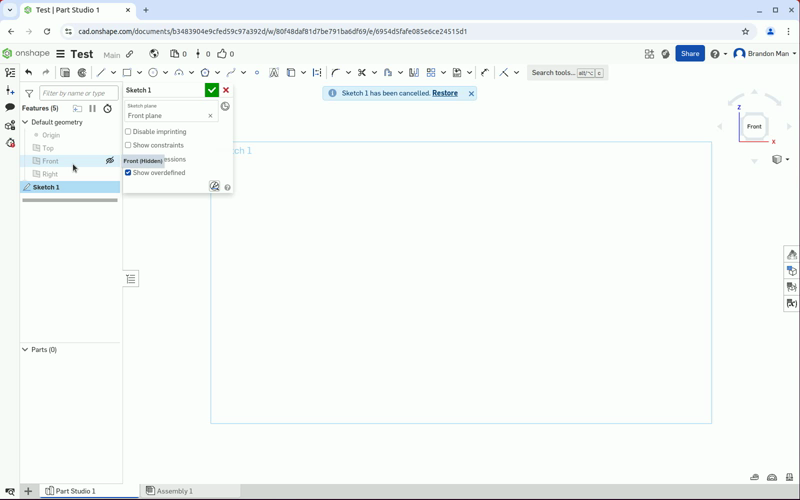
mouse_move(73, 352)
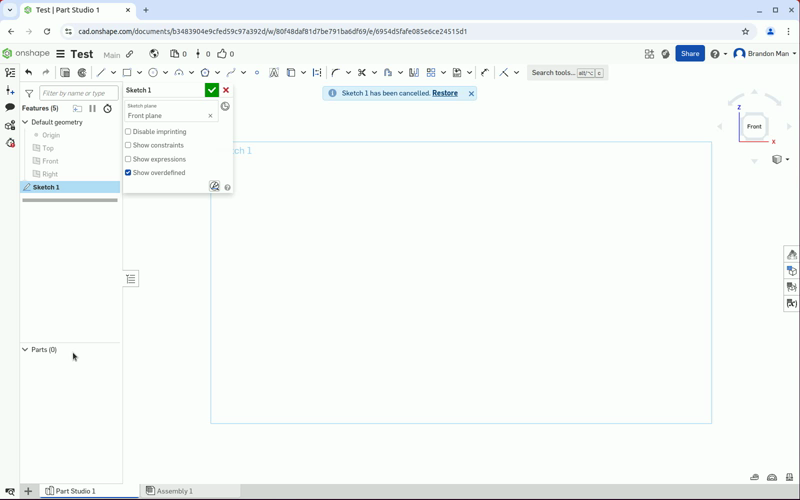
key(y)
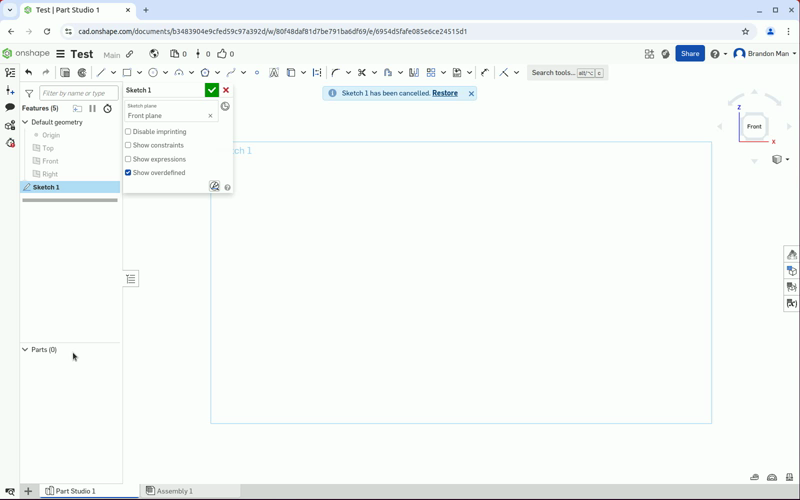
key(l)
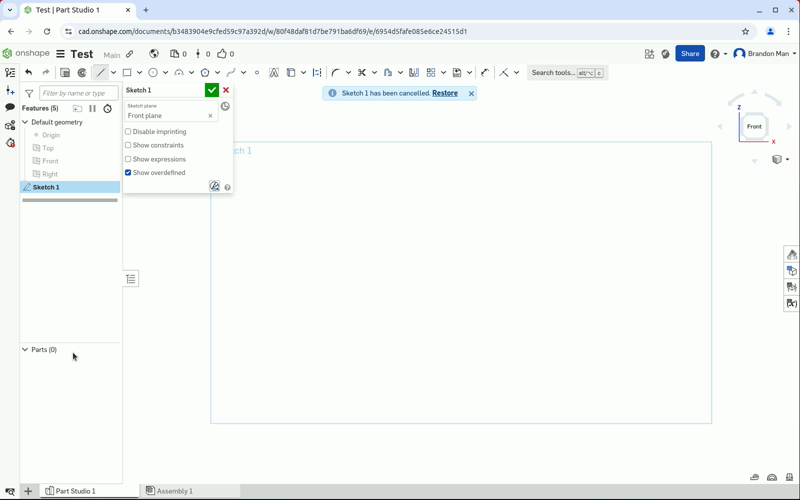
key_down(shift)
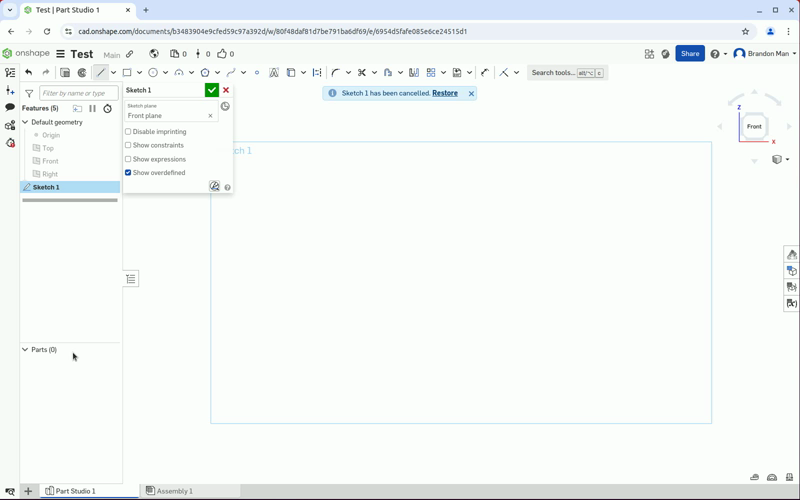
mouse_move(369, 330)
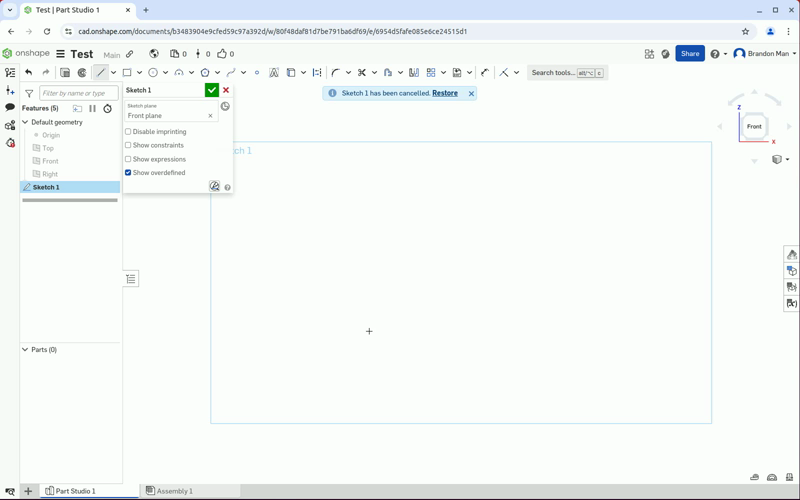
click(369, 330)
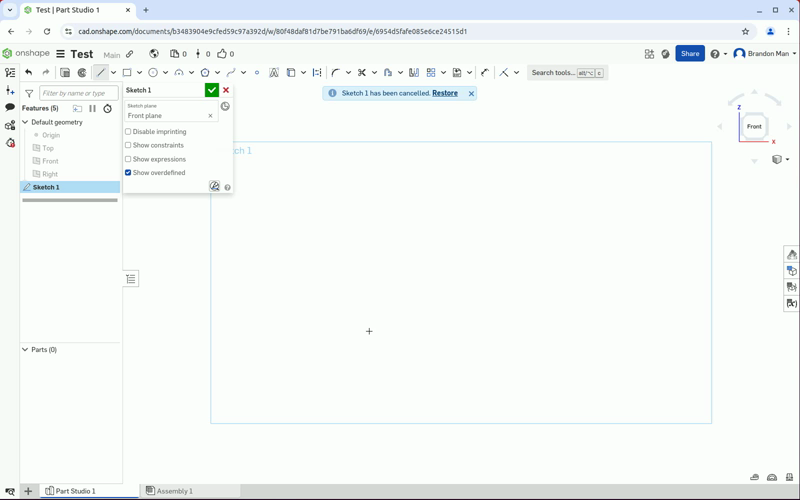
key_up(shift)
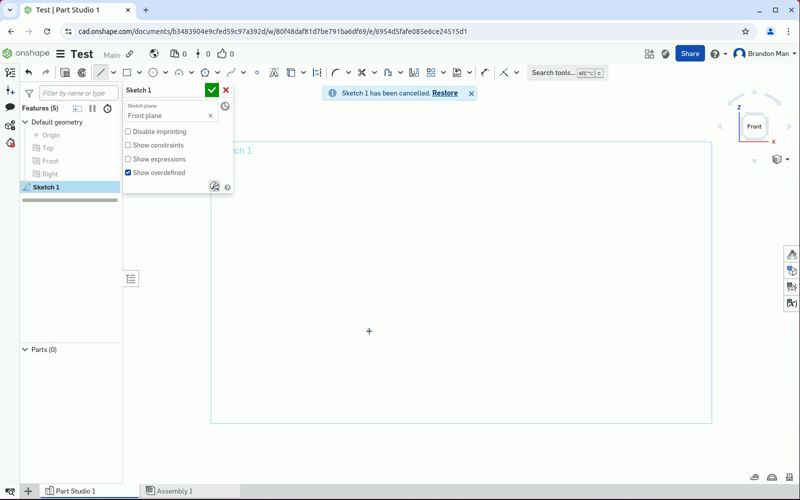
key_down(shift)
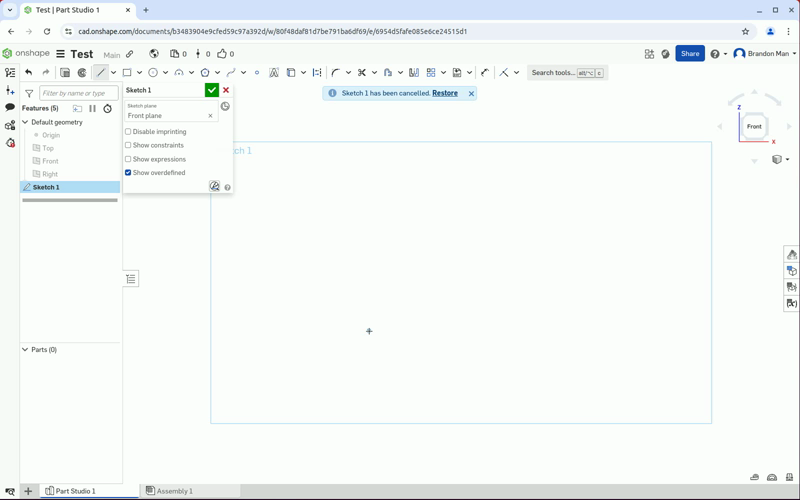
mouse_move(460, 330)
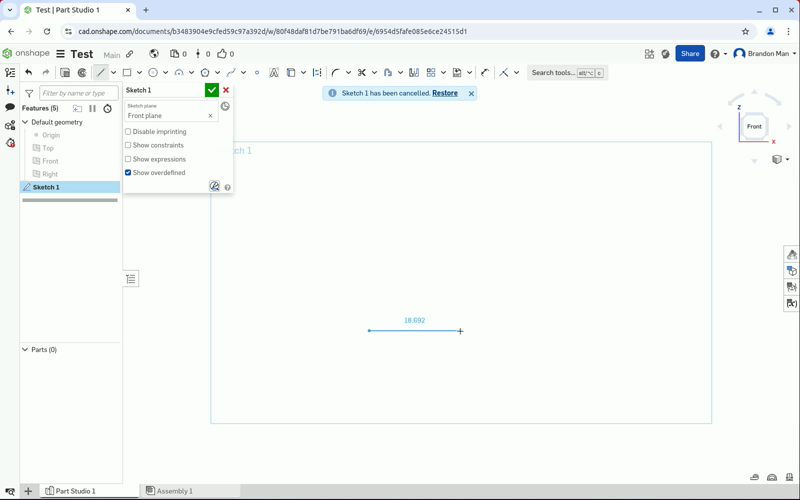
click(460, 330)
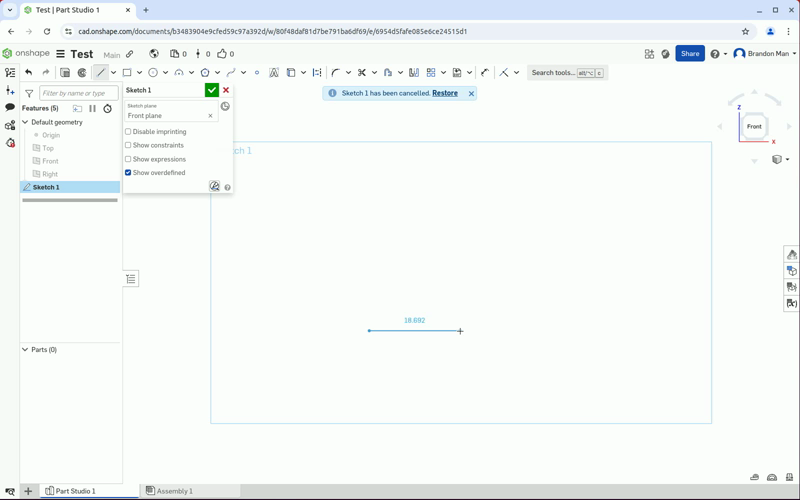
key_up(shift)
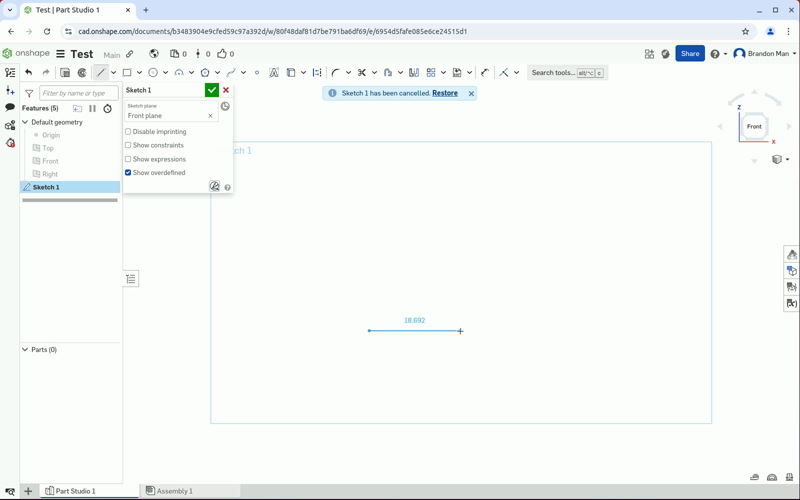
key_down(shift)
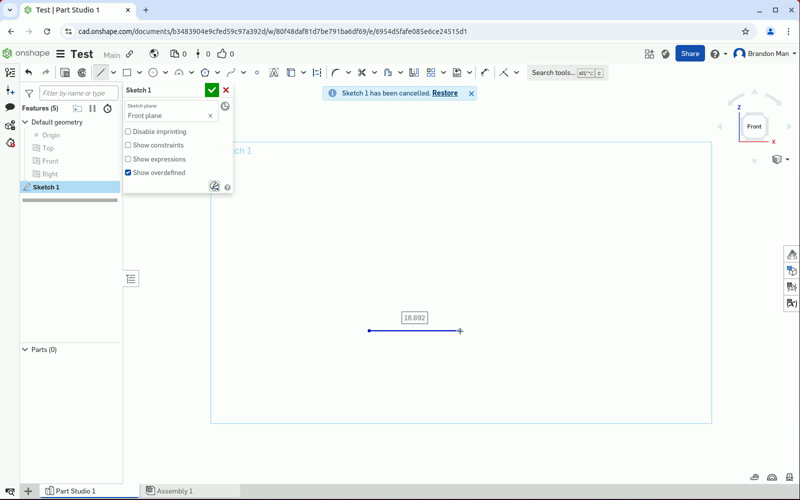
mouse_move(460, 235)
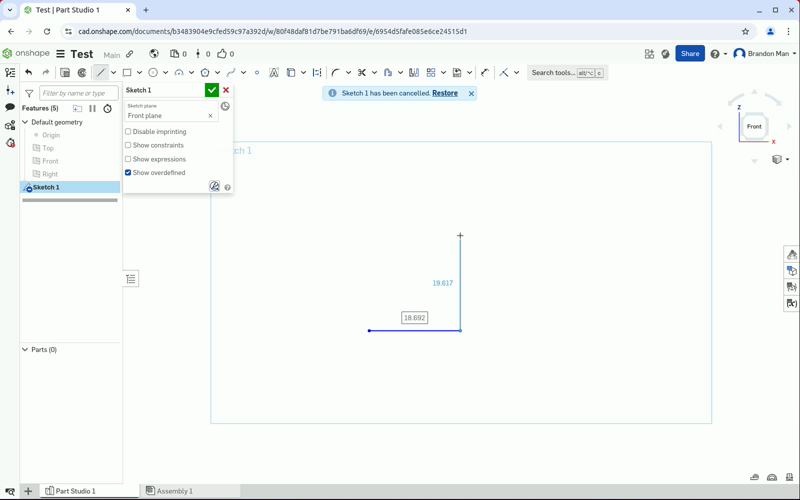
click(460, 235)
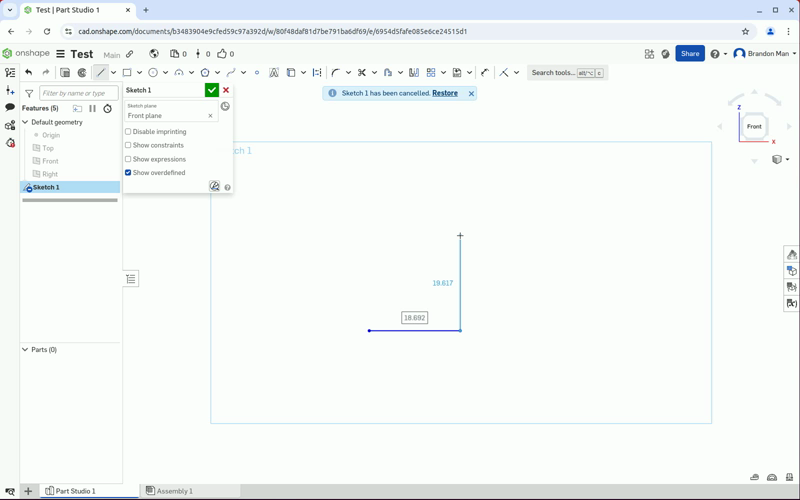
key_up(shift)
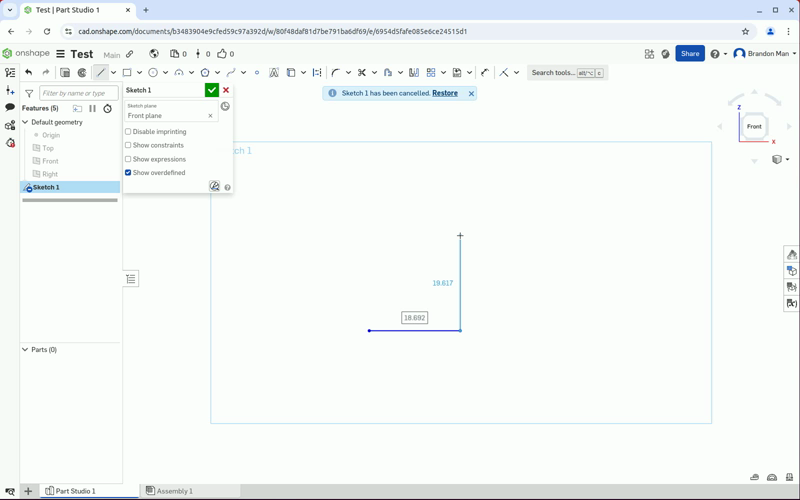
key(esc)
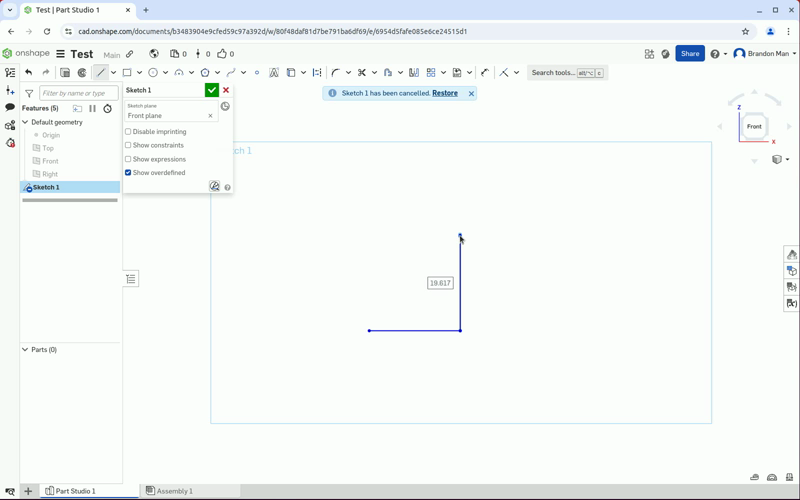
key(a)
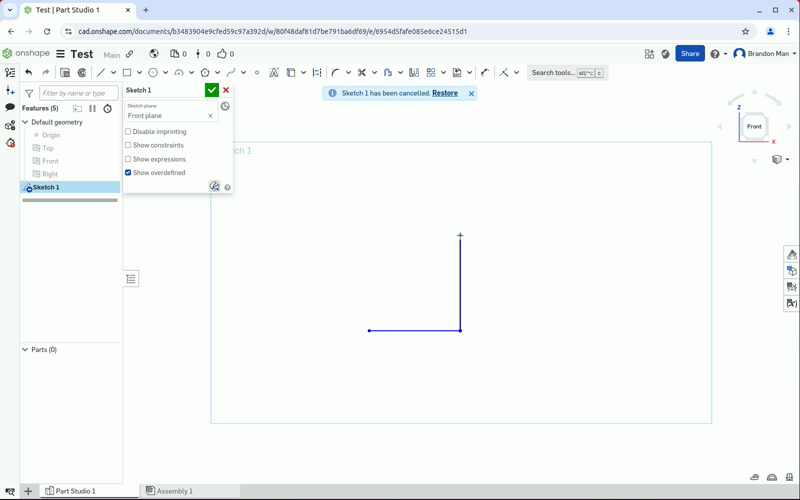
mouse_move(460, 235)
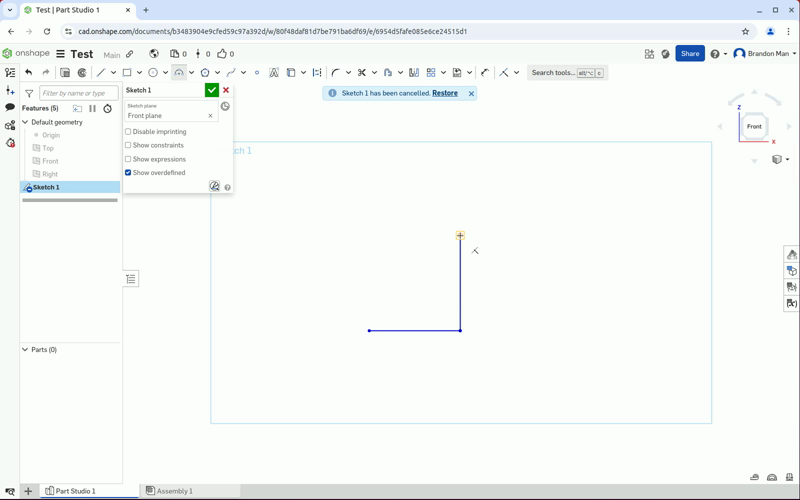
click(460, 235)
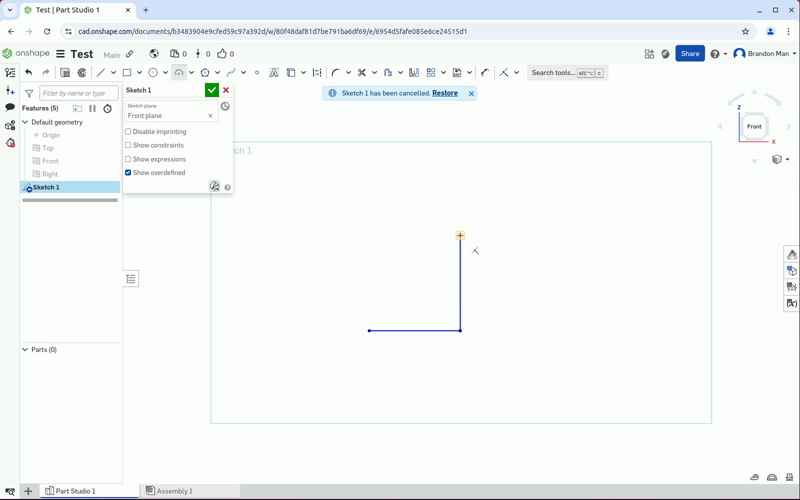
mouse_move(369, 330)
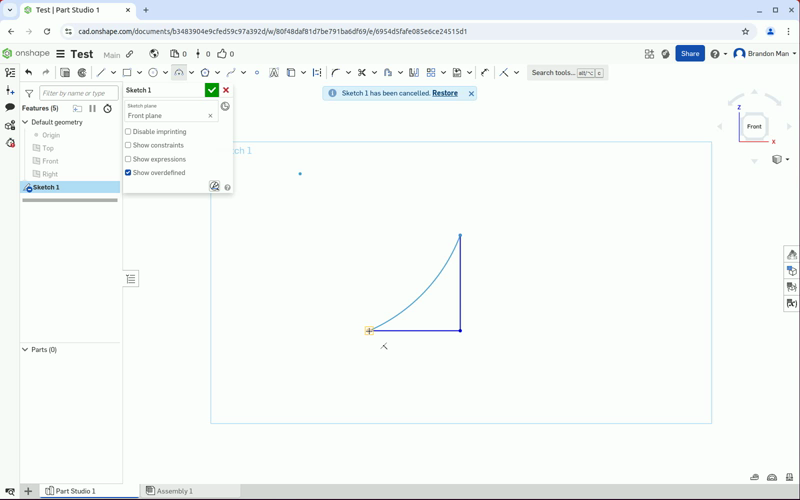
click(369, 330)
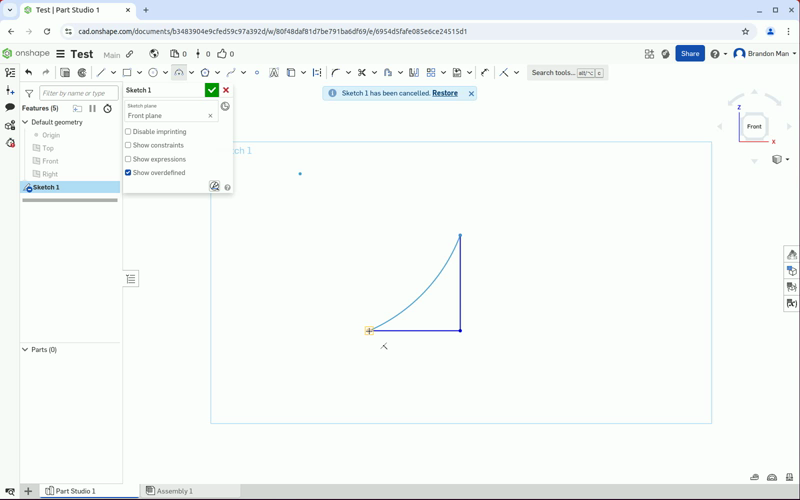
key_down(shift)
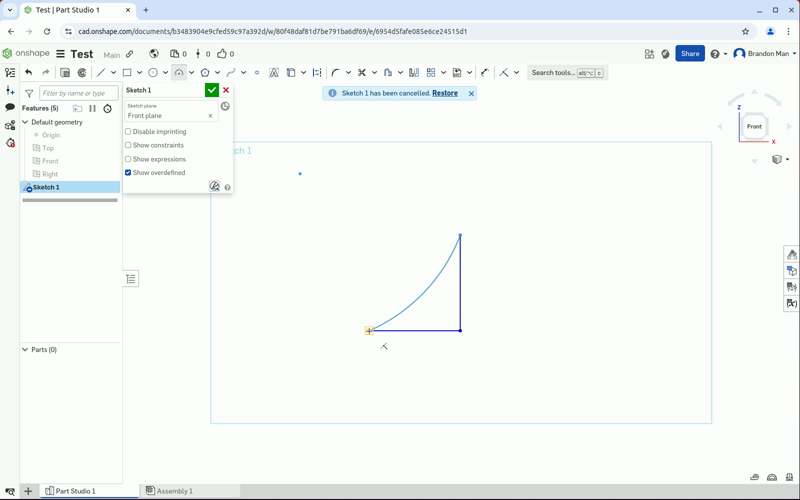
mouse_move(367, 237)
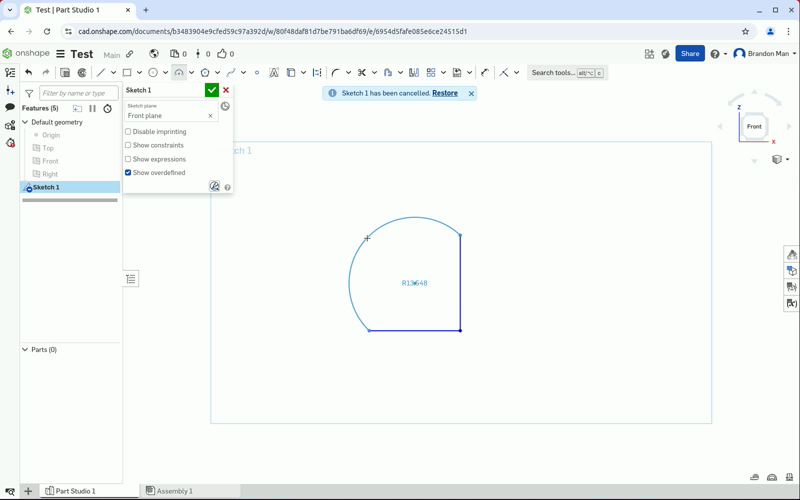
click(367, 237)
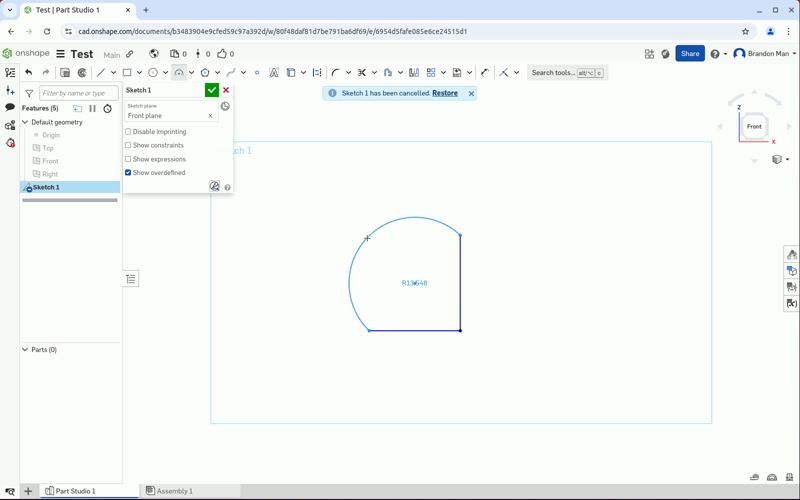
key_up(shift)
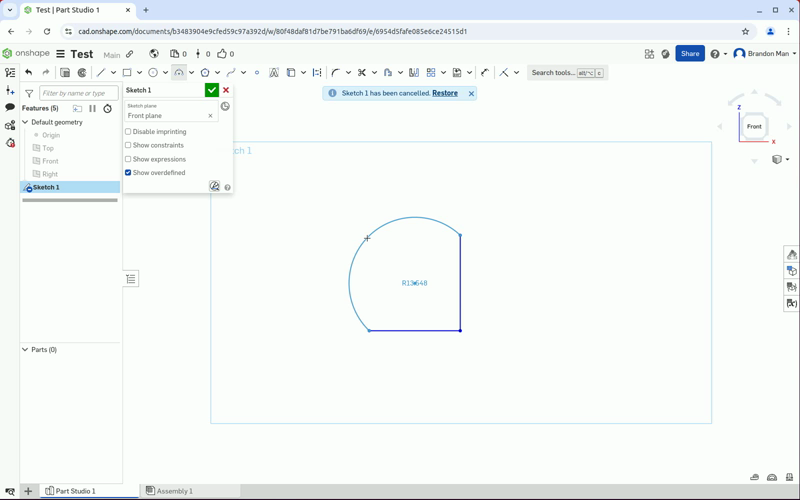
key(esc)
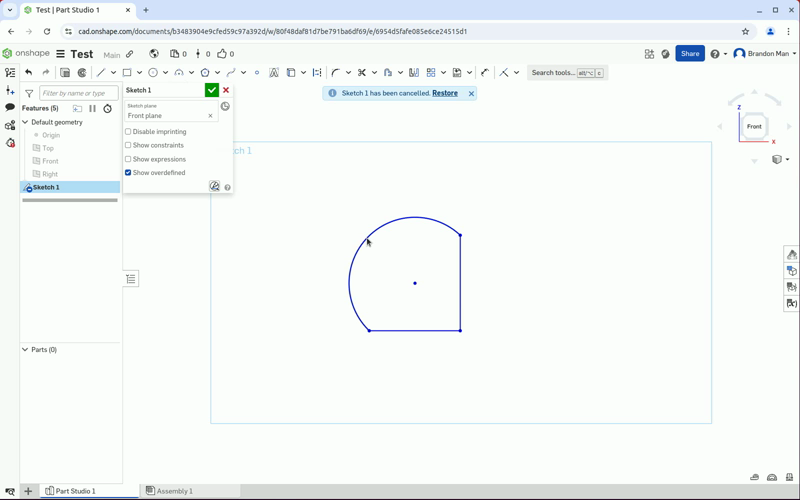
key(c)
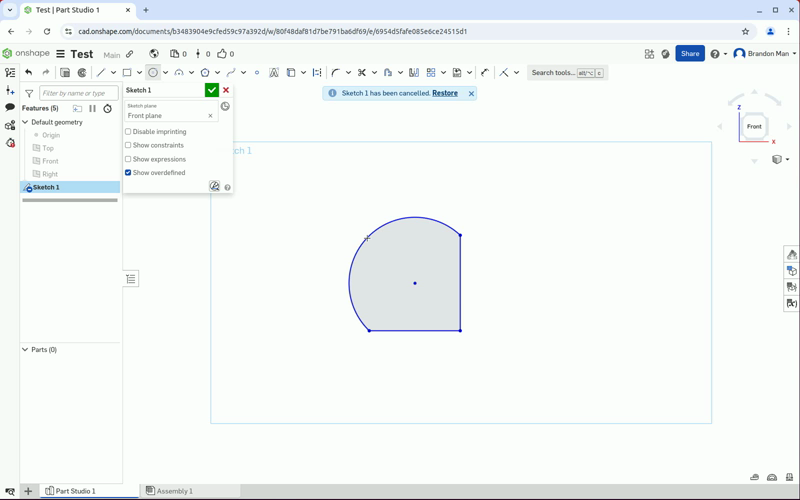
key_down(shift)
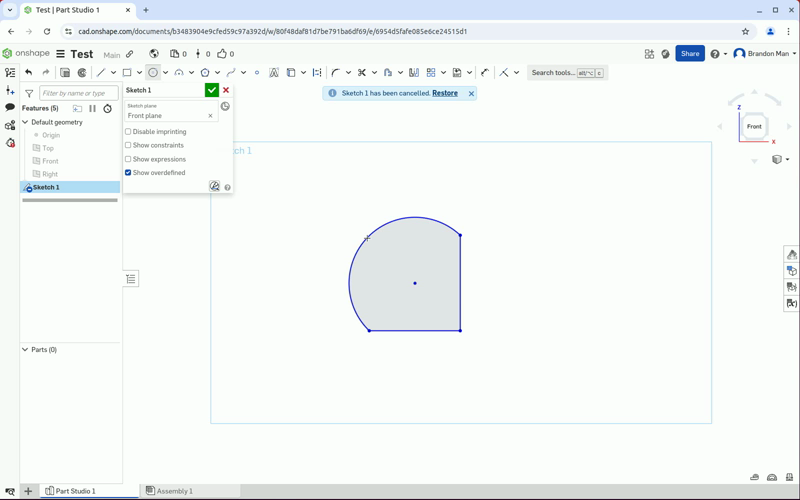
mouse_move(377, 320)
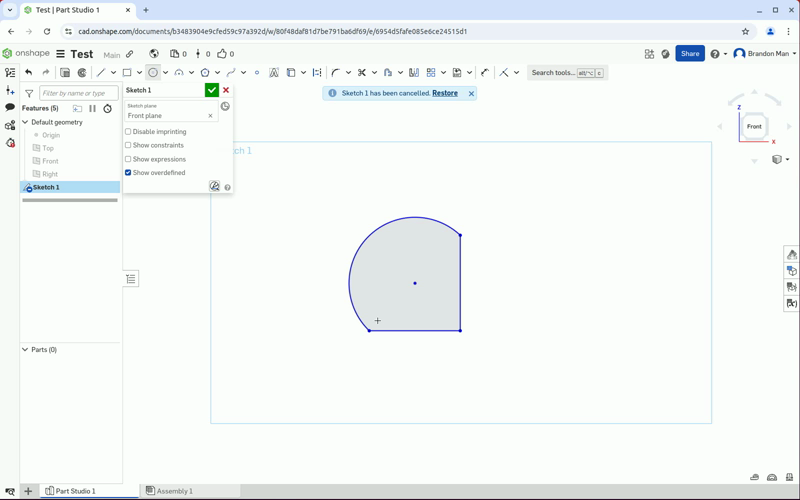
click(377, 320)
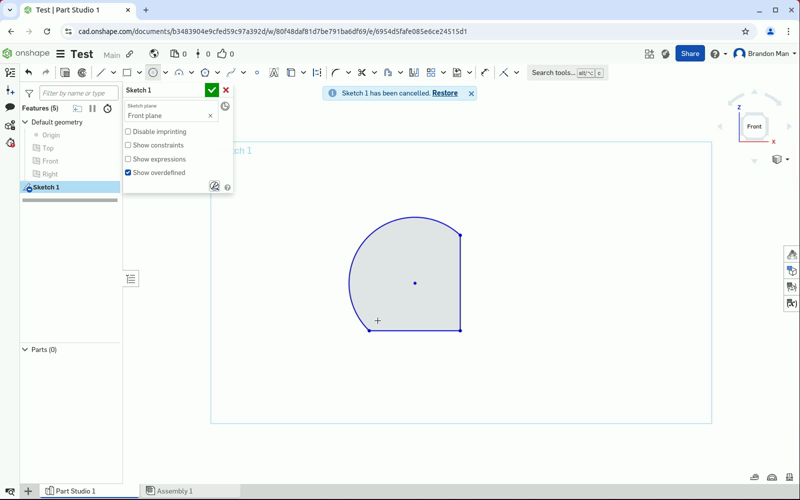
key_up(shift)
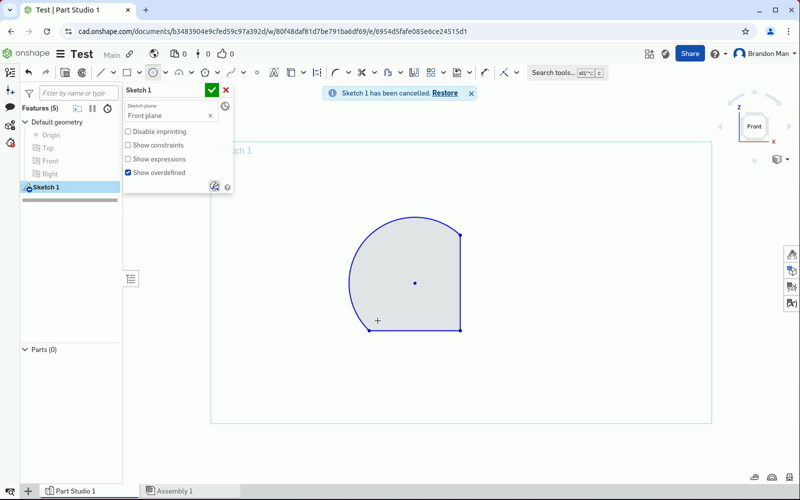
mouse_move(383, 320)
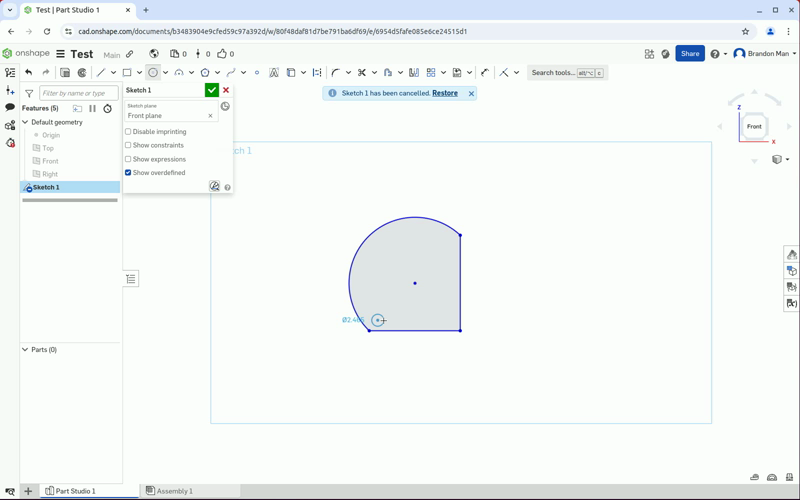
click(383, 320)
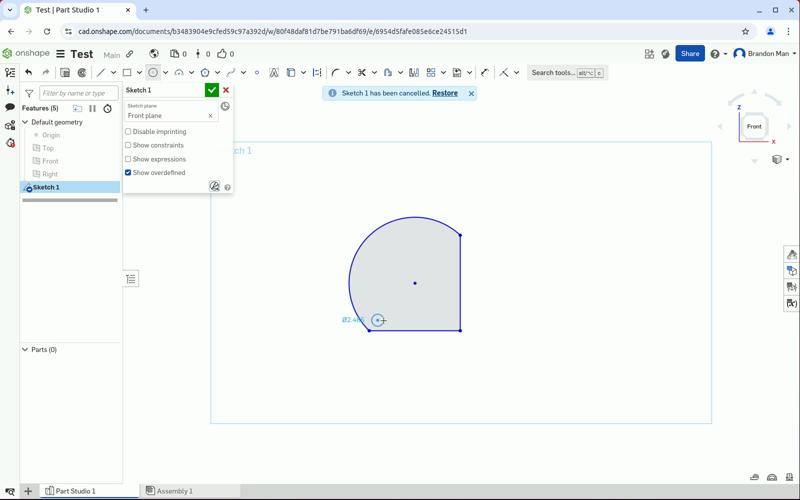
key(esc)
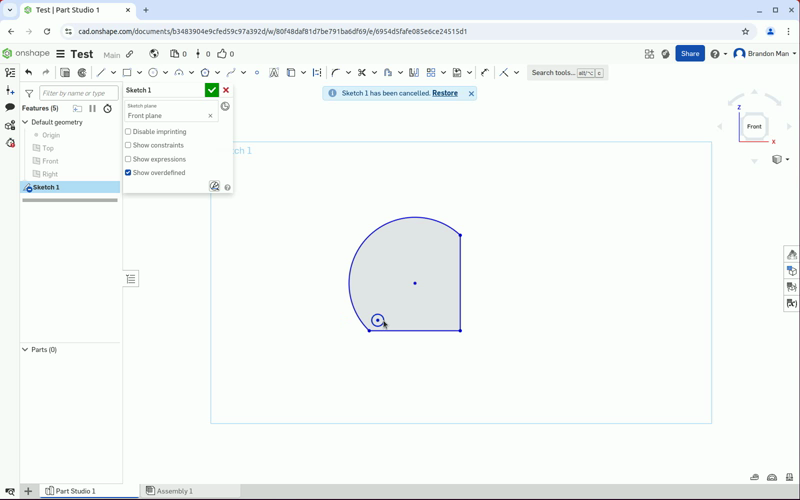
key(c)
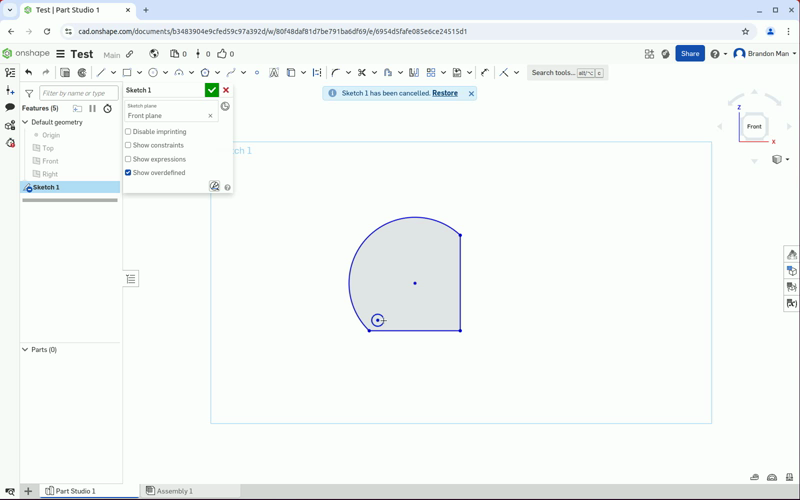
key_down(shift)
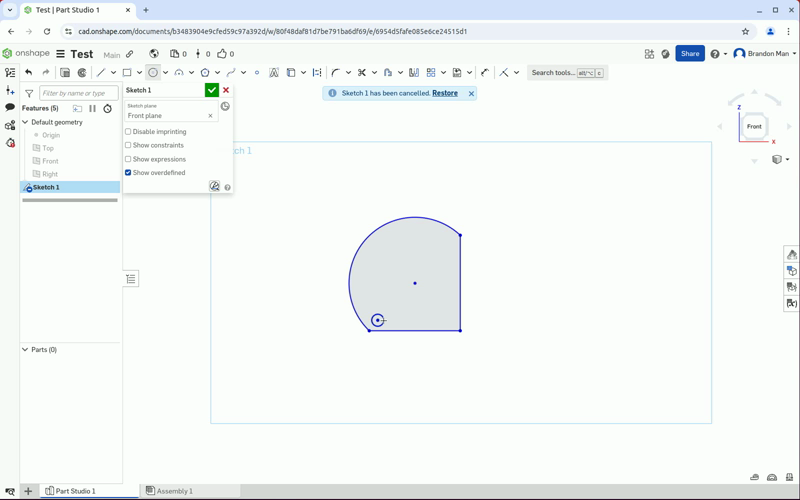
mouse_move(377, 246)
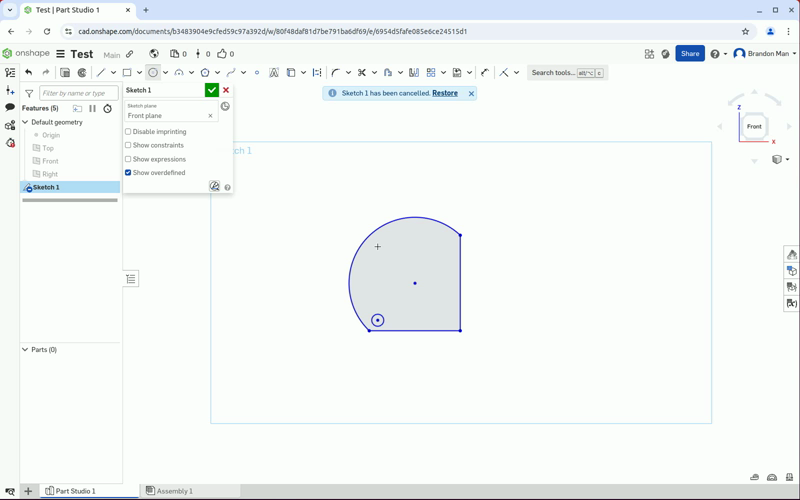
click(377, 246)
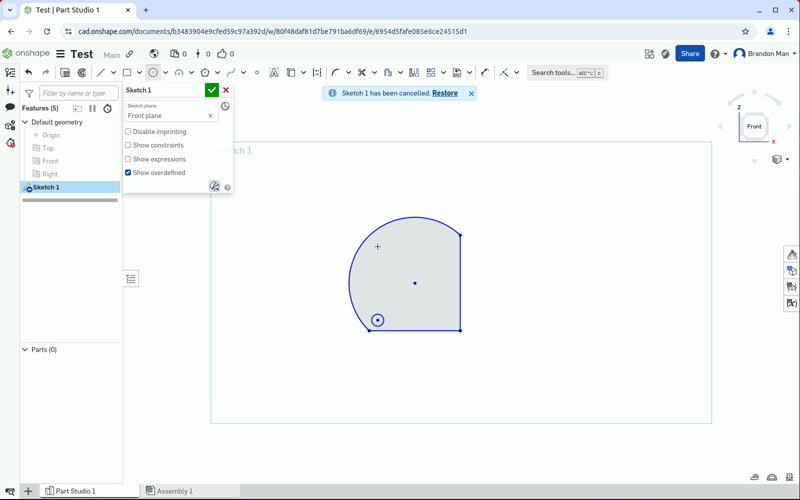
key_up(shift)
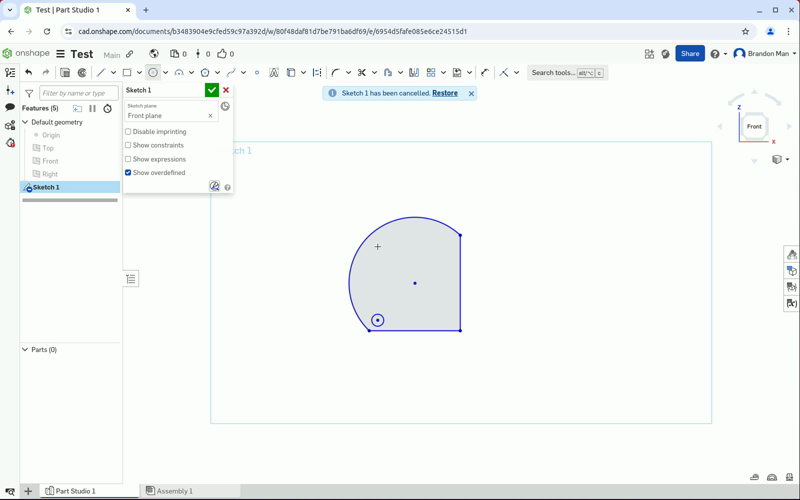
mouse_move(383, 246)
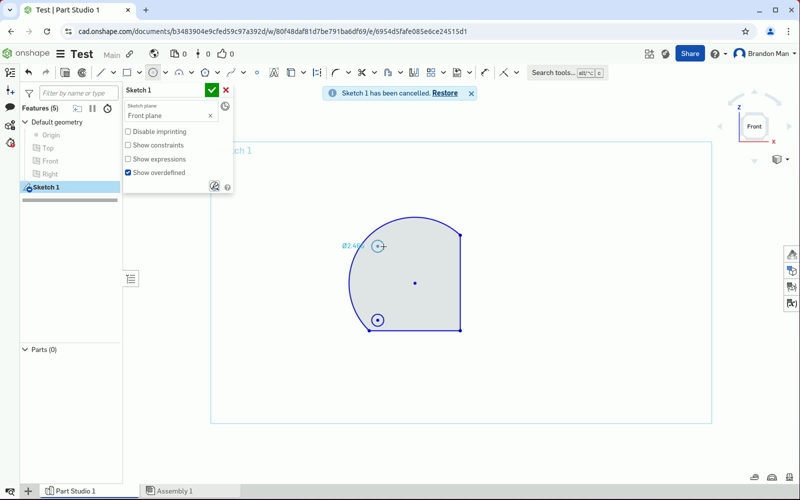
click(383, 246)
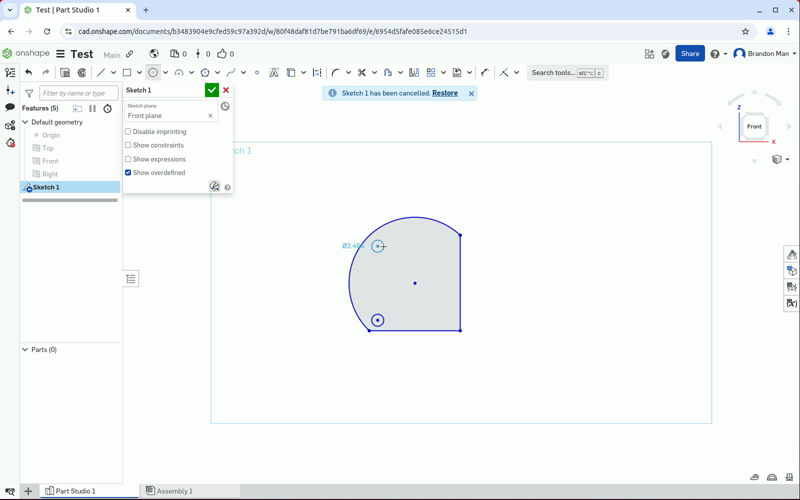
key(esc)
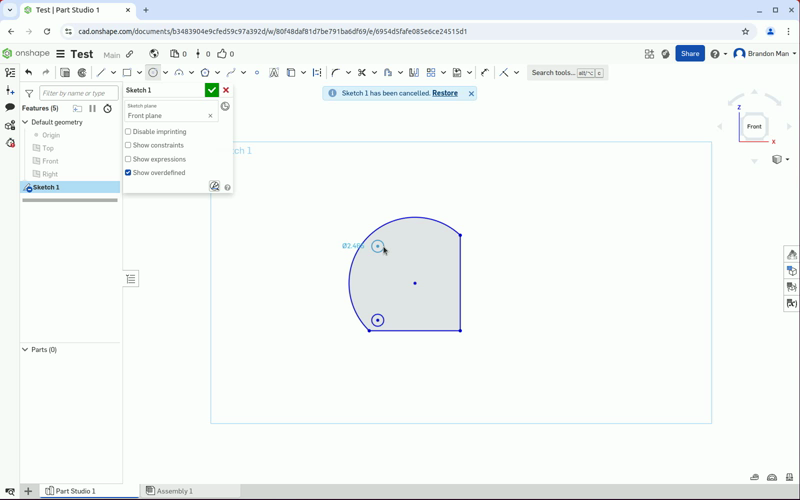
key(c)
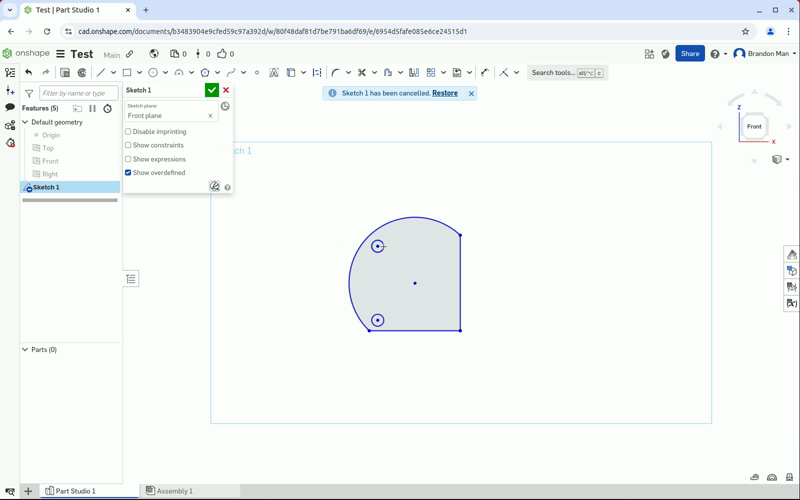
key_down(shift)
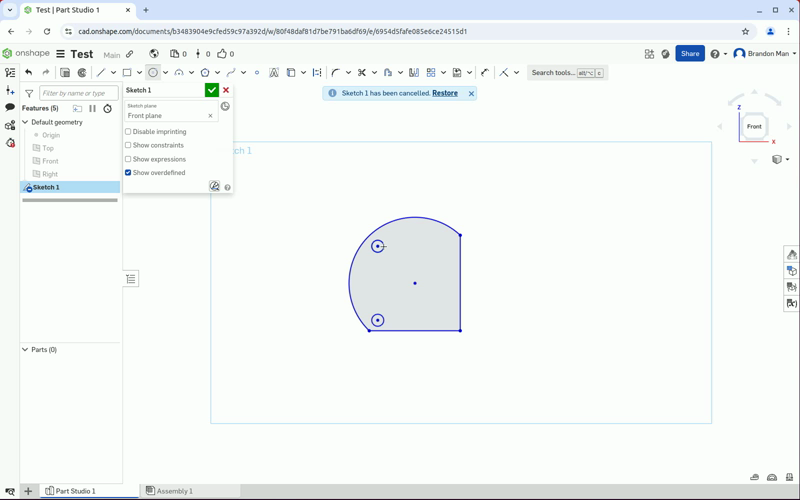
mouse_move(414, 282)
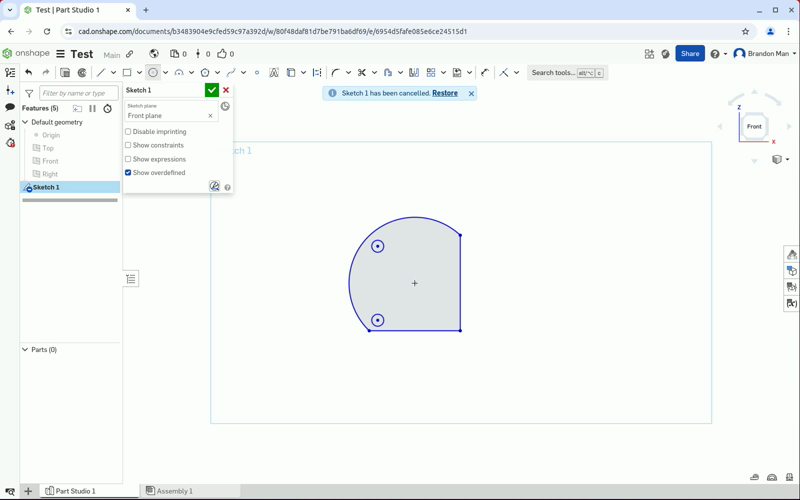
click(414, 282)
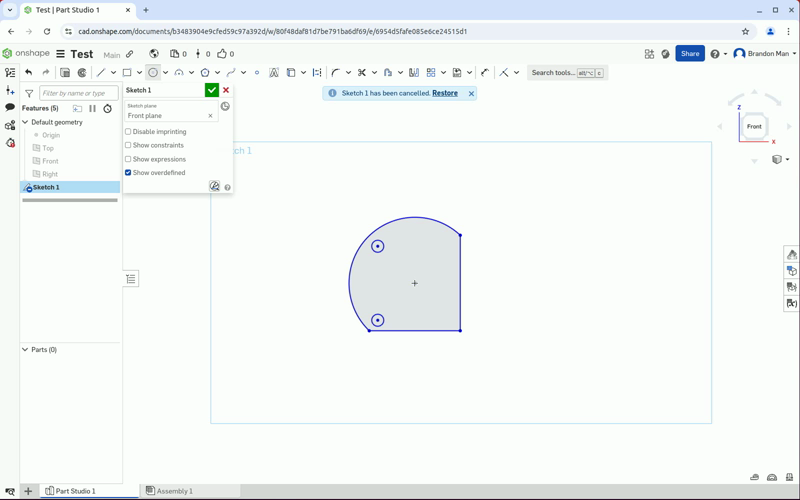
key_up(shift)
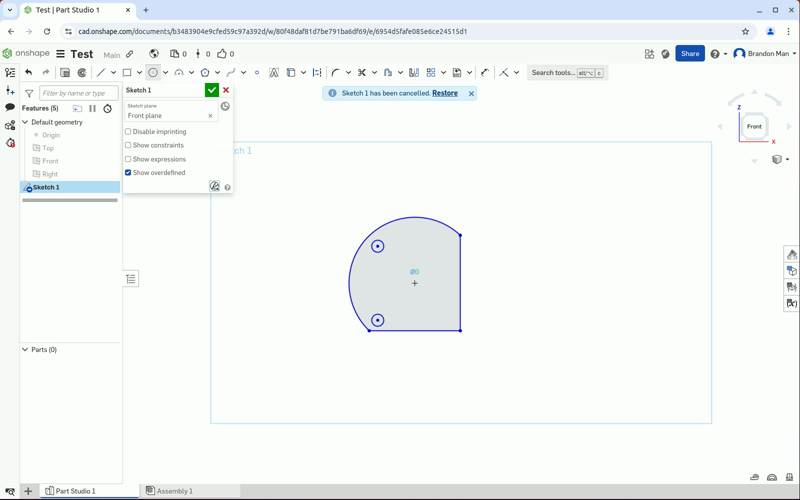
mouse_move(454, 282)
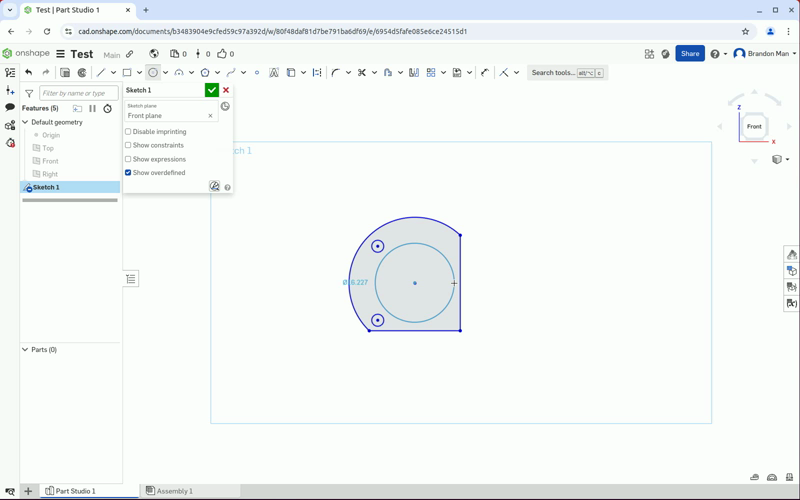
click(454, 282)
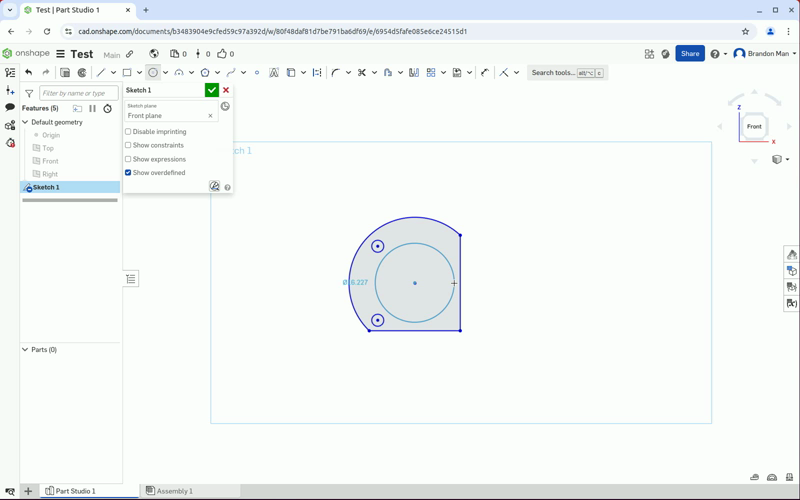
key(esc)
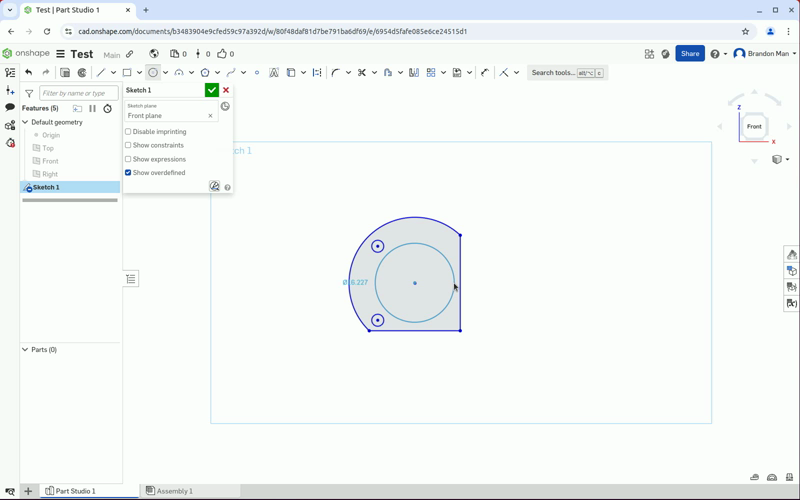
key(c)
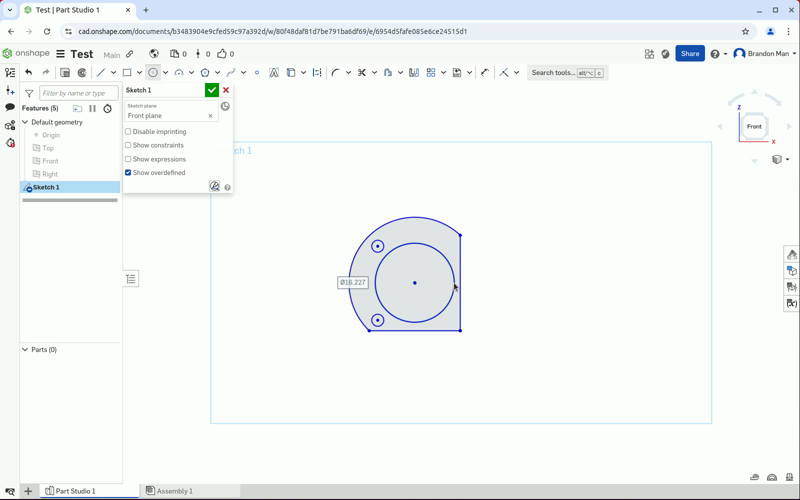
key_down(shift)
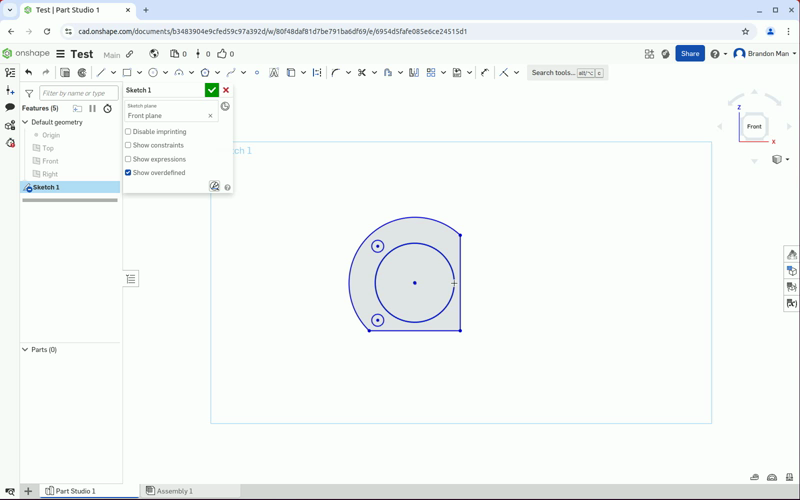
mouse_move(452, 320)
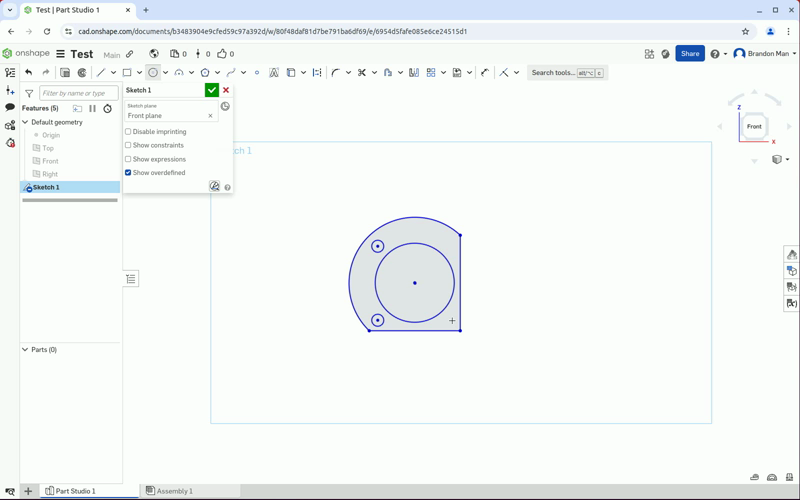
click(452, 320)
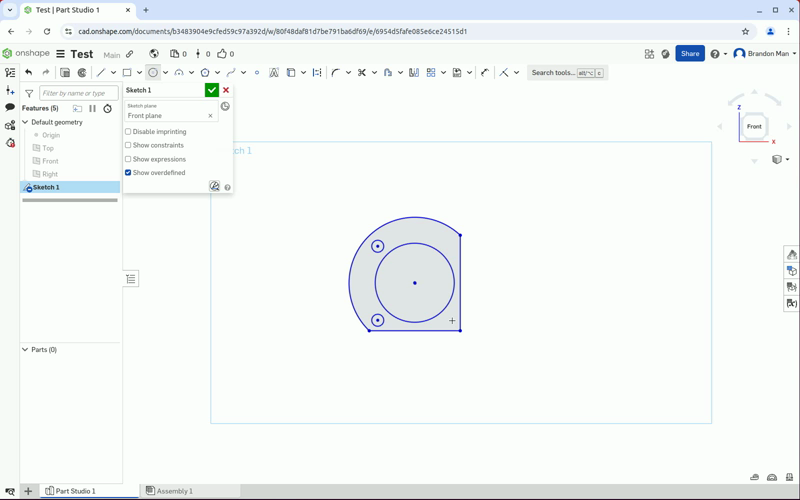
key_up(shift)
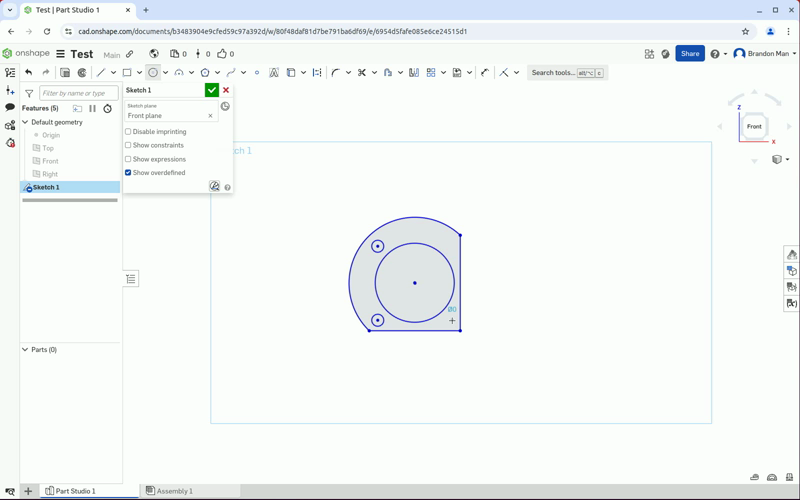
mouse_move(458, 320)
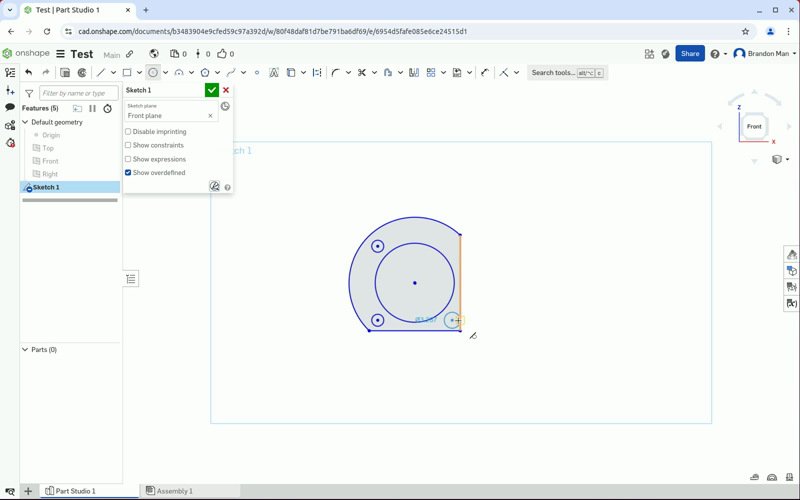
click(458, 320)
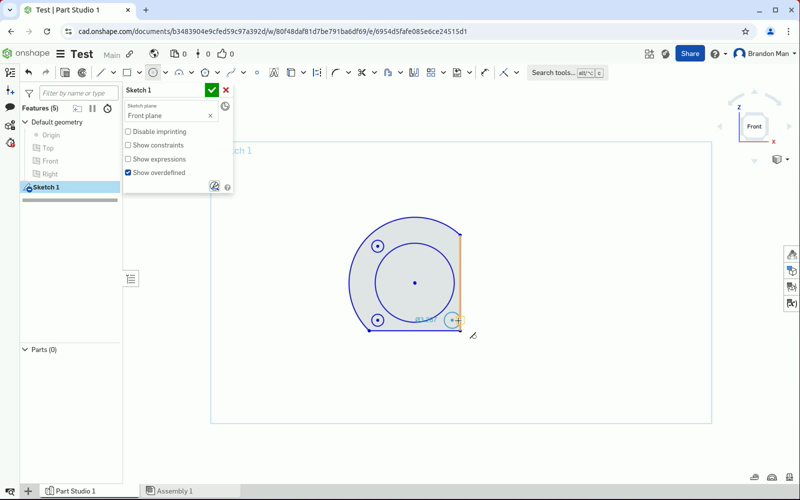
key(esc)
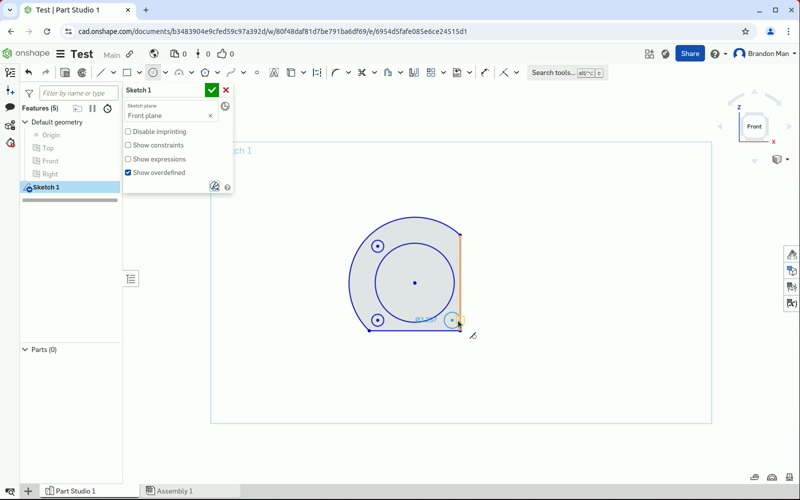
key(c)
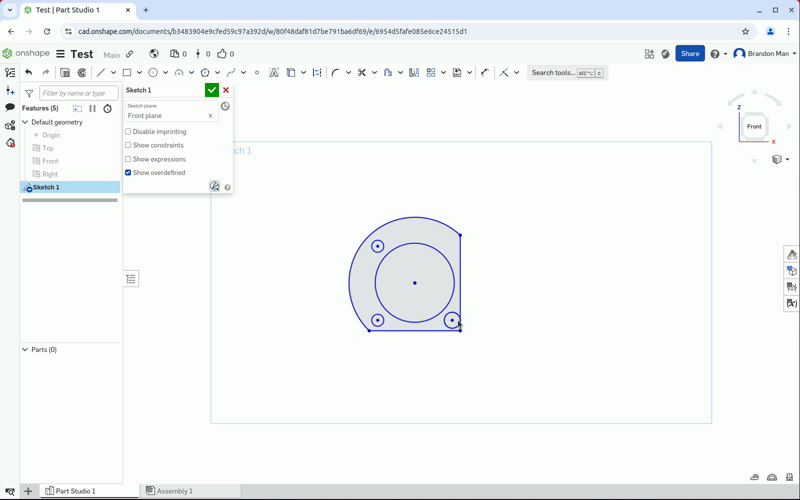
key_down(shift)
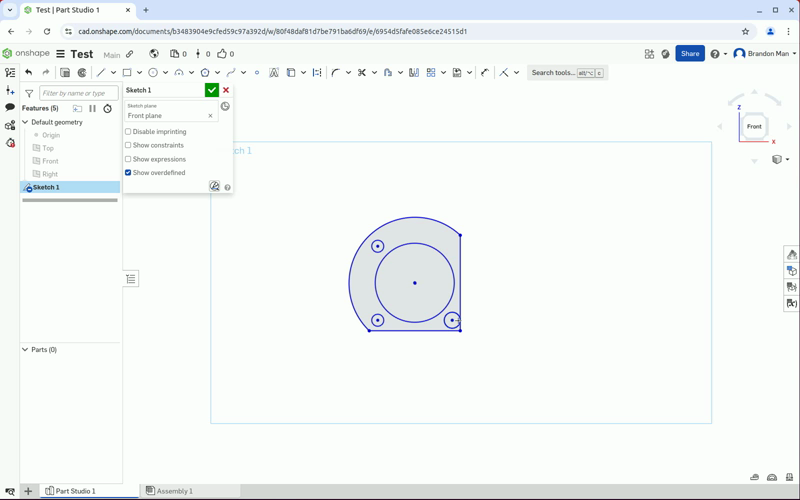
mouse_move(452, 246)
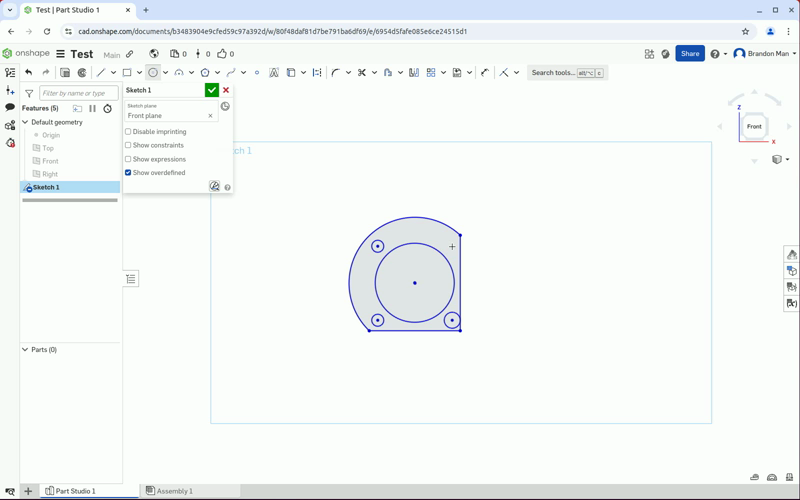
click(452, 246)
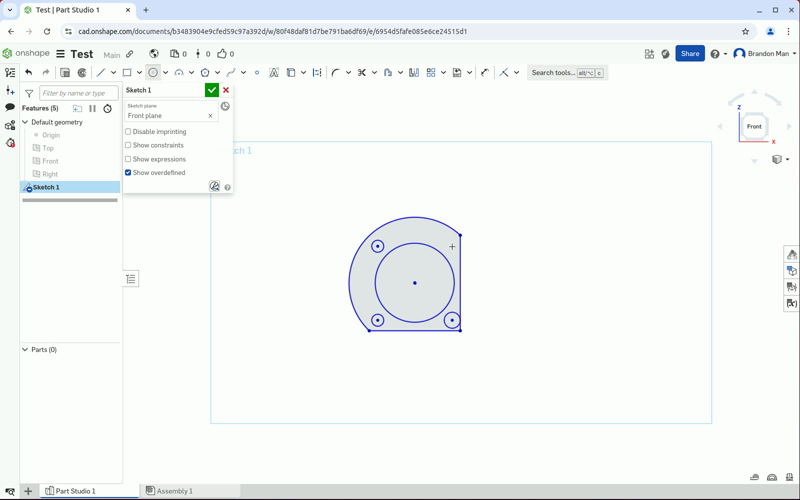
key_up(shift)
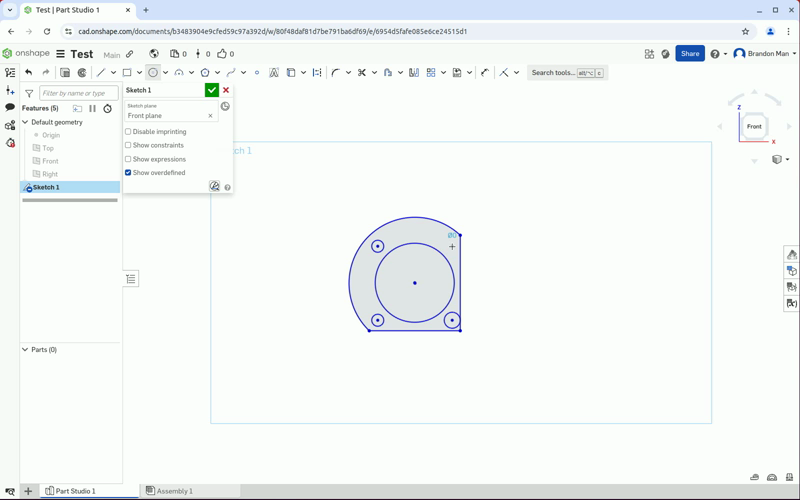
mouse_move(458, 246)
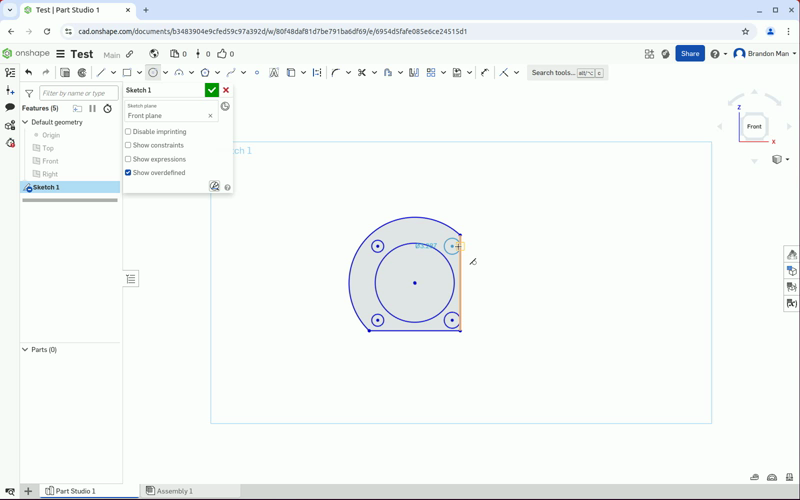
click(458, 246)
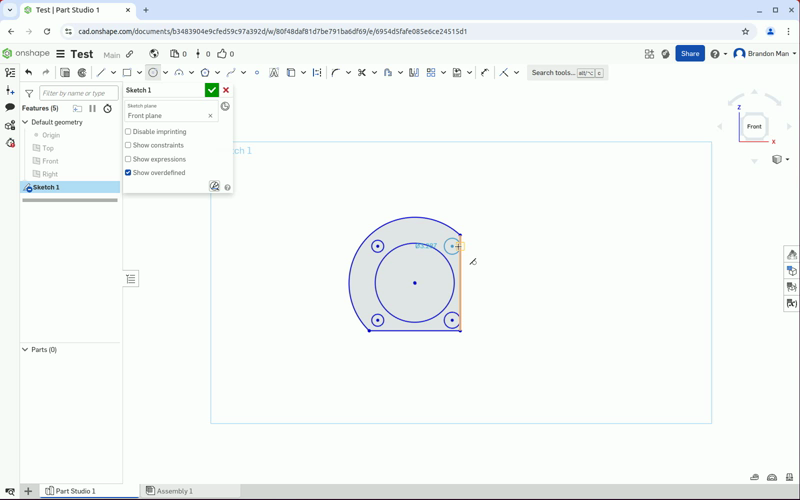
key(esc)
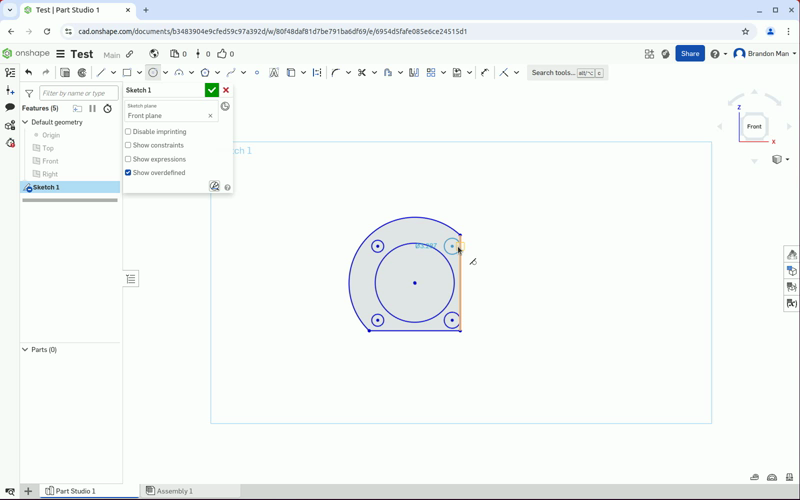
mouse_move(429, 241)
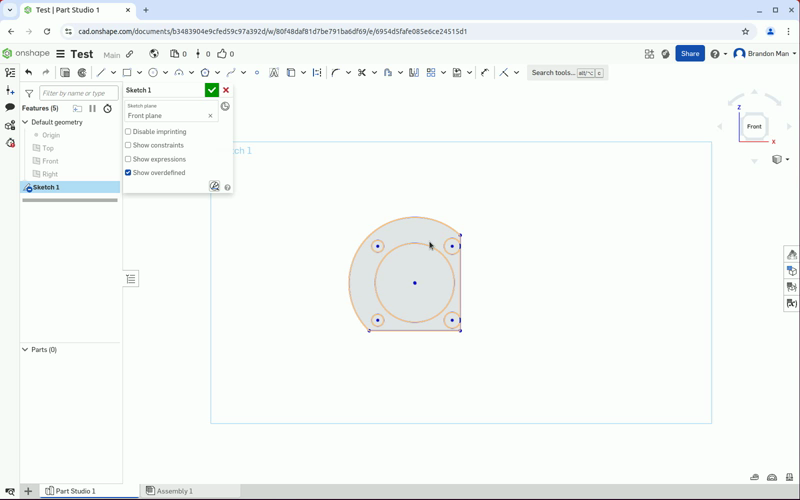
click(429, 241)
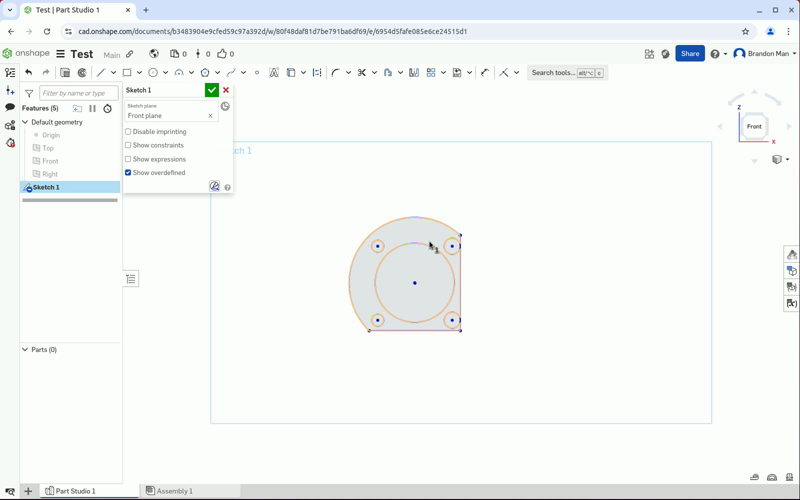
mouse_move(73, 352)
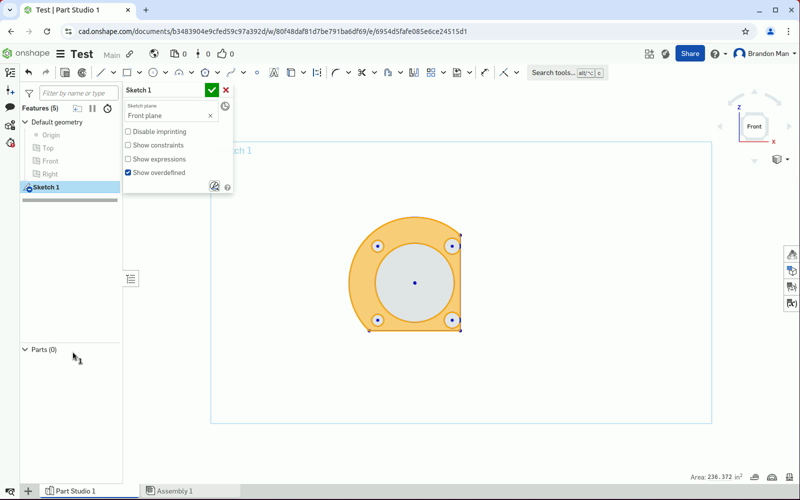
key(shift+y)
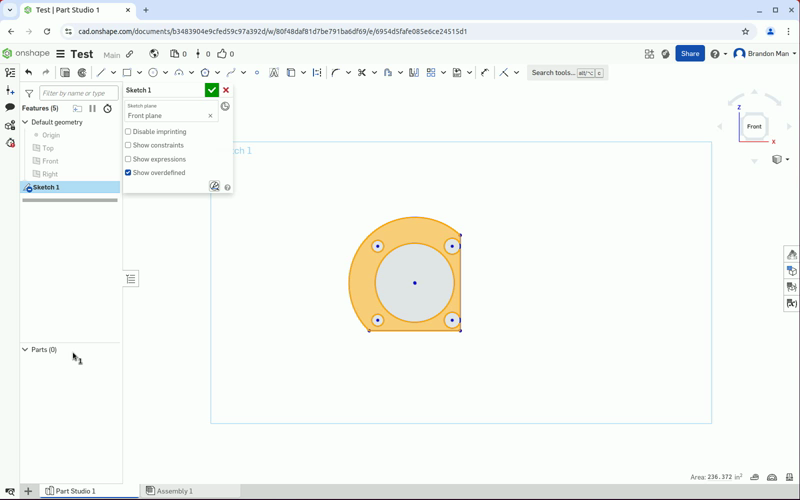
key(shift+e)
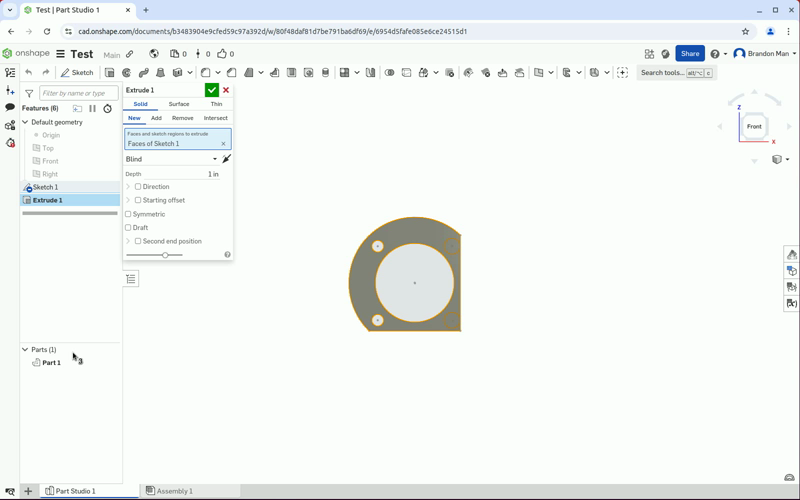
mouse_move(143, 106)
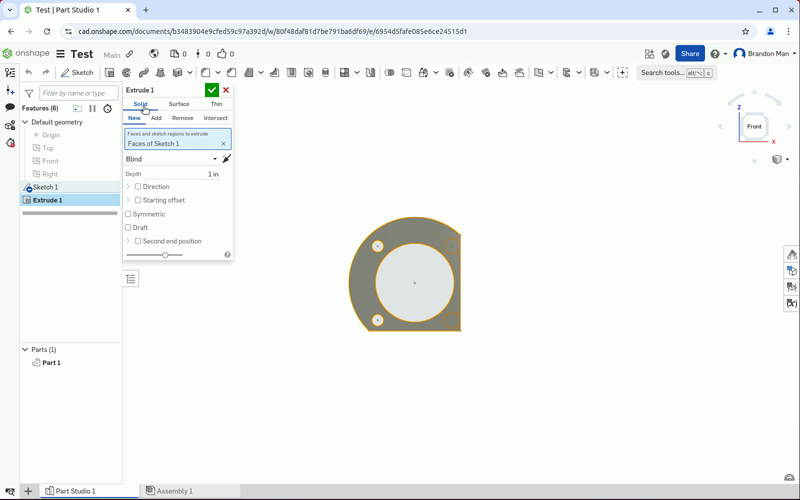
click(143, 106)
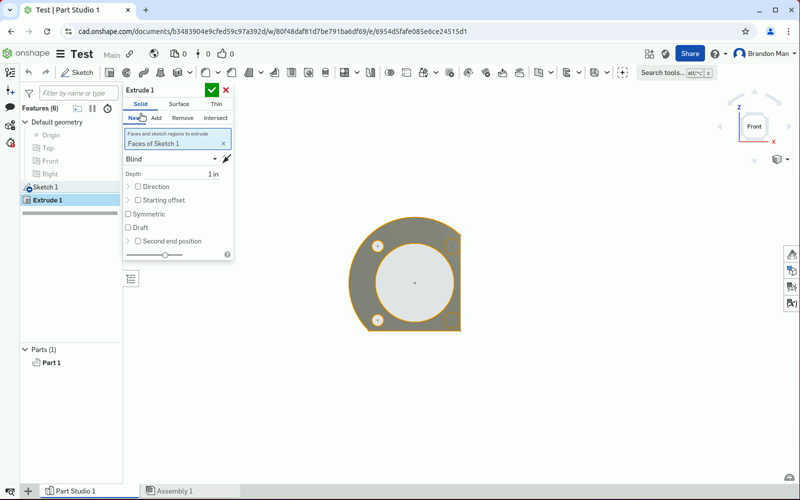
mouse_move(137, 120)
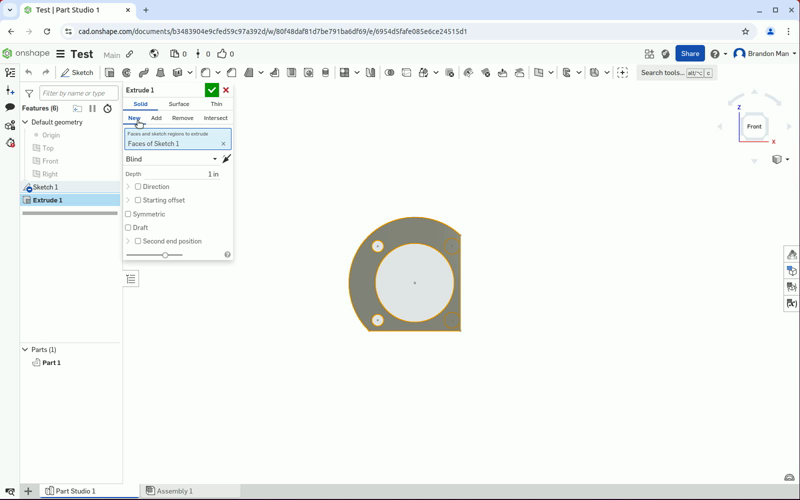
click(137, 120)
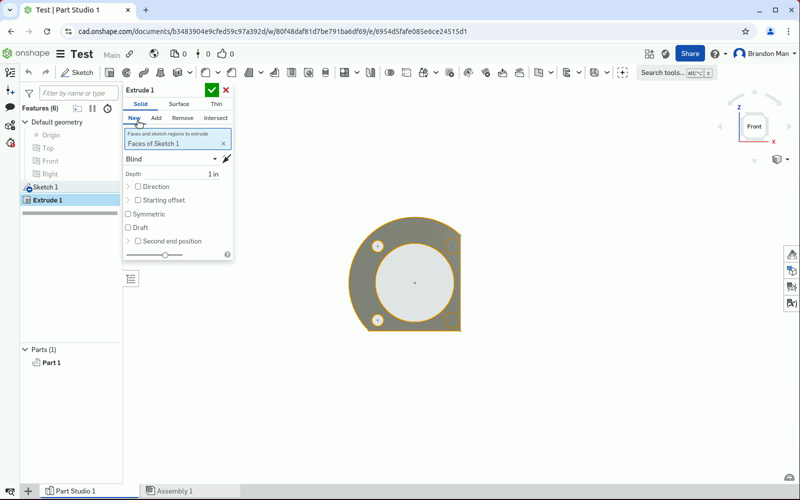
key(tab, 4)
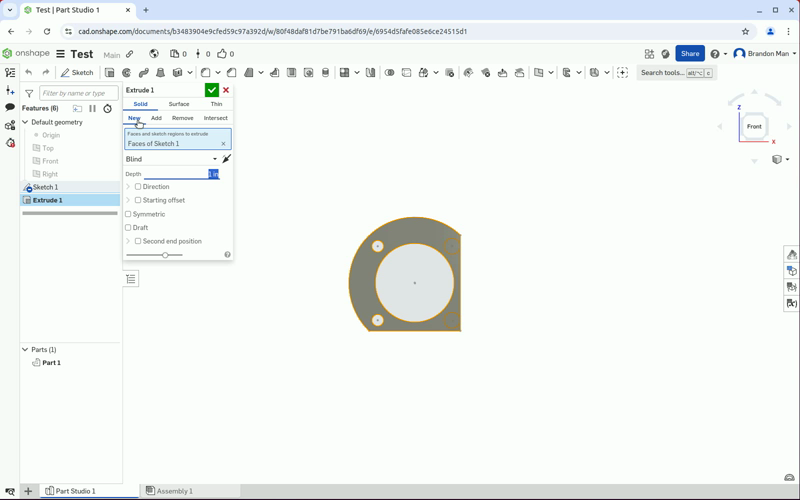
text(2.648)
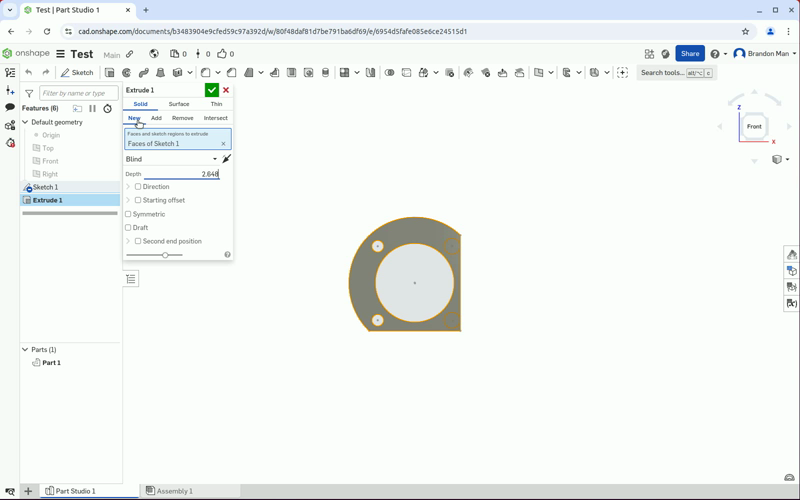
key(enter)
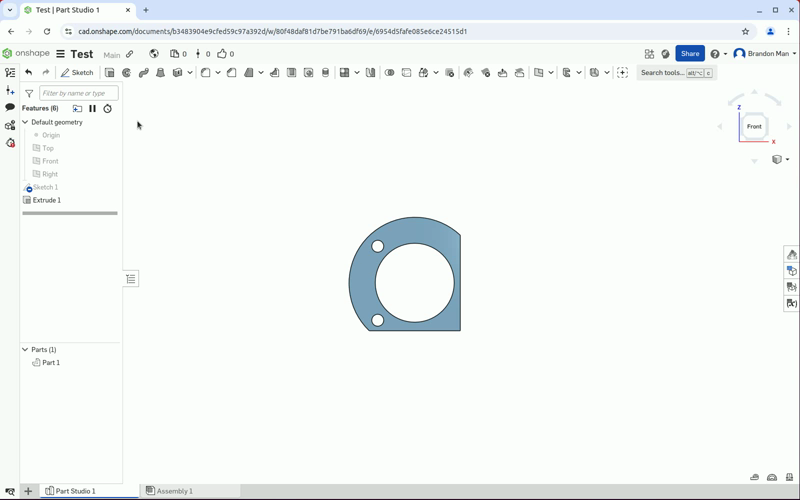
key(shift+h)
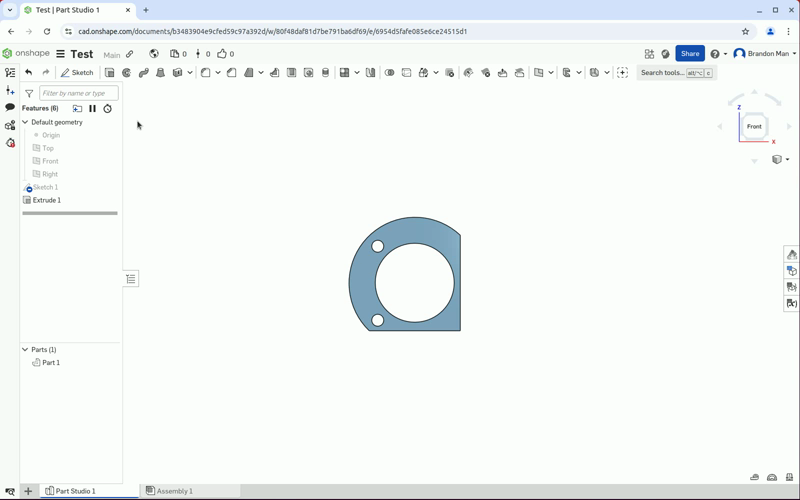
key(shift+h)
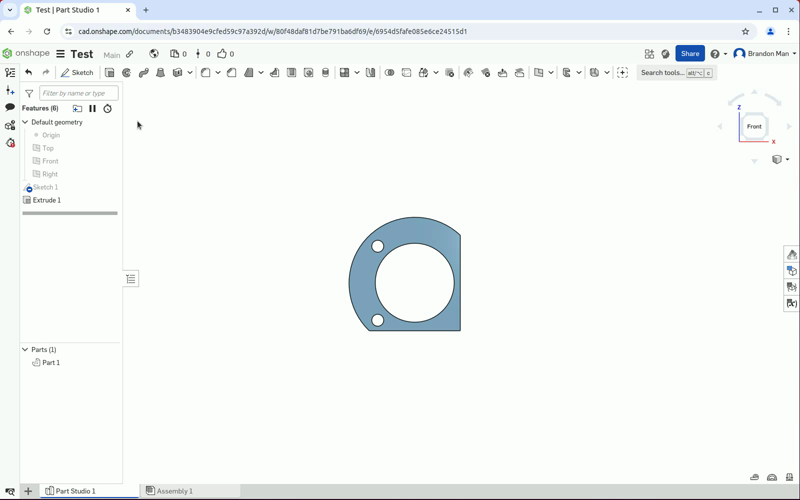
mouse_move(73, 189)
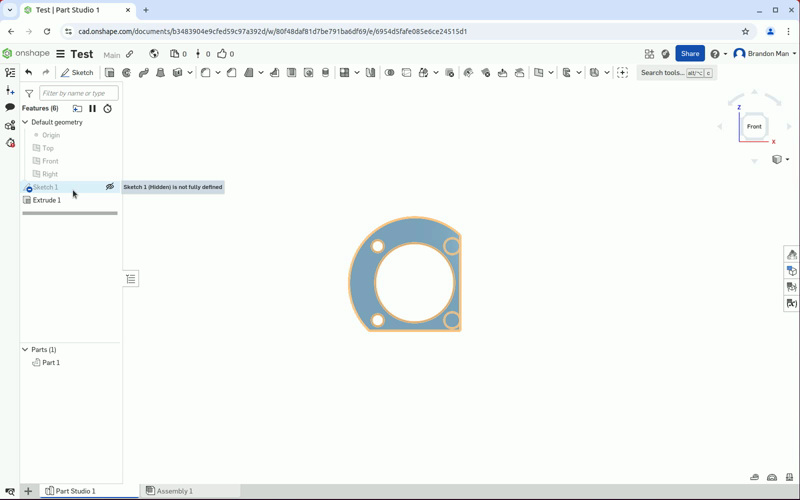
click(73, 189)
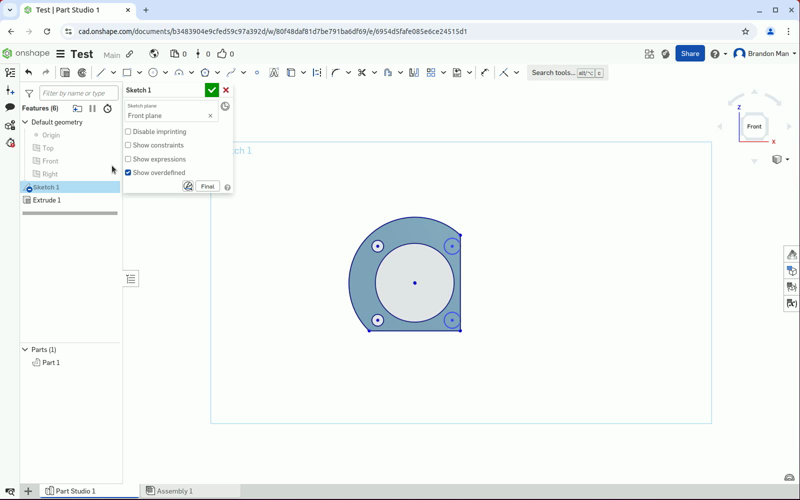
mouse_move(229, 92)
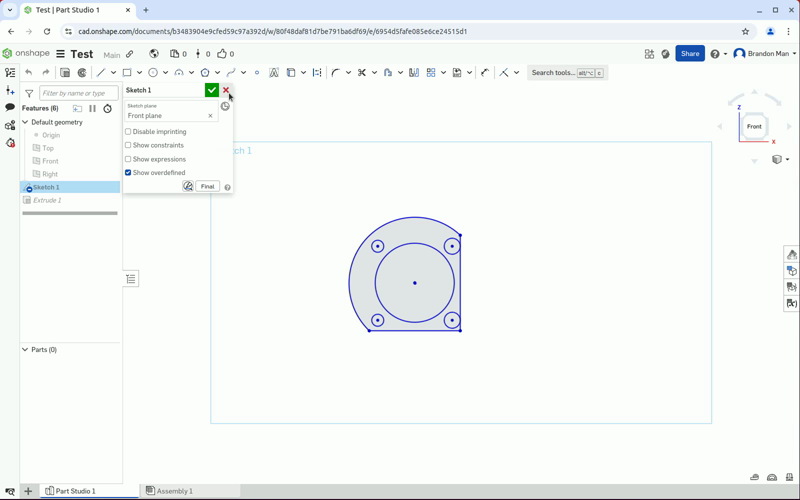
click(229, 92)
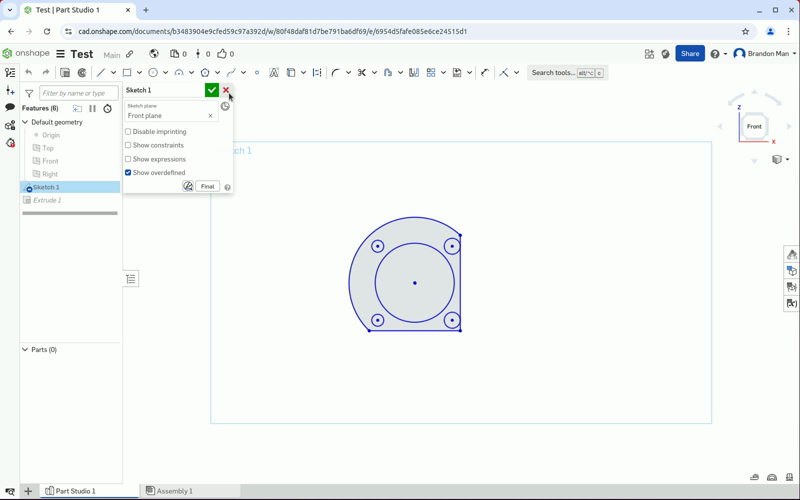
key(shift+s)
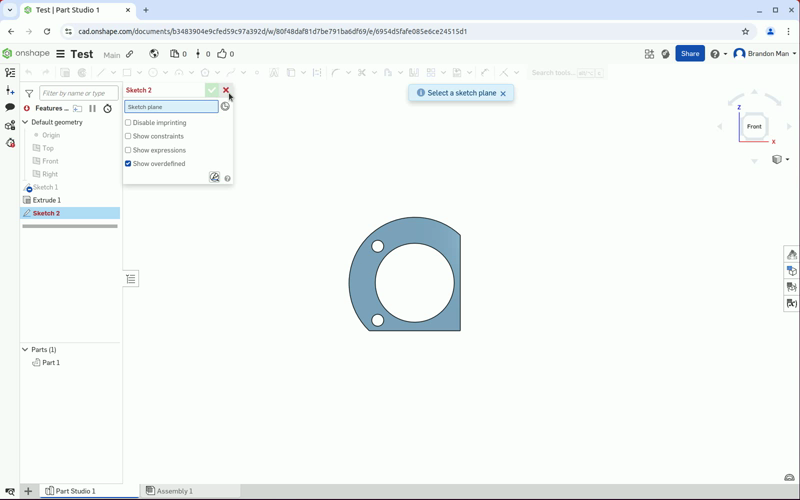
mouse_move(73, 163)
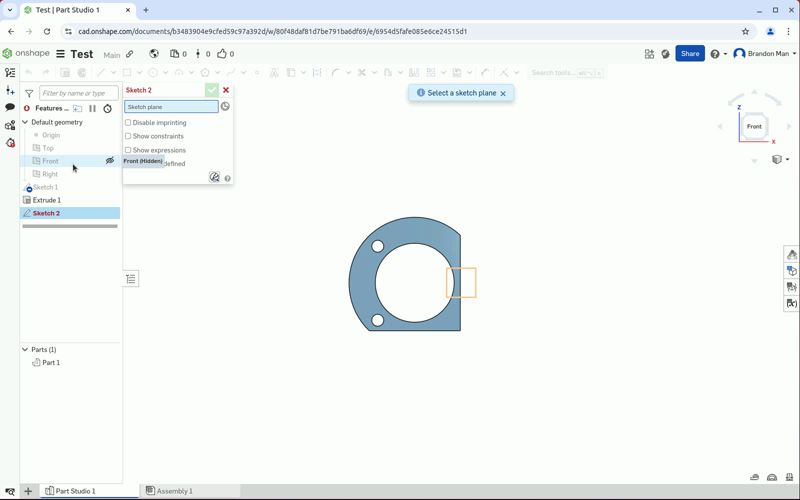
click(73, 163)
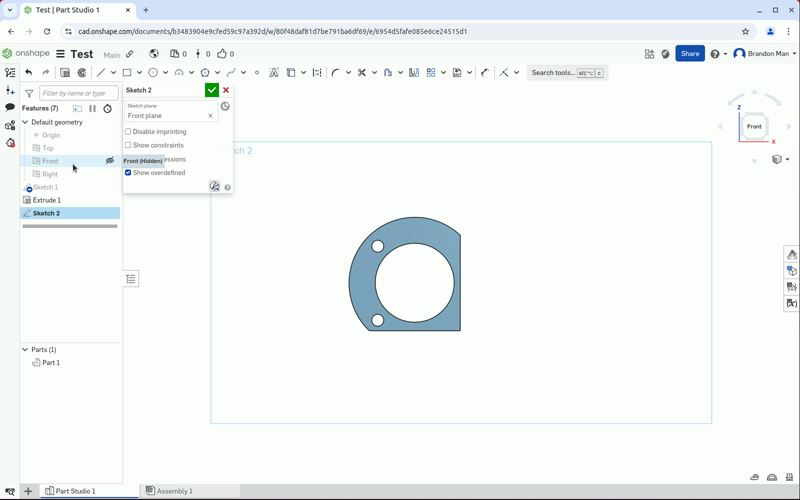
mouse_move(73, 352)
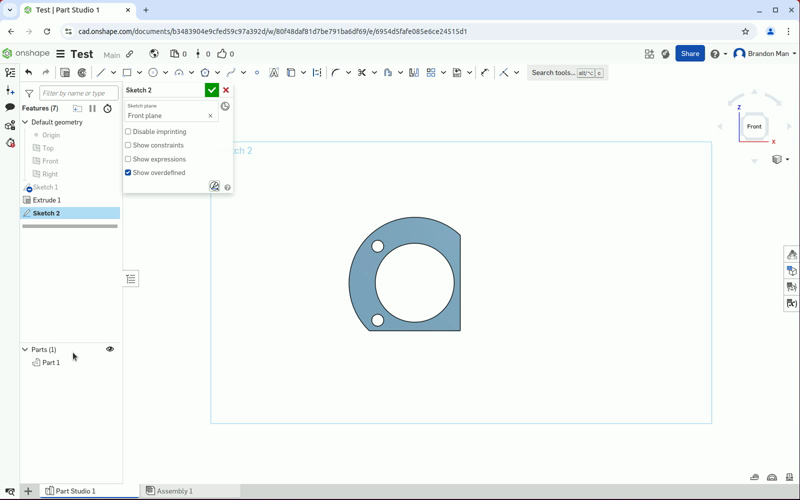
key(y)
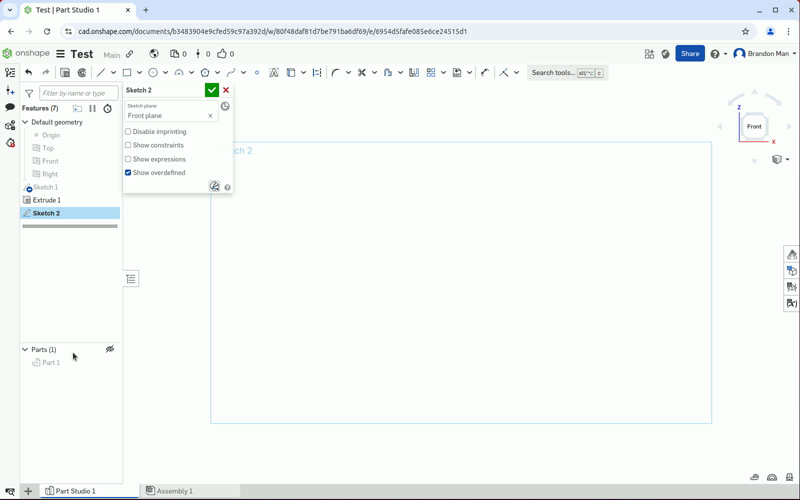
key(l)
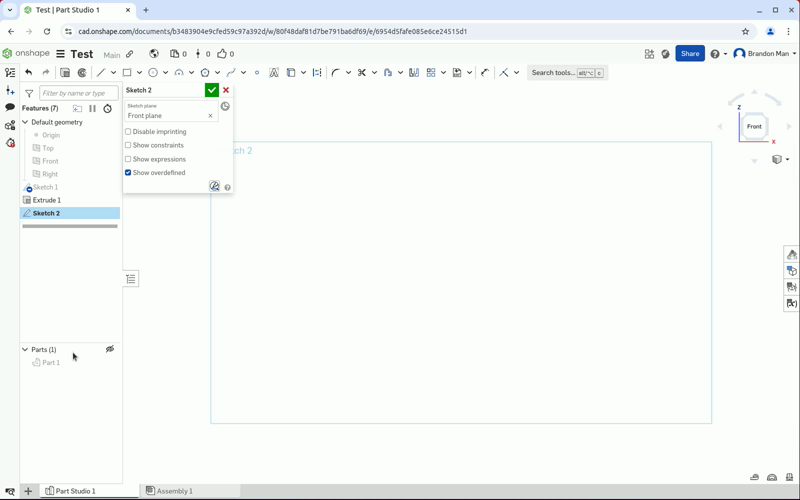
key_down(shift)
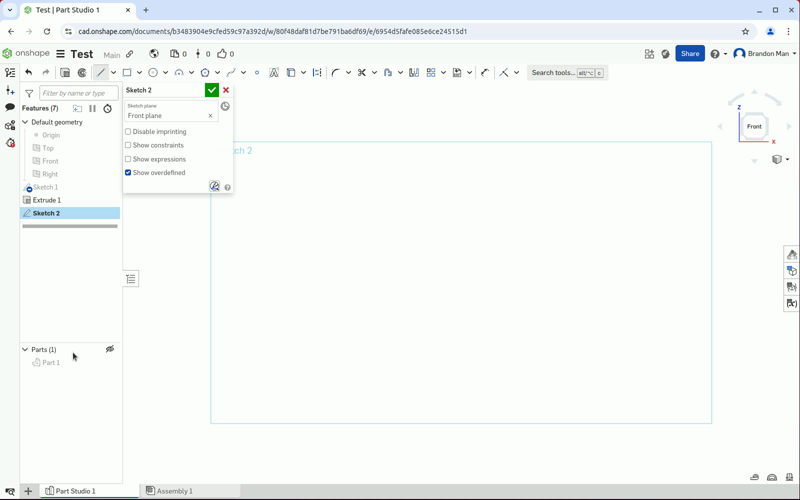
mouse_move(461, 330)
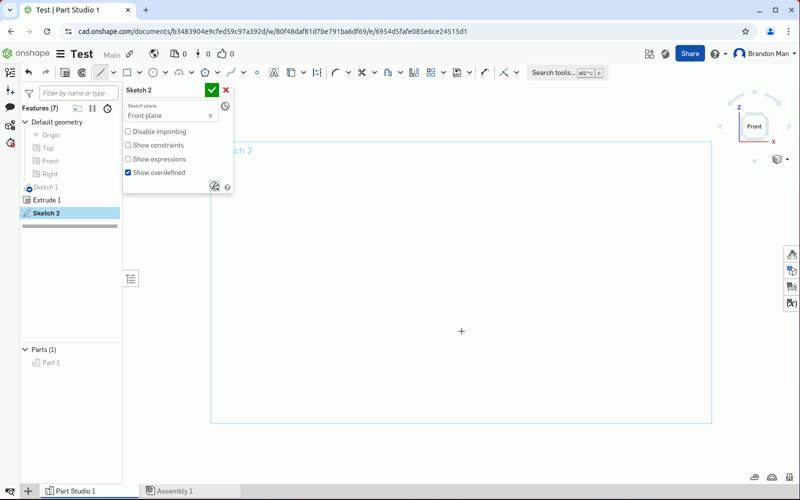
click(461, 330)
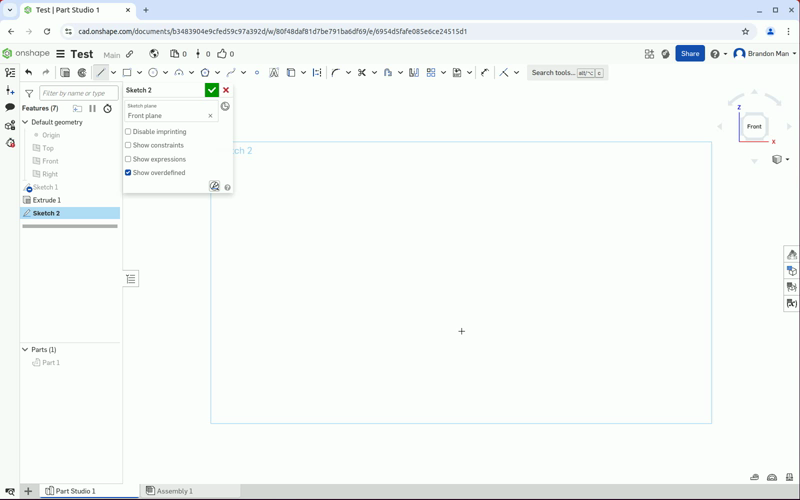
key_up(shift)
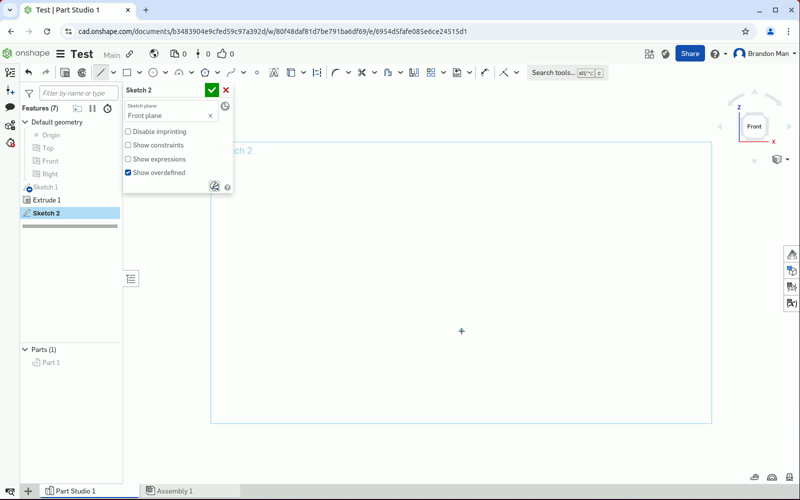
key_down(shift)
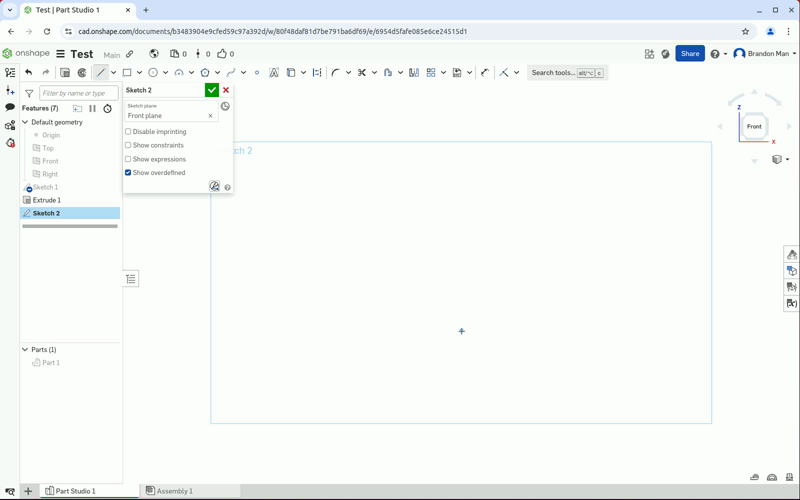
mouse_move(552, 330)
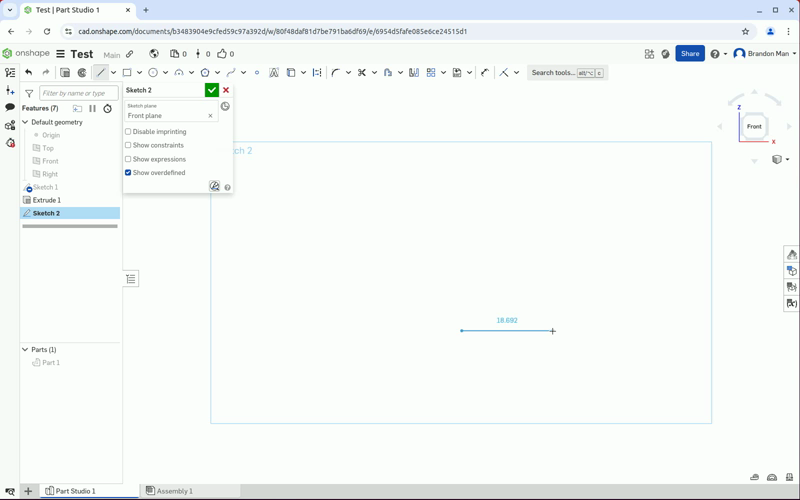
click(552, 330)
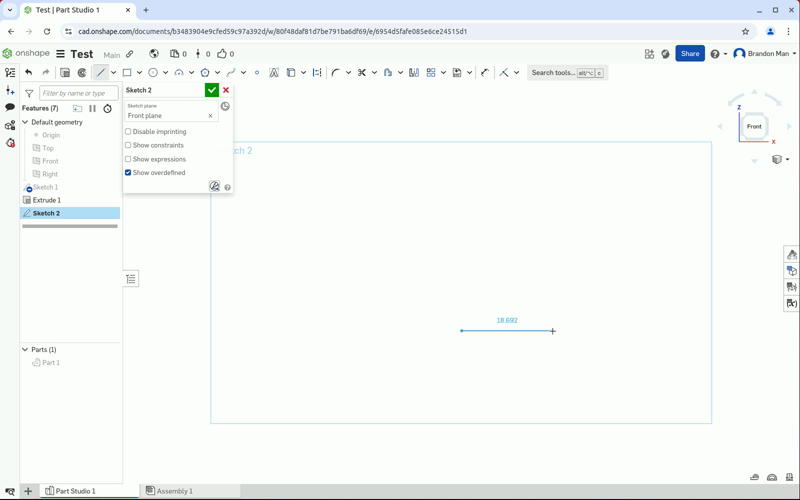
key_up(shift)
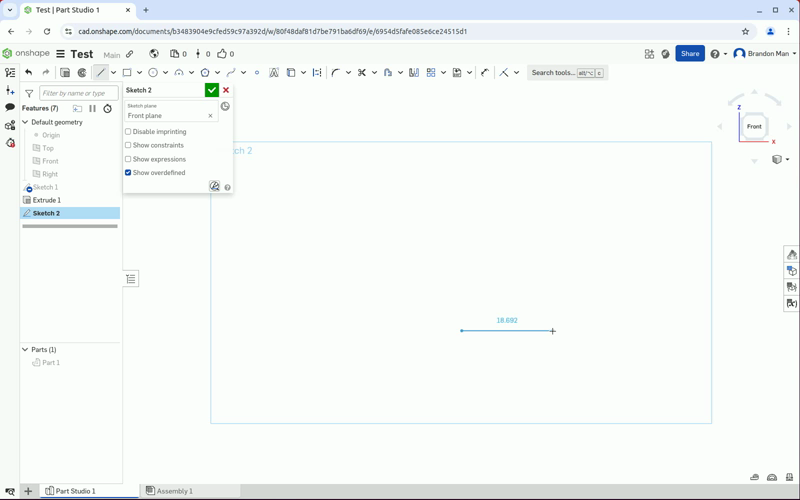
key(esc)
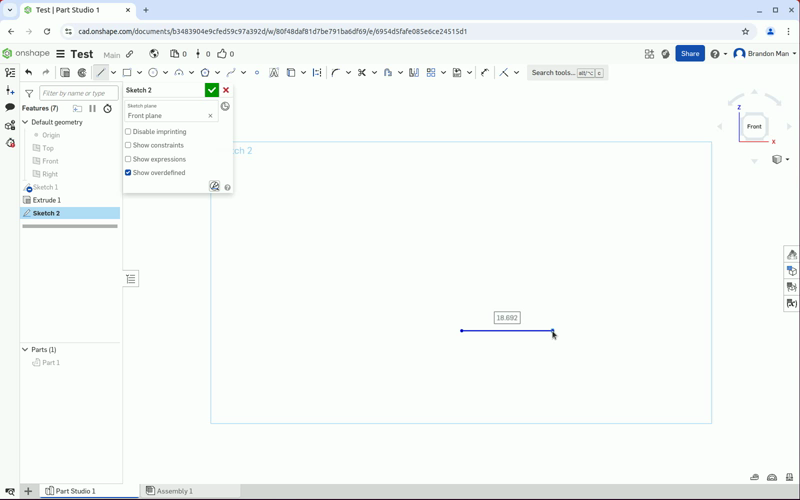
key(a)
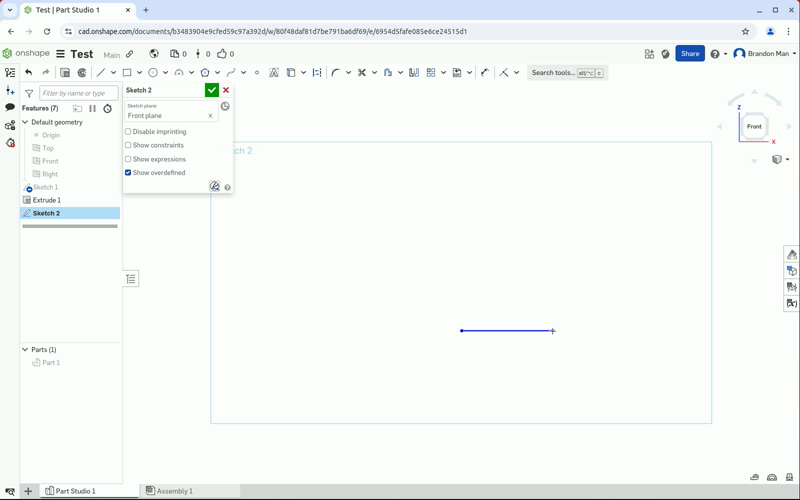
mouse_move(552, 330)
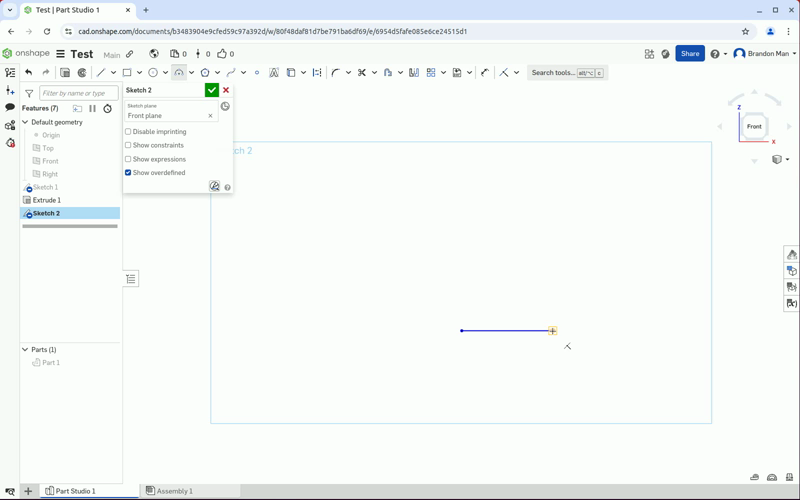
click(552, 330)
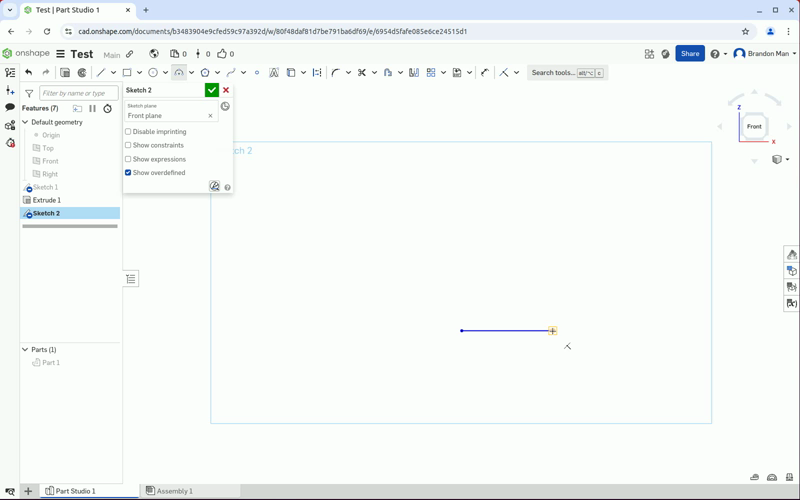
key_down(shift)
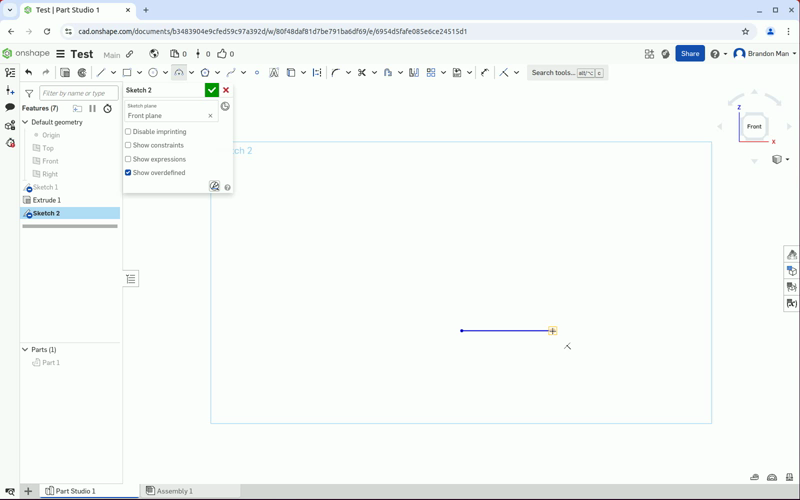
mouse_move(461, 235)
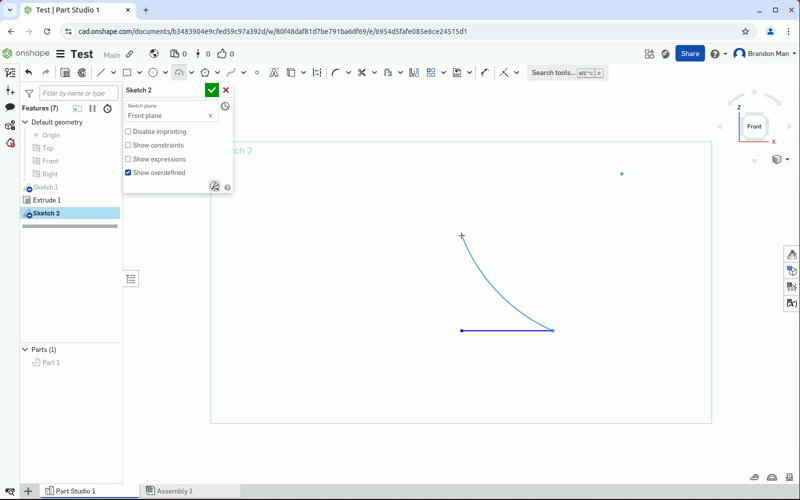
click(461, 235)
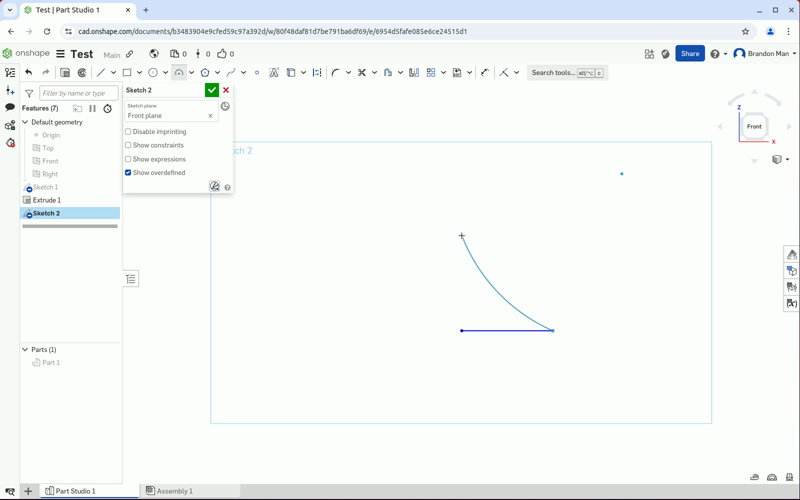
mouse_move(555, 237)
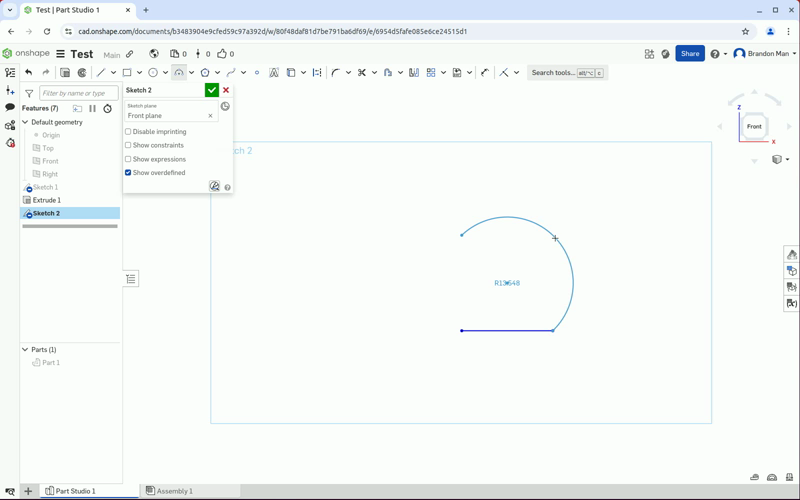
click(555, 237)
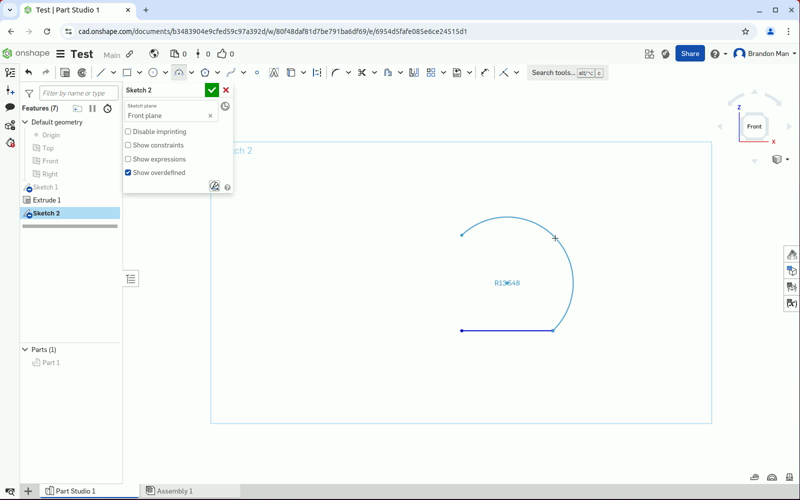
key_up(shift)
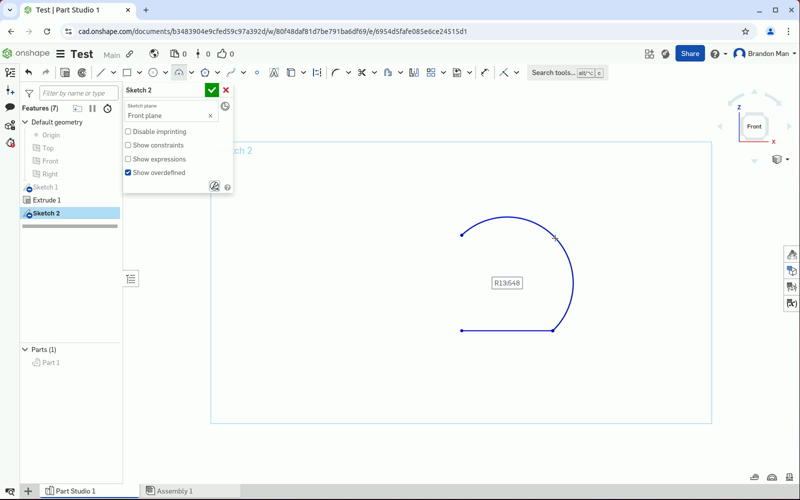
key(esc)
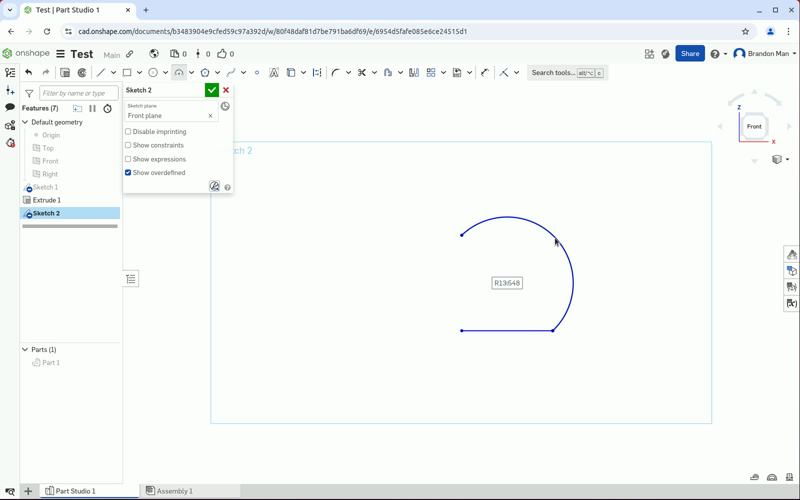
key(l)
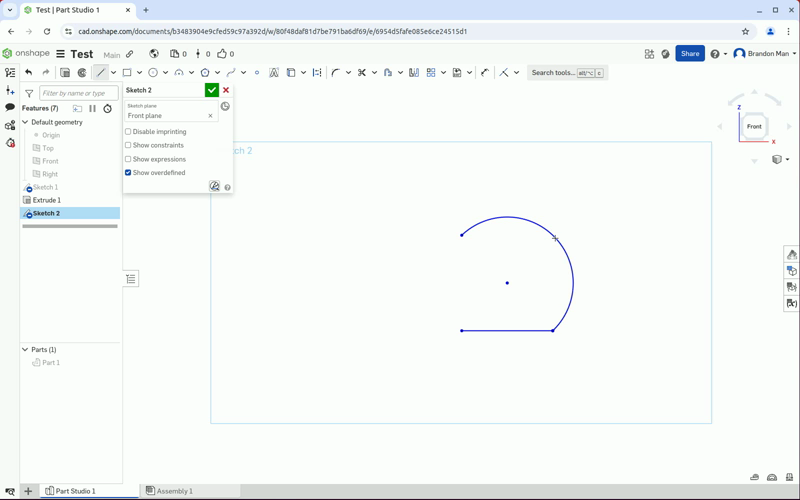
mouse_move(461, 235)
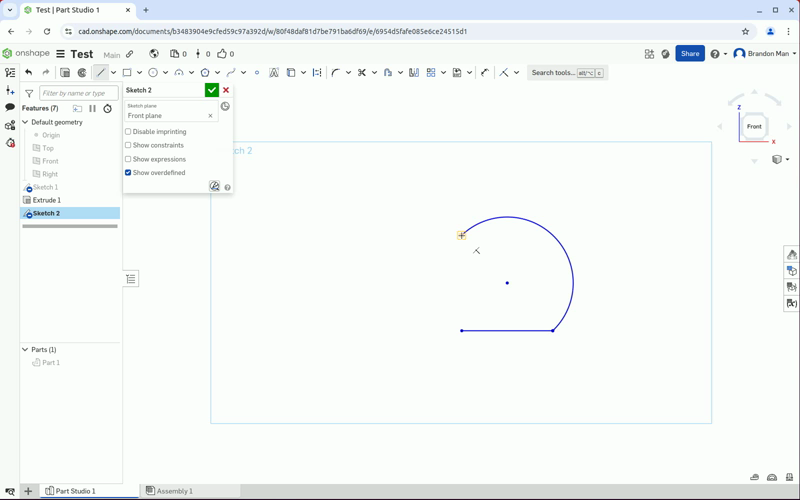
click(461, 235)
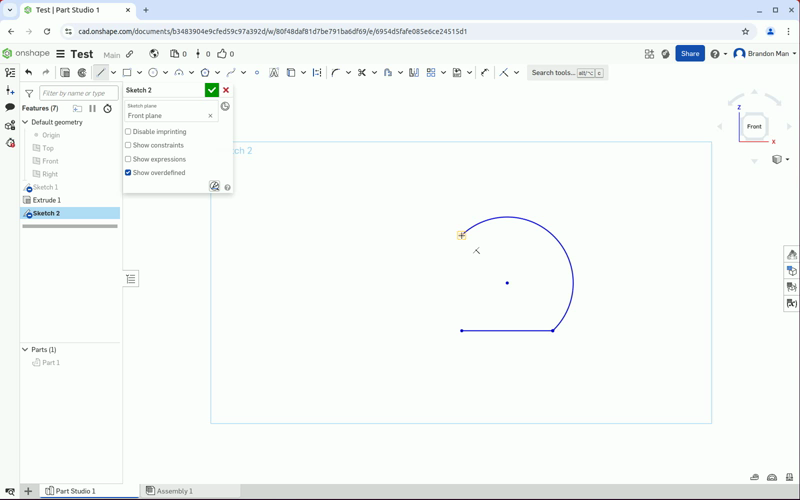
key_down(shift)
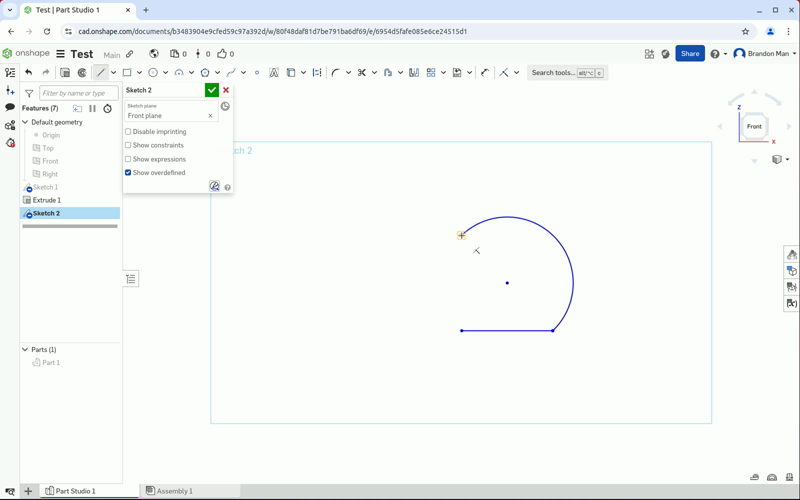
mouse_move(461, 330)
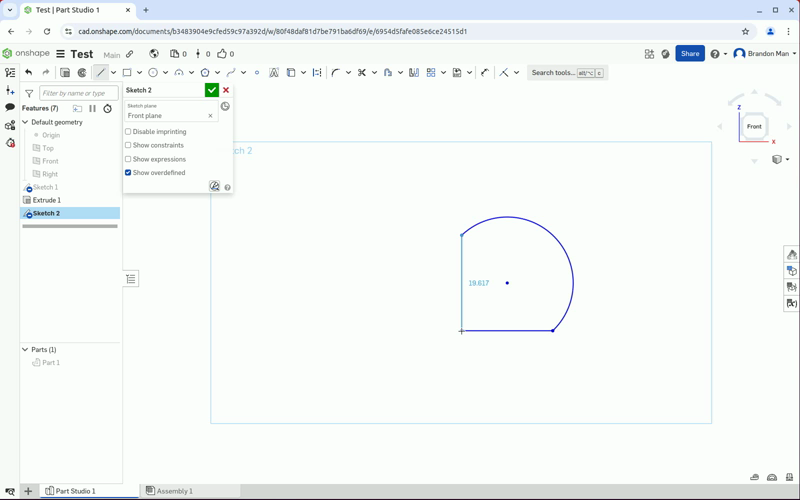
key_up(shift)
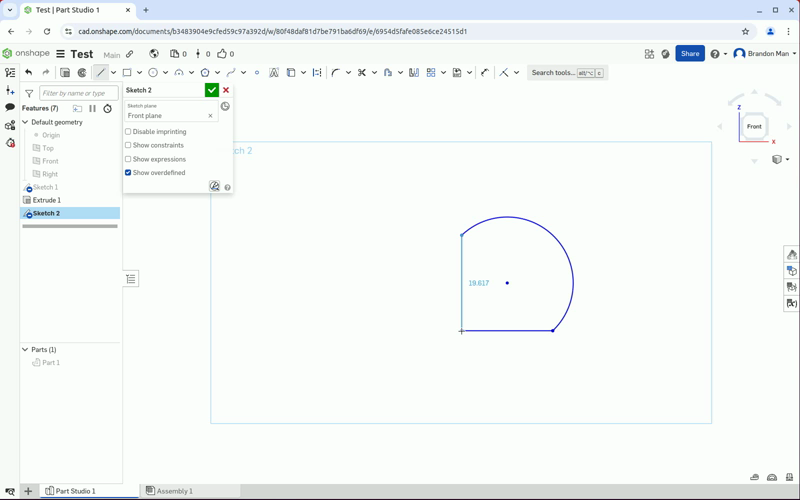
click(461, 330)
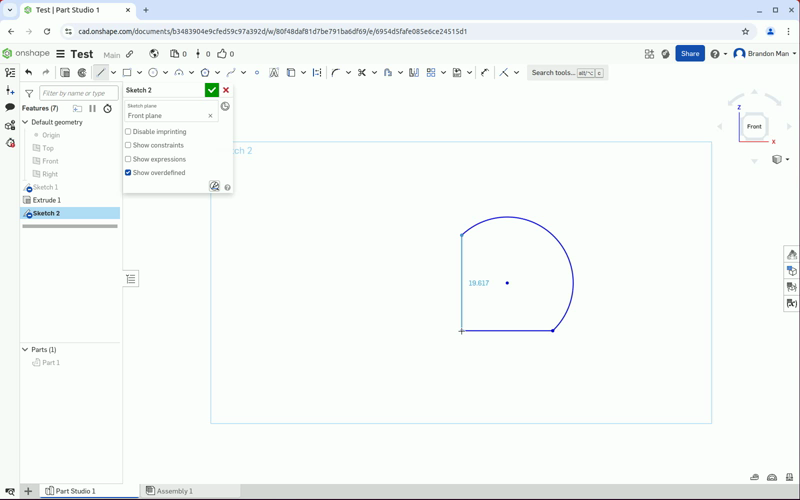
key(esc)
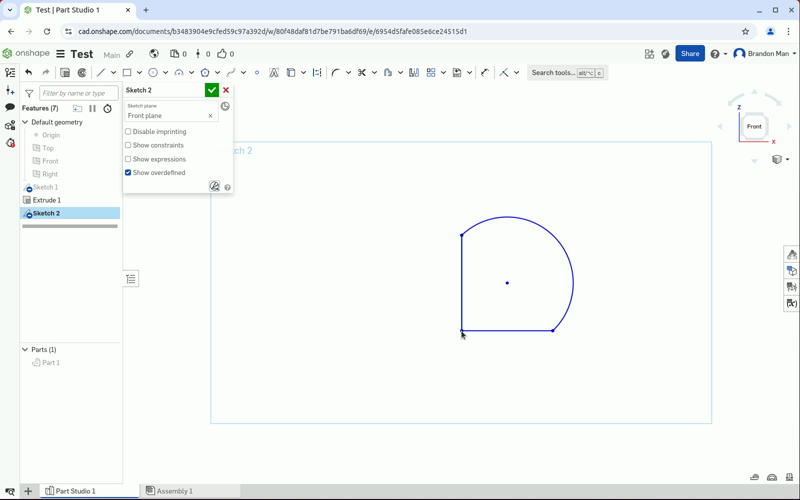
key(c)
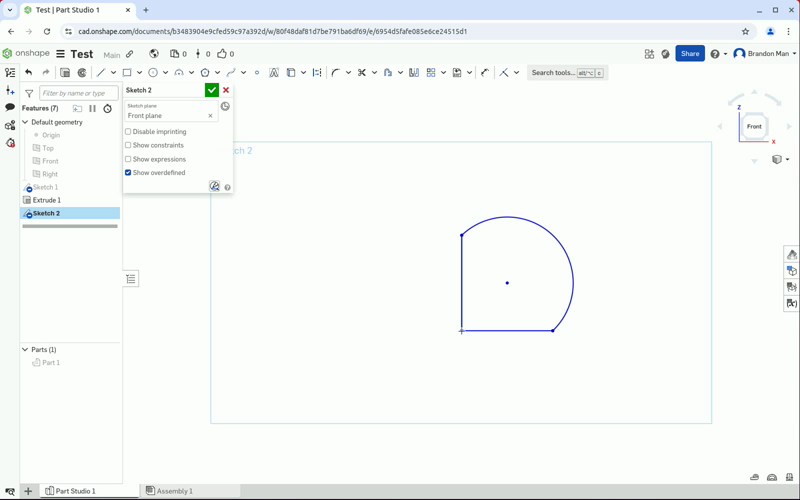
key_down(shift)
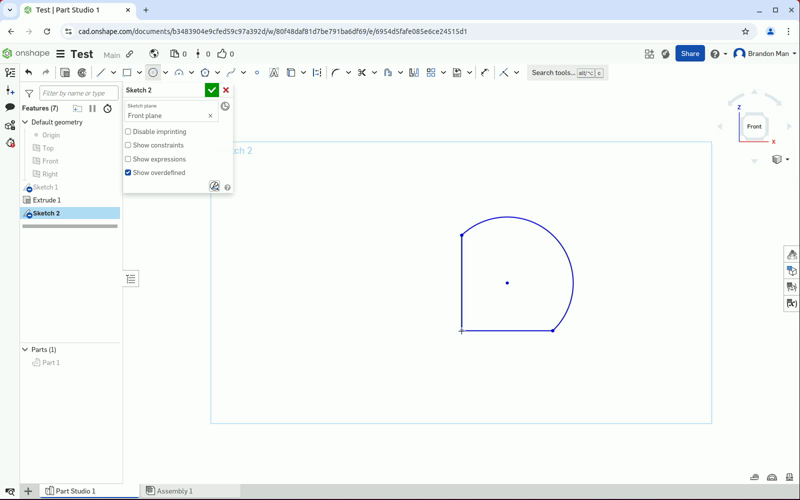
mouse_move(470, 246)
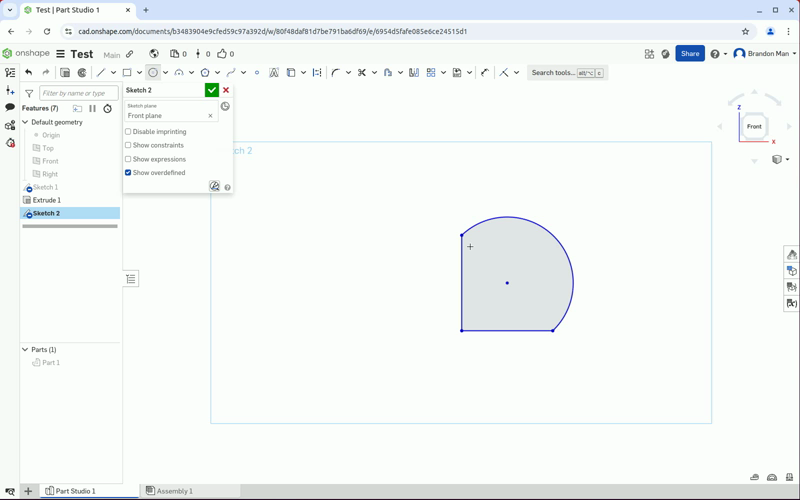
click(470, 246)
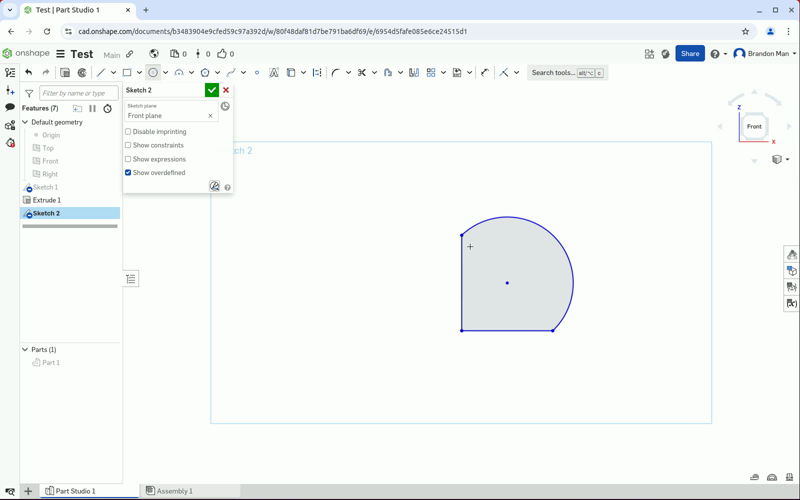
key_up(shift)
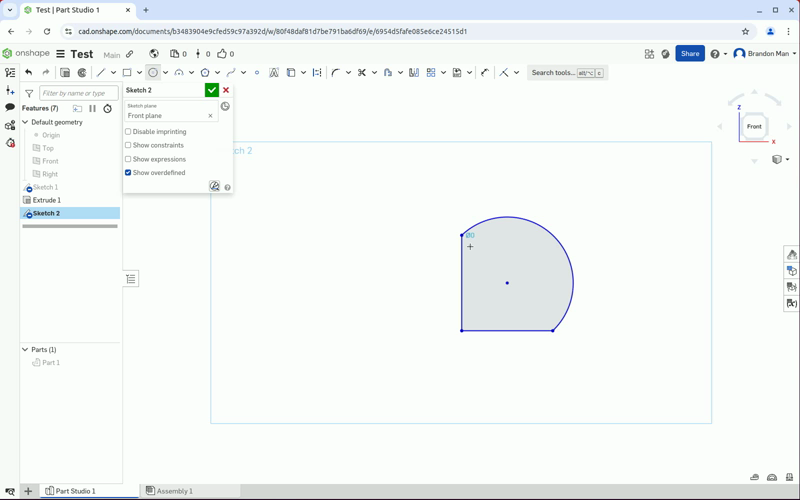
mouse_move(476, 246)
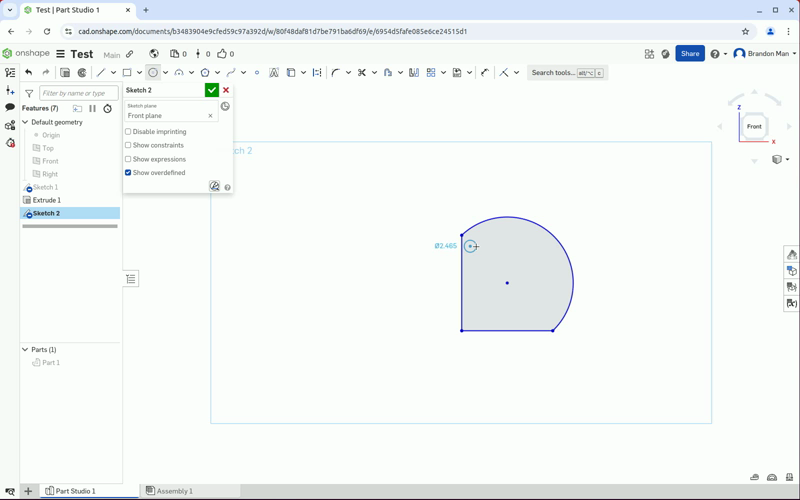
click(476, 246)
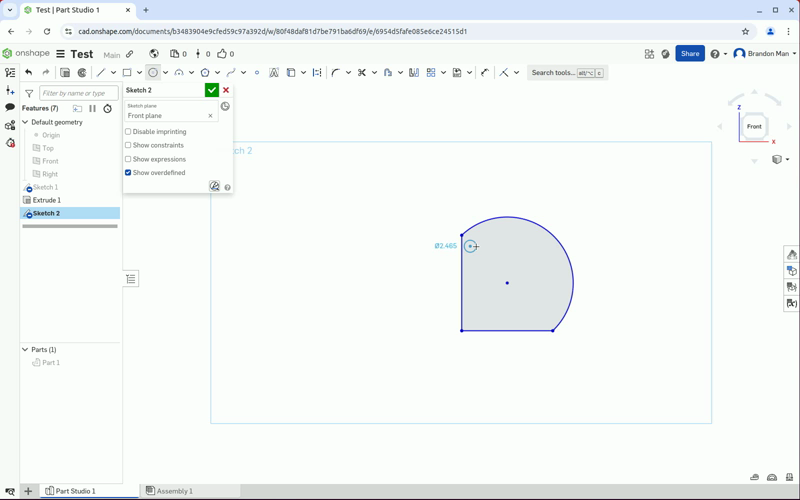
key(esc)
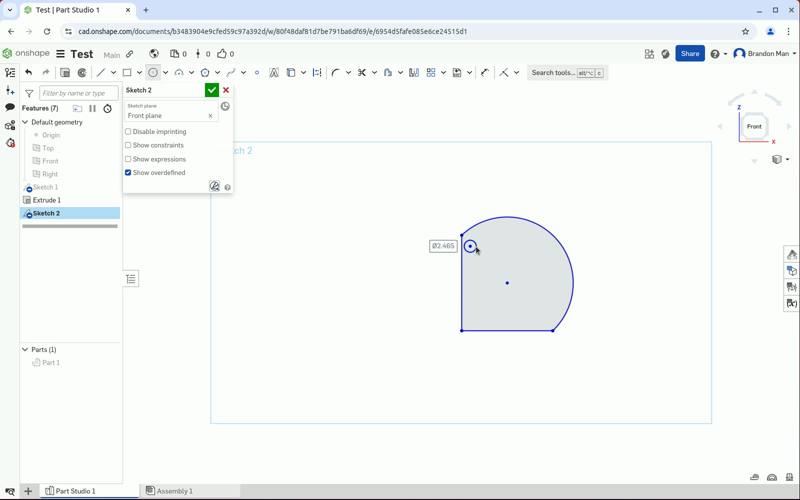
key(c)
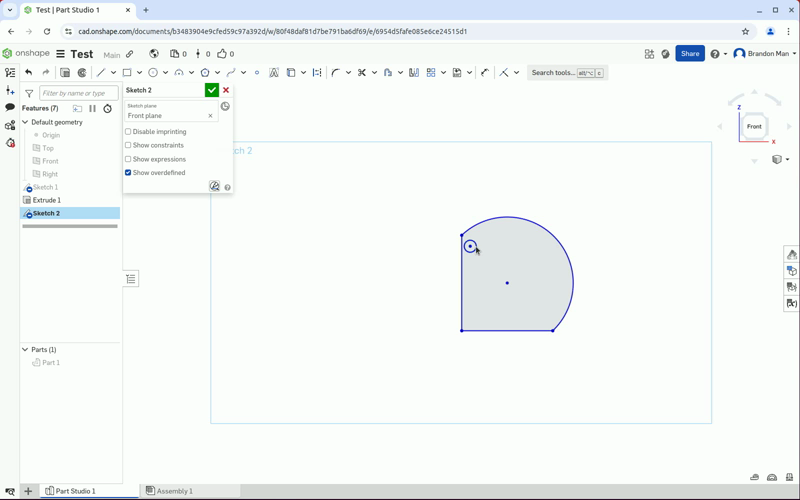
key_down(shift)
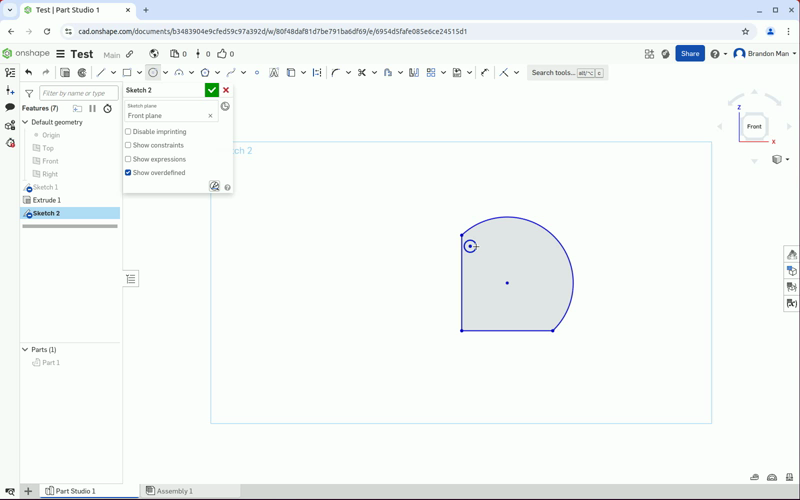
mouse_move(507, 278)
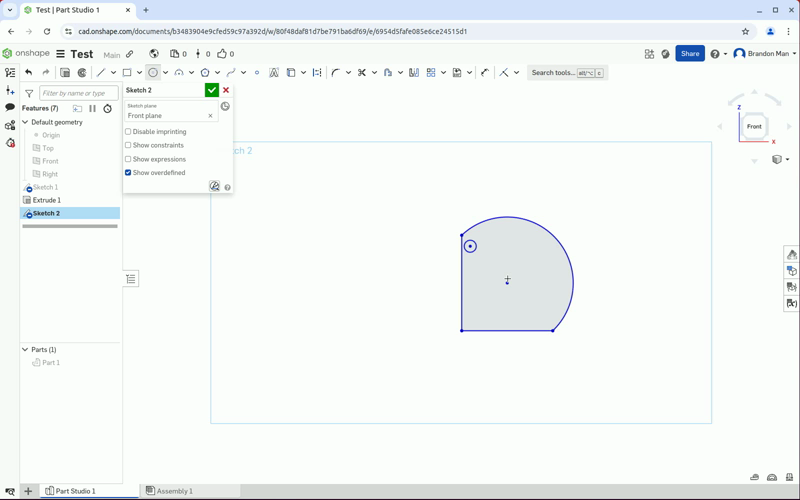
click(507, 278)
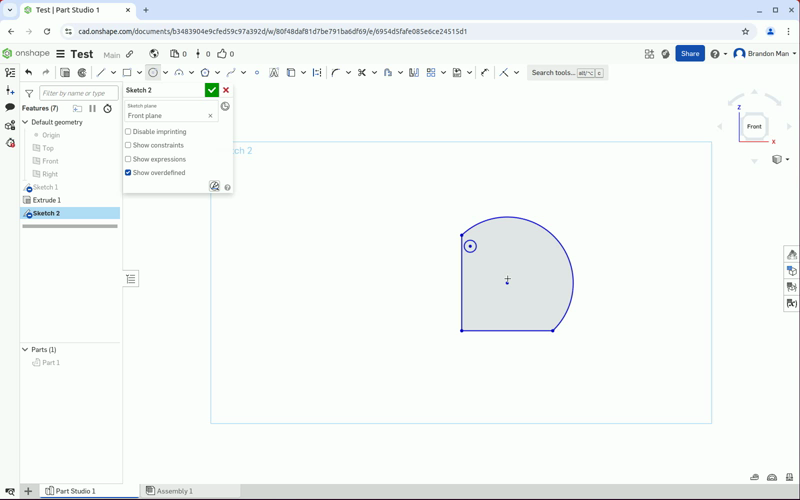
key_up(shift)
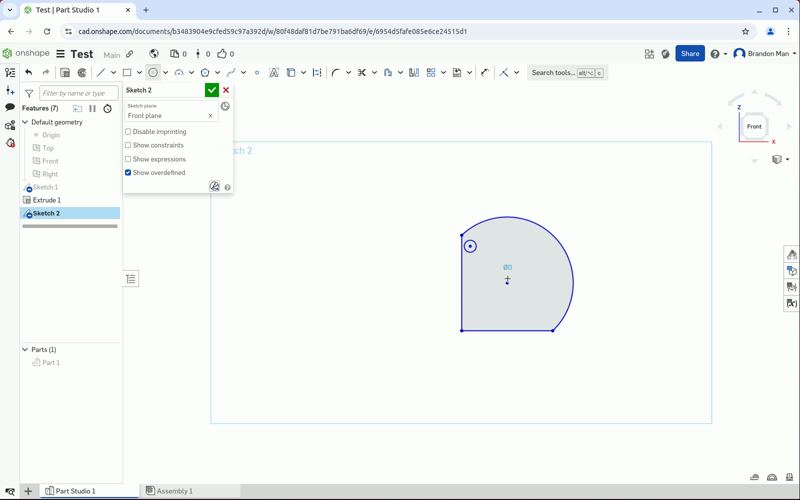
mouse_move(547, 278)
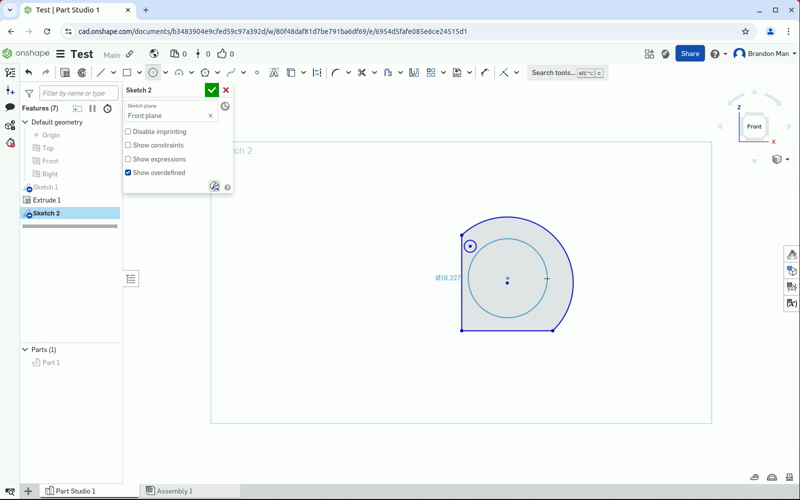
click(547, 278)
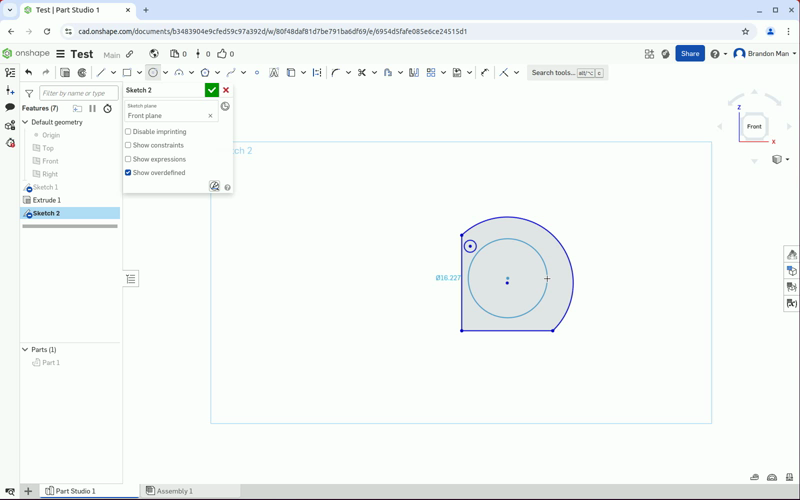
key(esc)
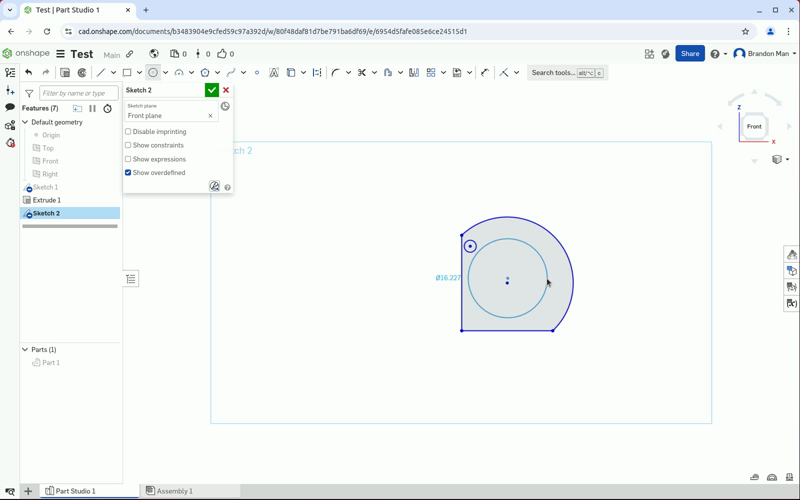
key(c)
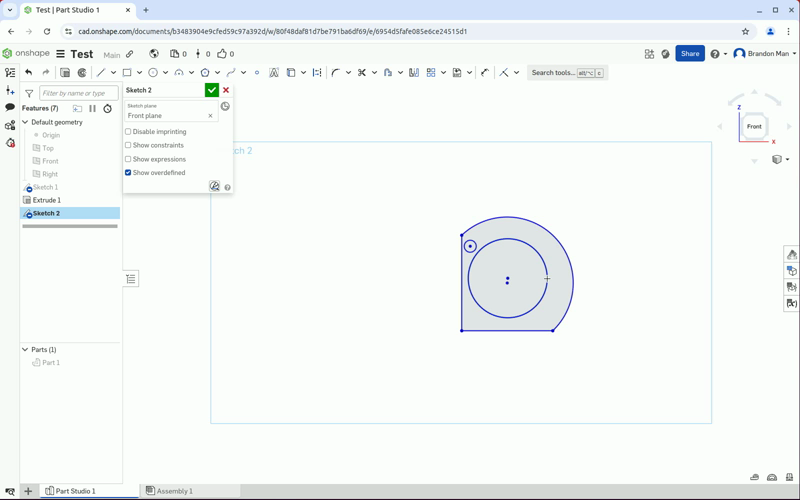
key_down(shift)
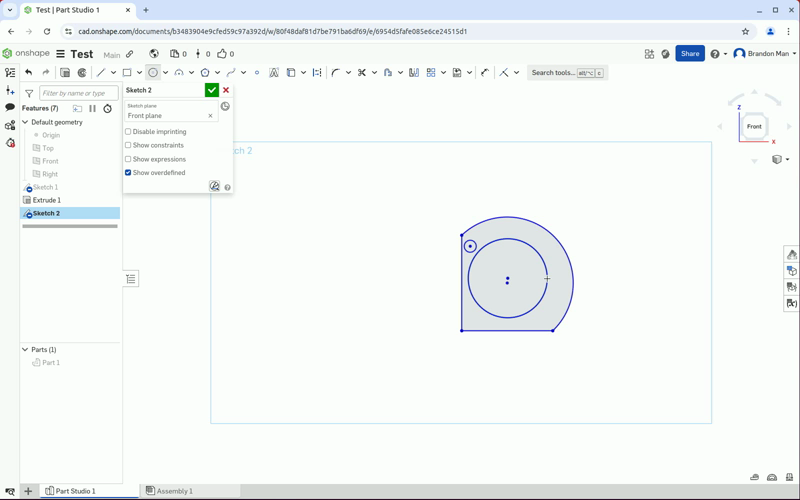
mouse_move(475, 315)
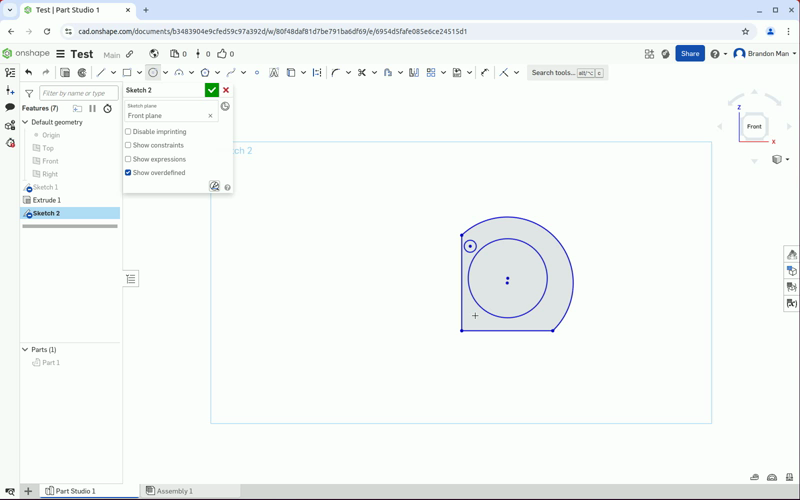
click(475, 315)
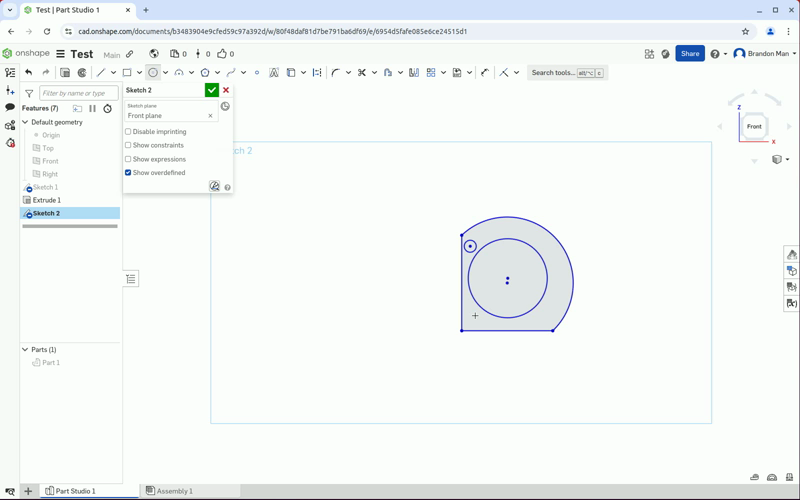
key_up(shift)
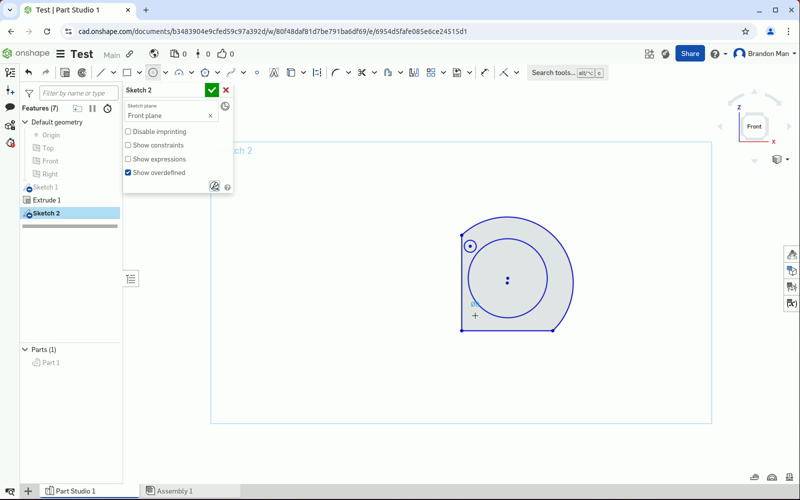
mouse_move(481, 315)
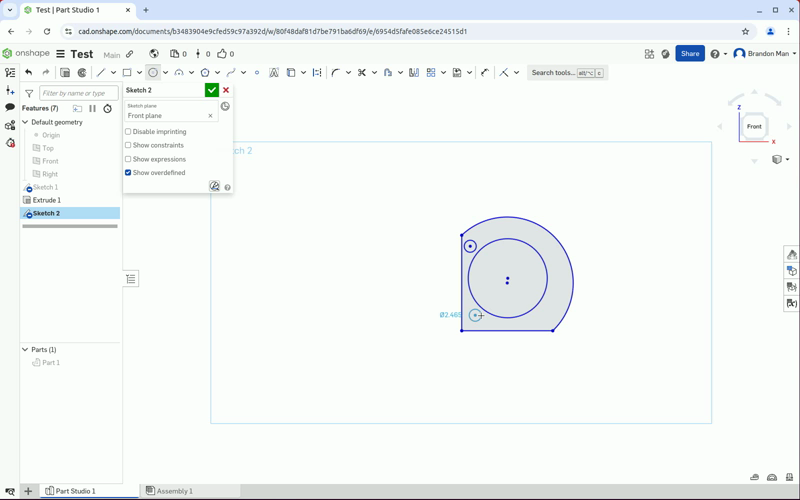
click(481, 315)
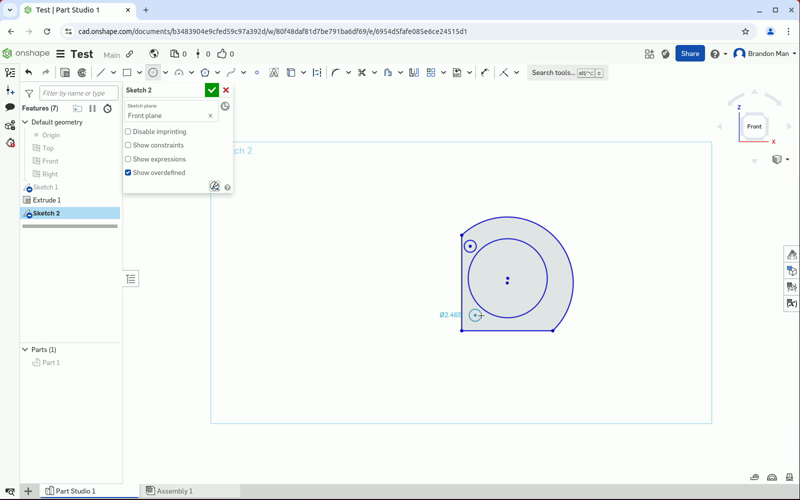
key(esc)
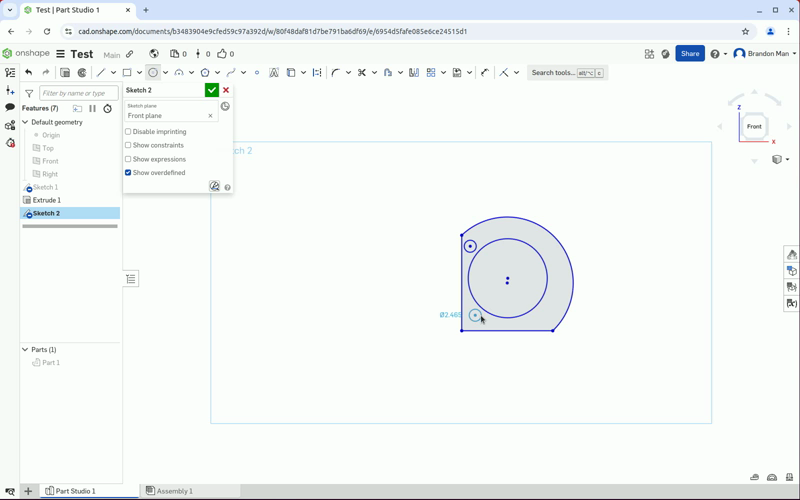
key(c)
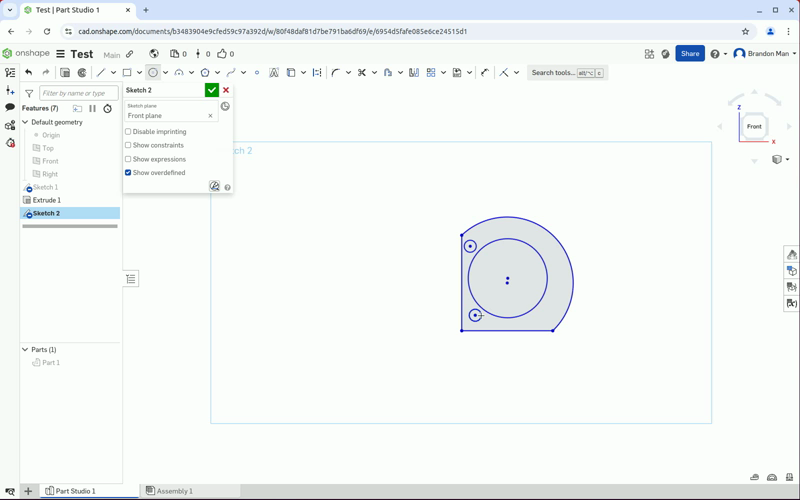
key_down(shift)
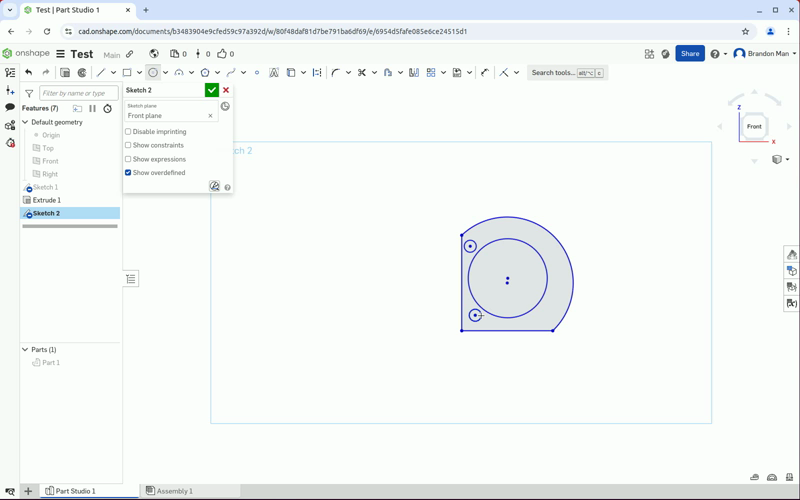
mouse_move(539, 241)
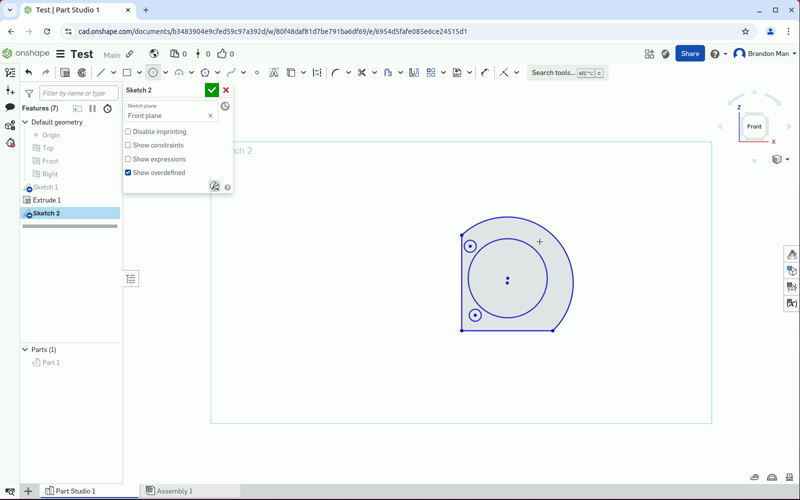
click(539, 241)
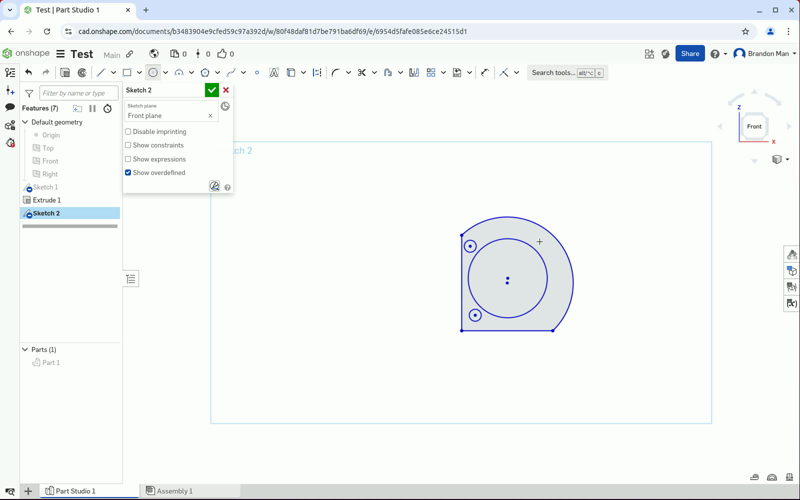
key_up(shift)
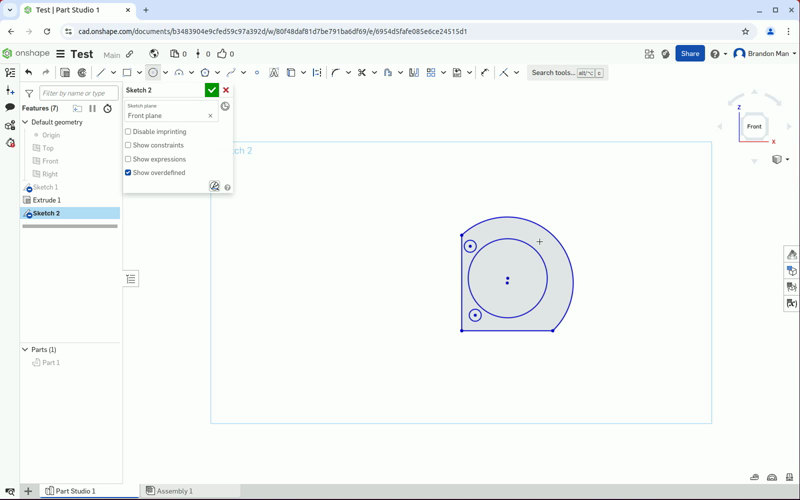
mouse_move(545, 241)
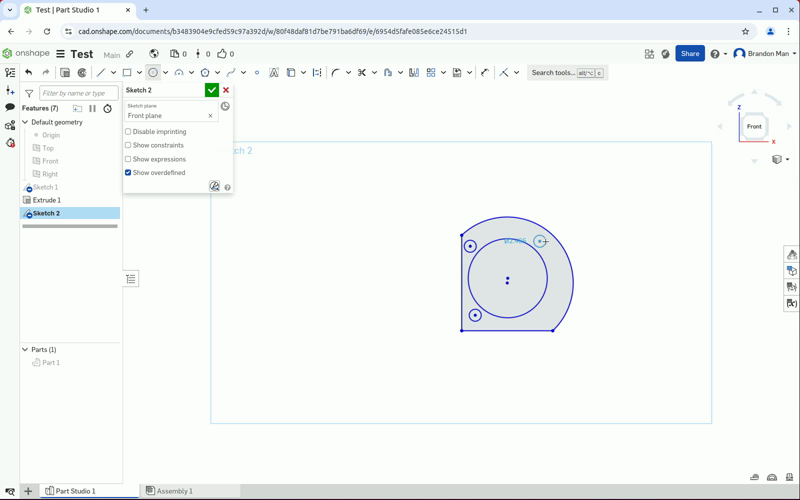
click(545, 241)
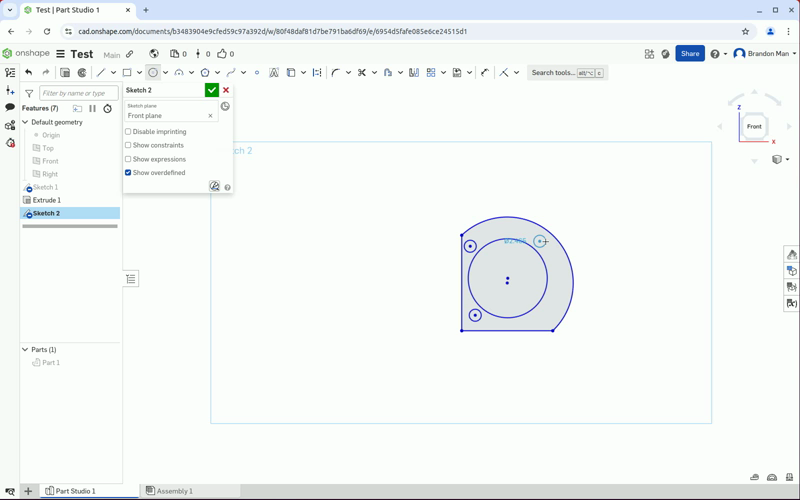
key(esc)
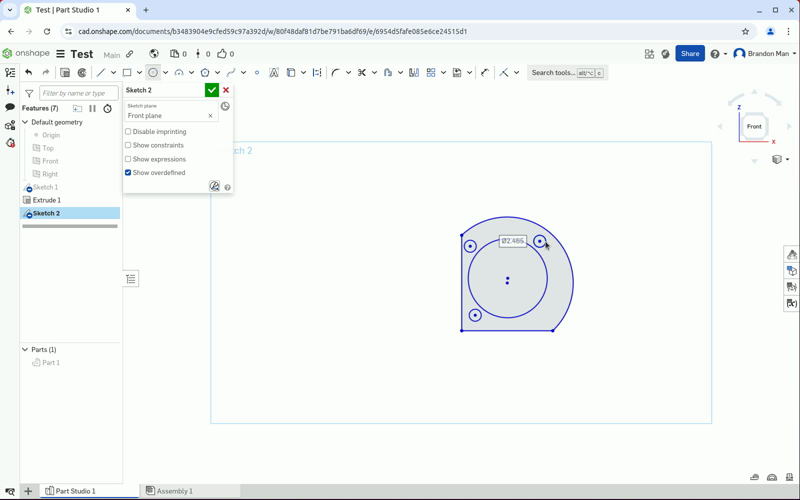
key(c)
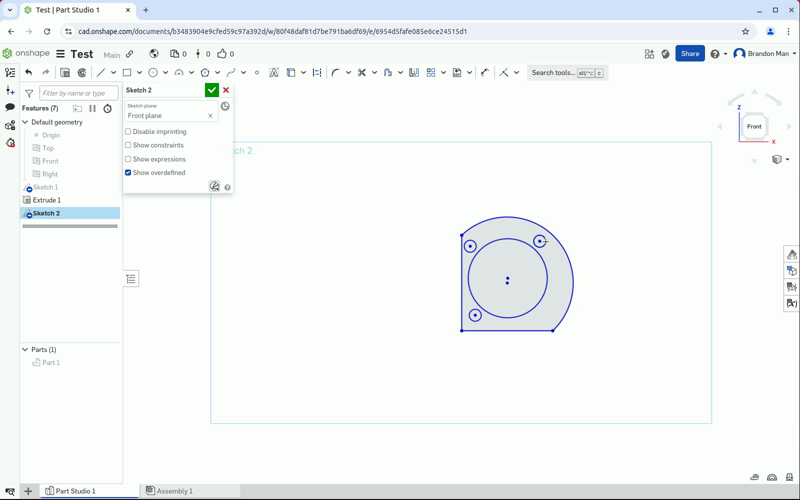
key_down(shift)
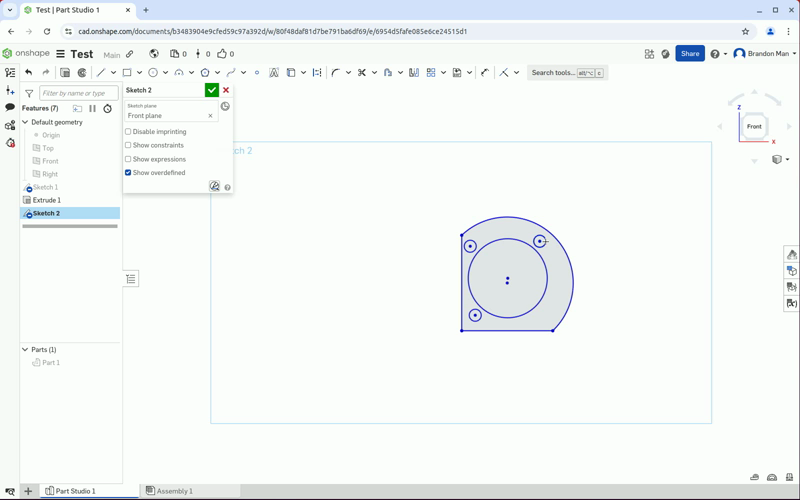
mouse_move(544, 310)
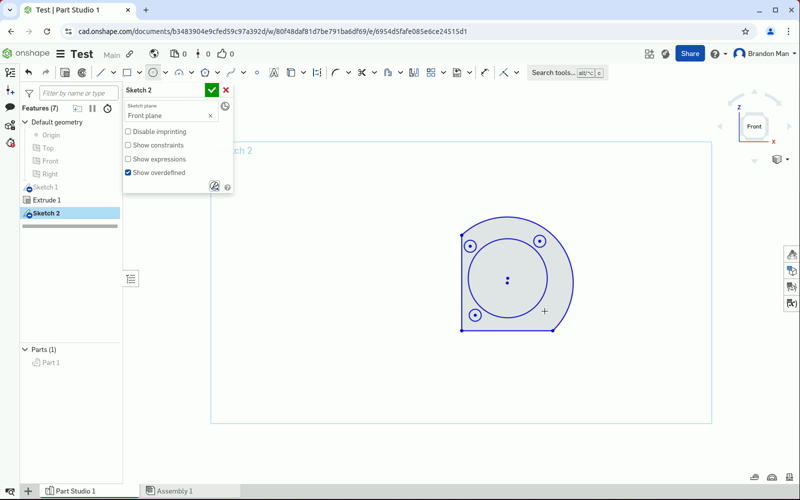
click(544, 310)
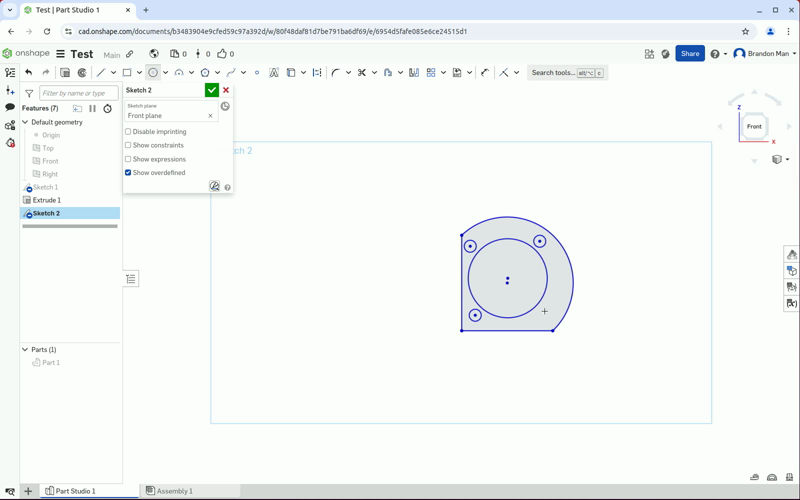
key_up(shift)
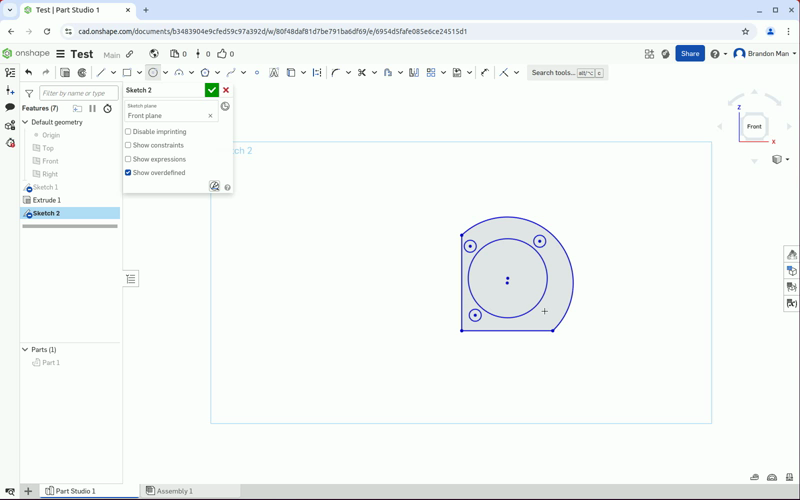
mouse_move(550, 310)
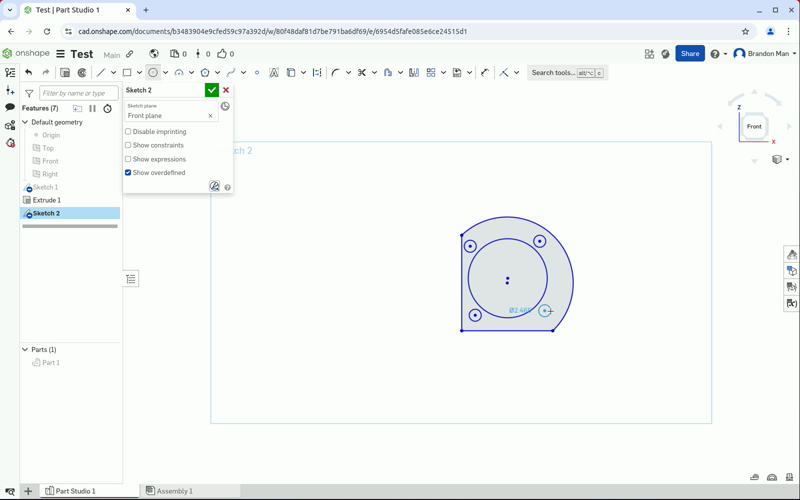
click(550, 310)
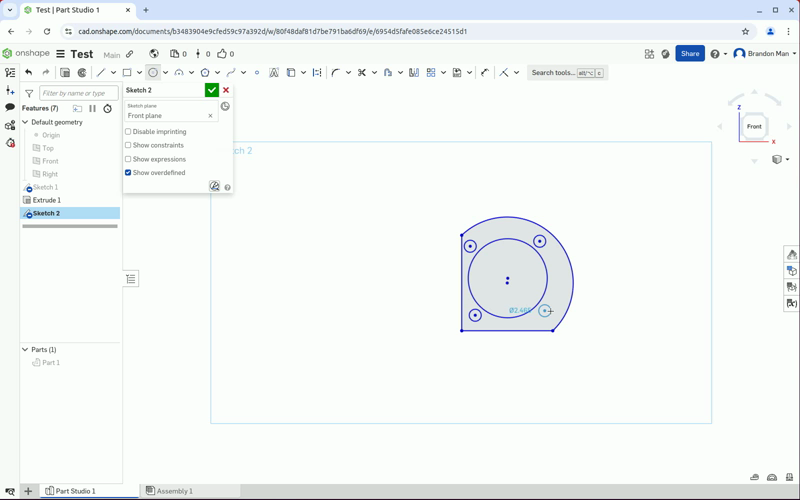
key(esc)
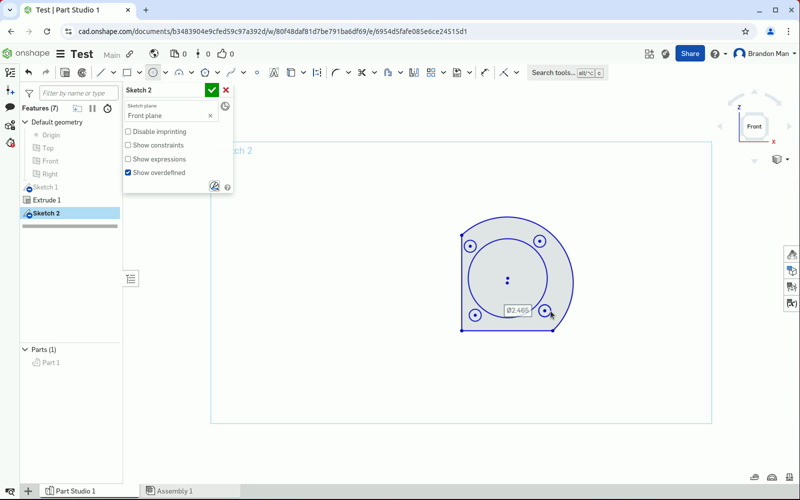
mouse_move(557, 247)
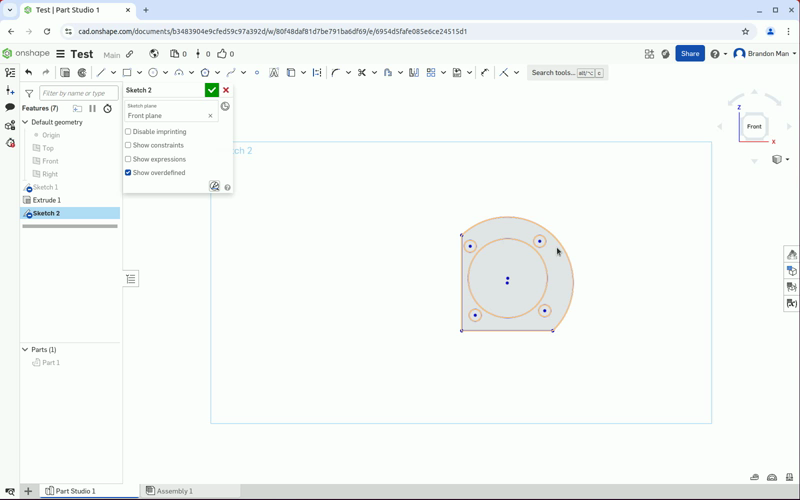
click(557, 247)
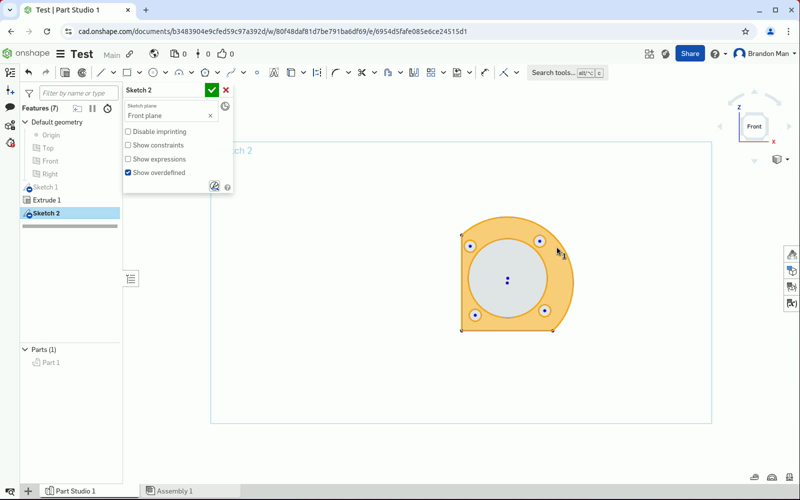
mouse_move(73, 352)
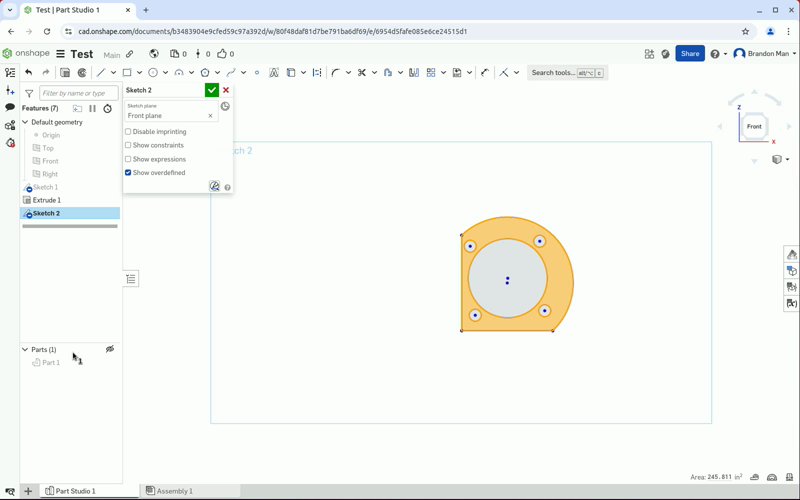
key(shift+y)
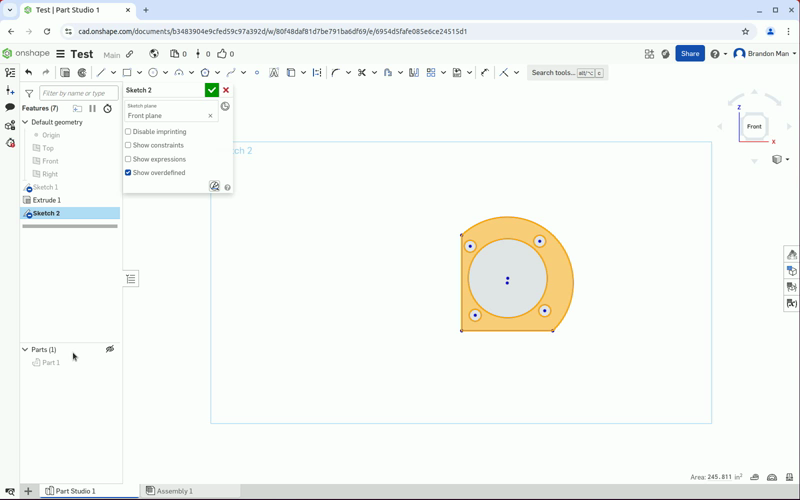
key(shift+e)
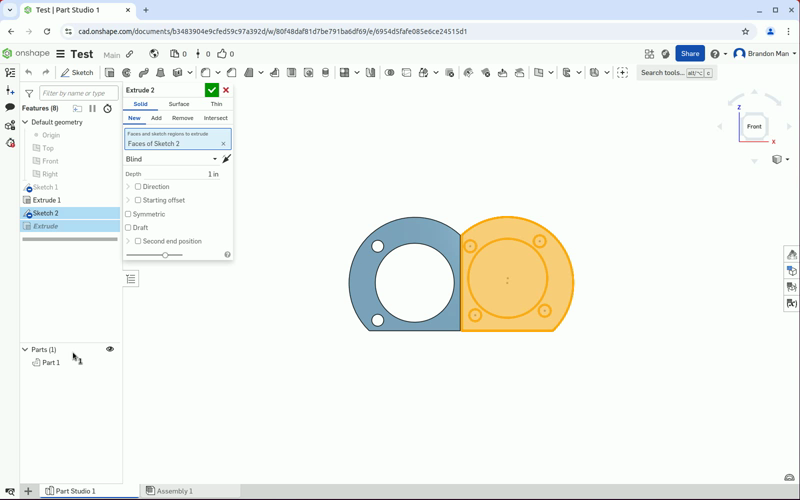
mouse_move(143, 106)
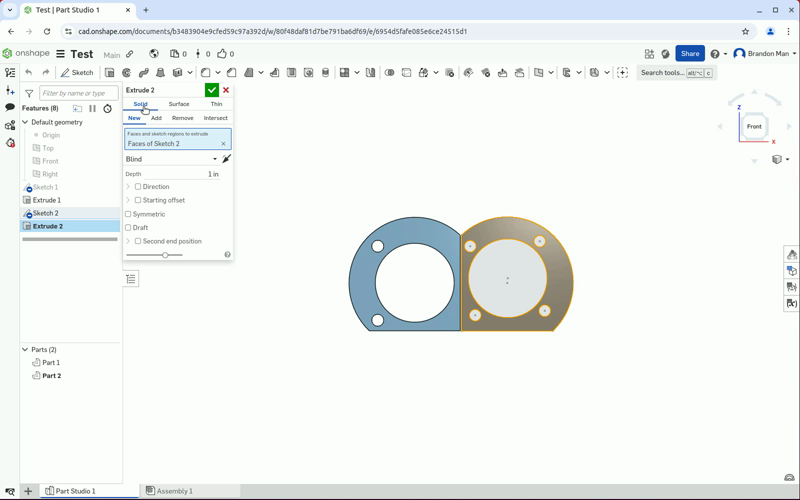
click(143, 106)
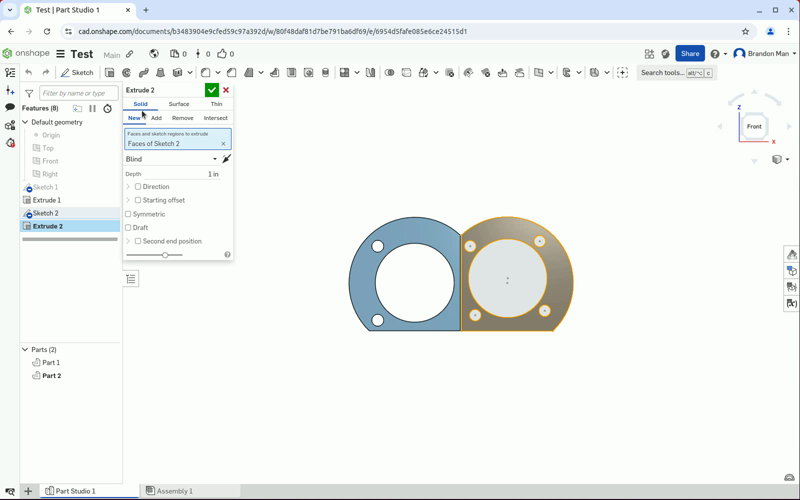
mouse_move(137, 120)
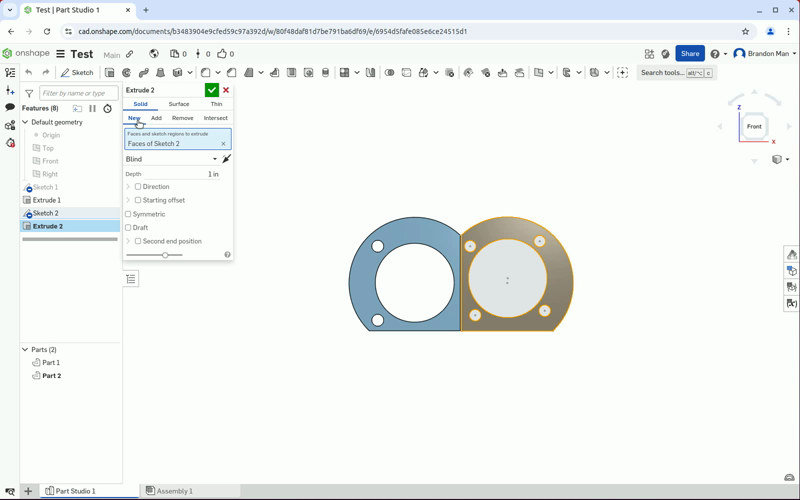
click(137, 120)
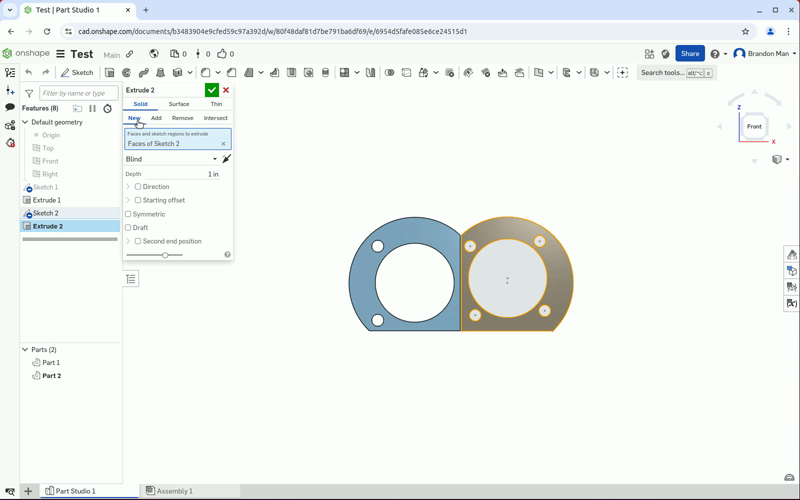
key(tab, 4)
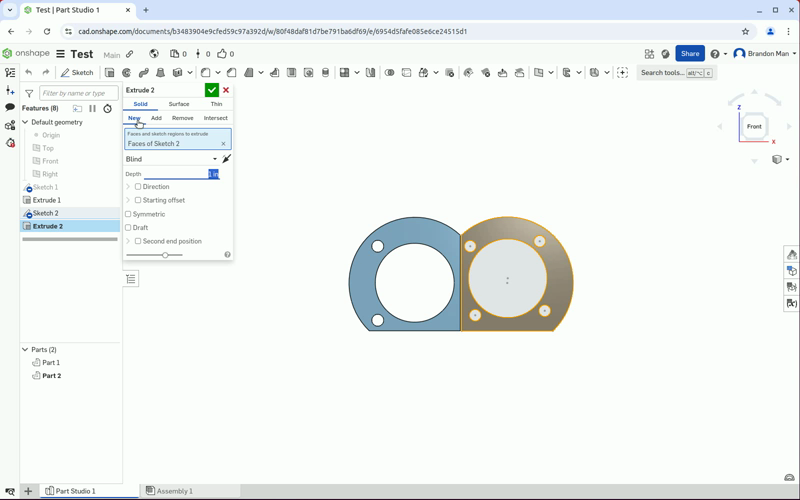
text(2.648)
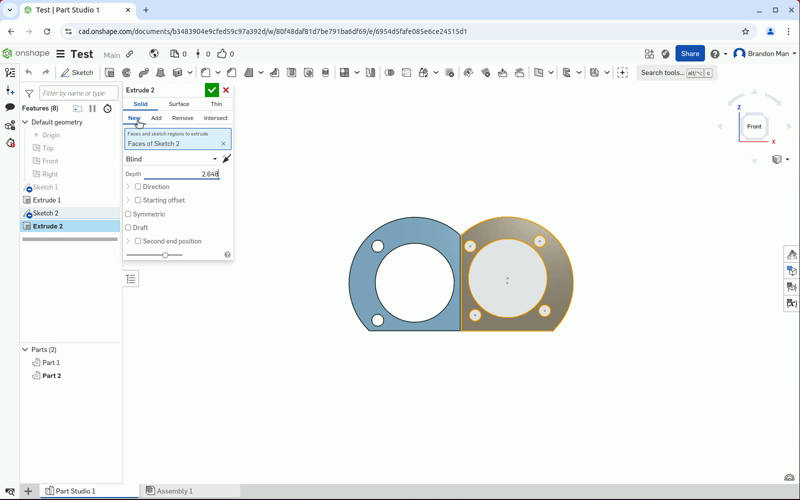
key(enter)
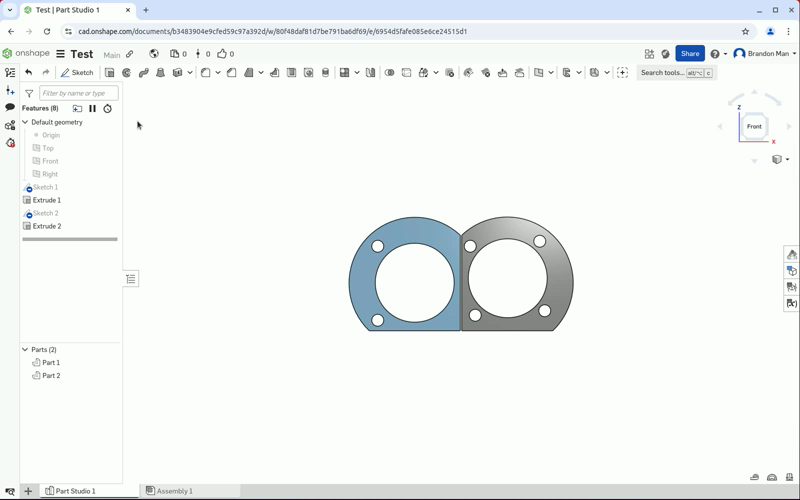
key(shift+h)
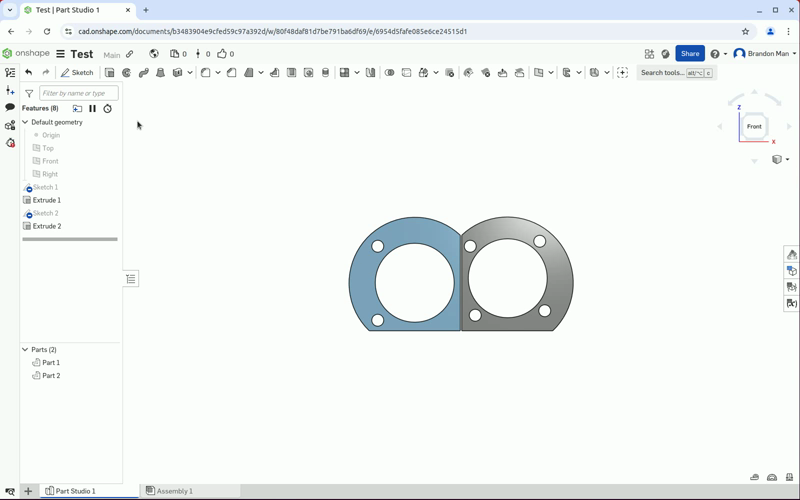
key(shift+h)
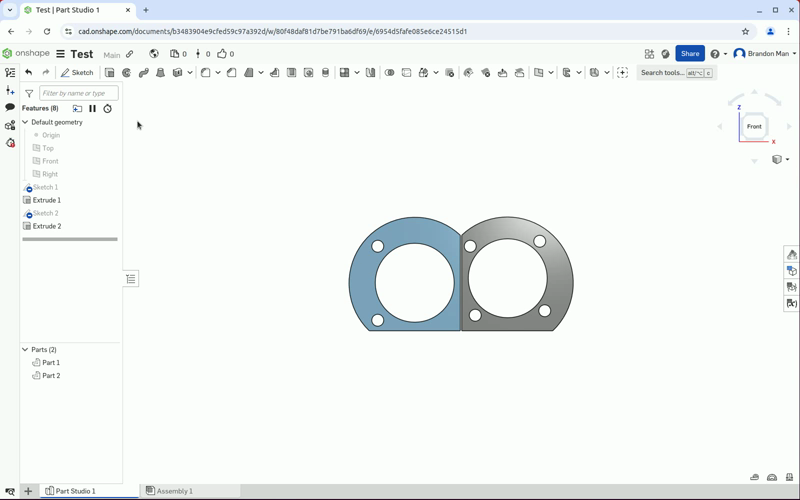
key(shift+7)
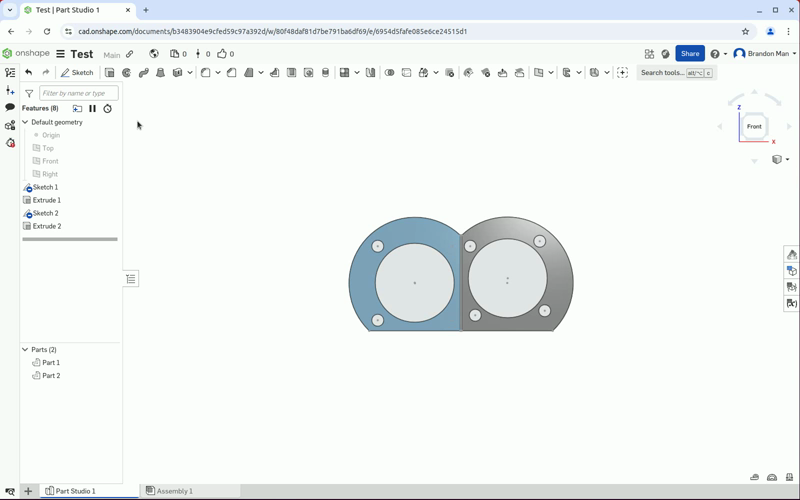
key(left, 2)
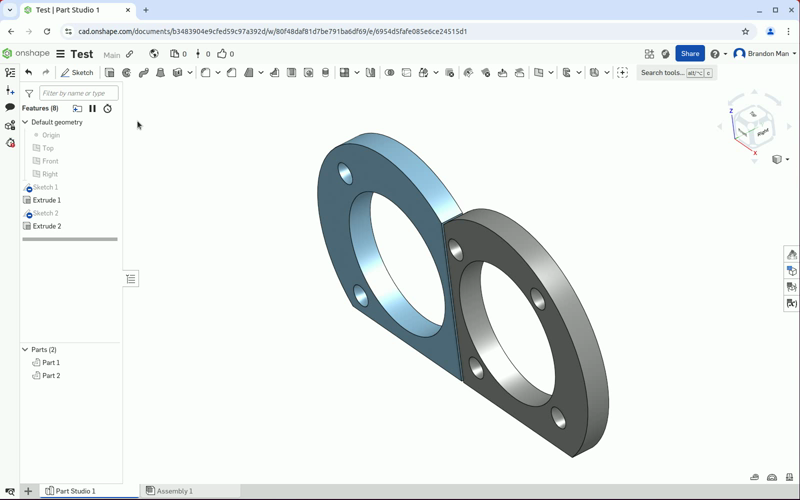
key(down, 2)
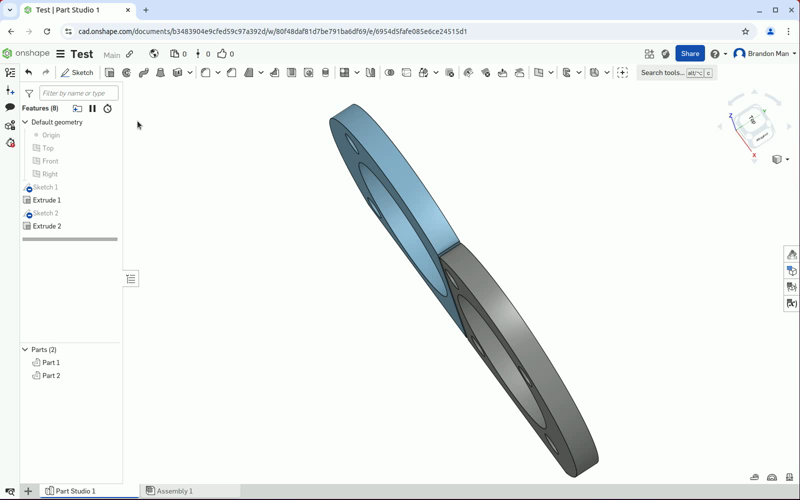
key(up, 2)
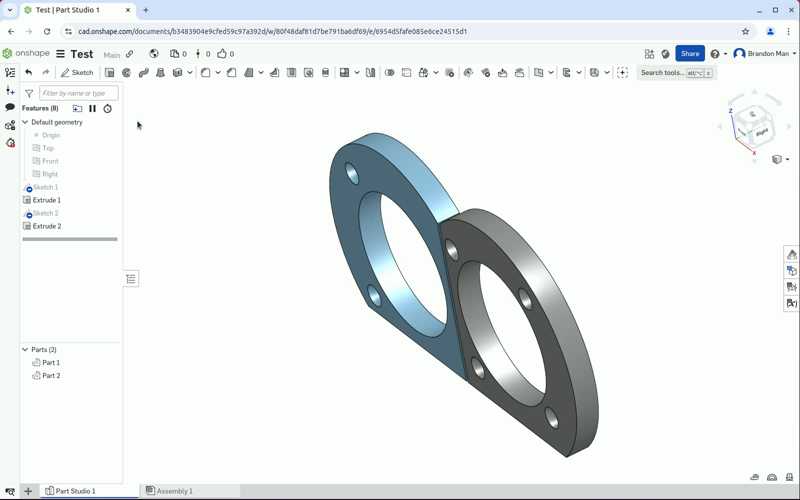
key(right, 2)
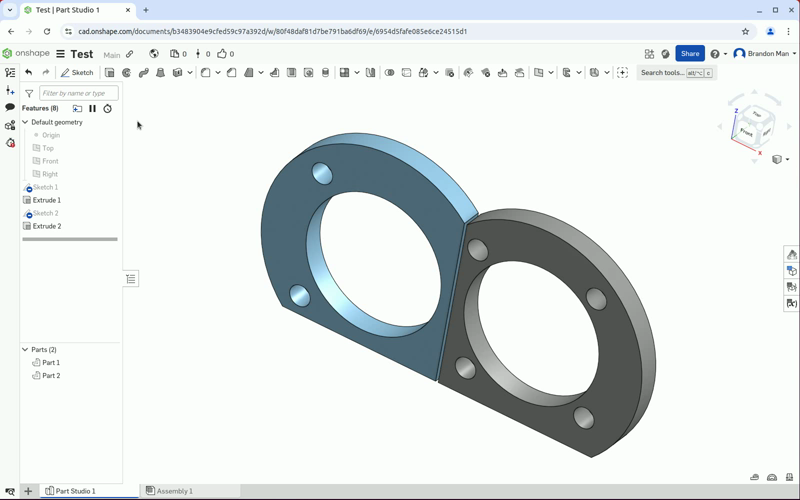
mouse_move(73, 189)
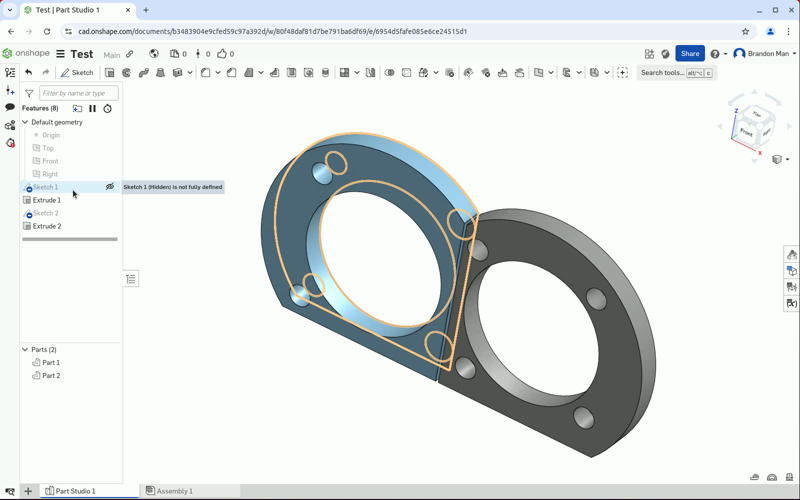
click(73, 189)